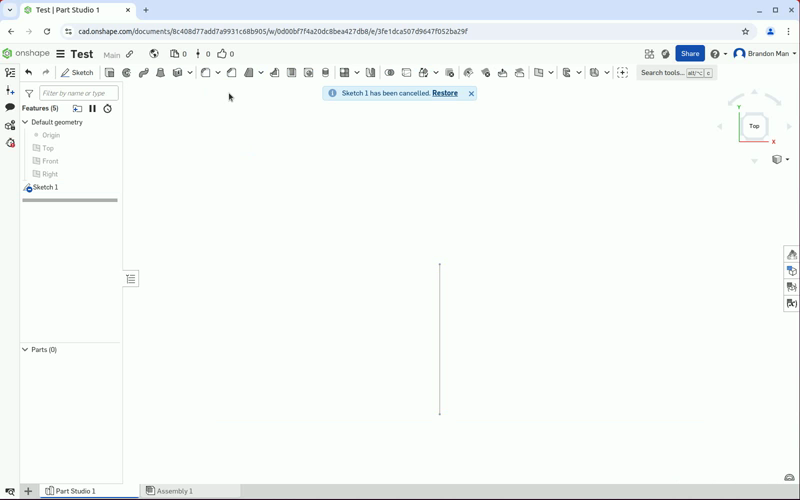
key(shift+h)
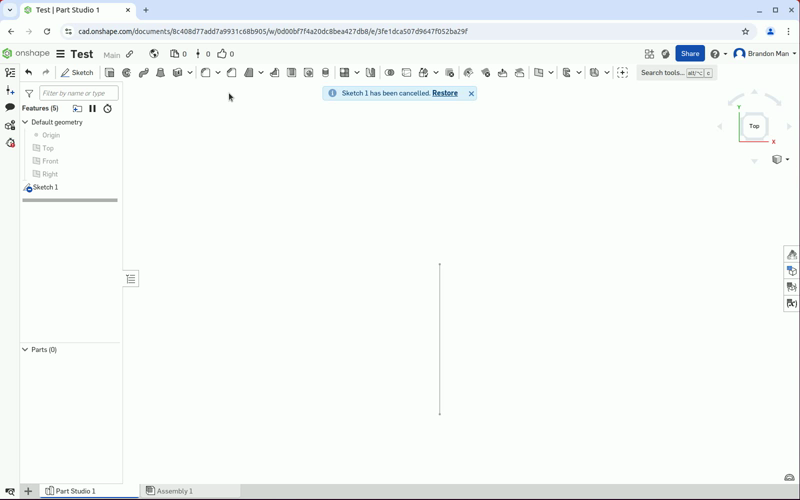
key(shift+s)
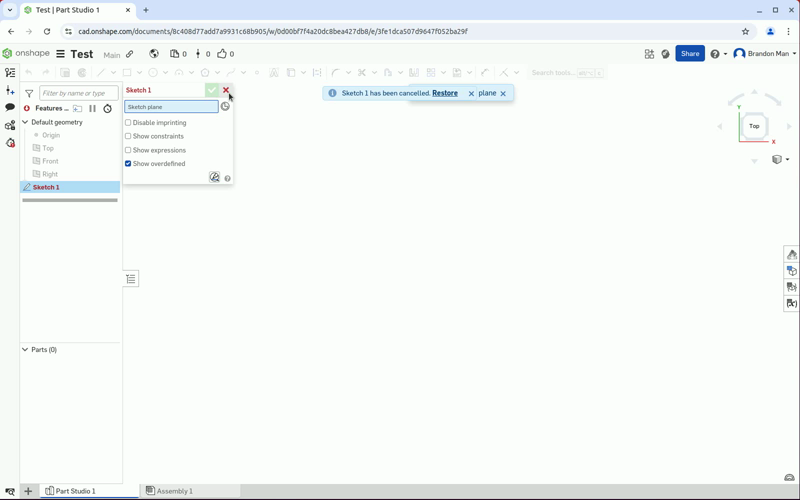
mouse_move(73, 150)
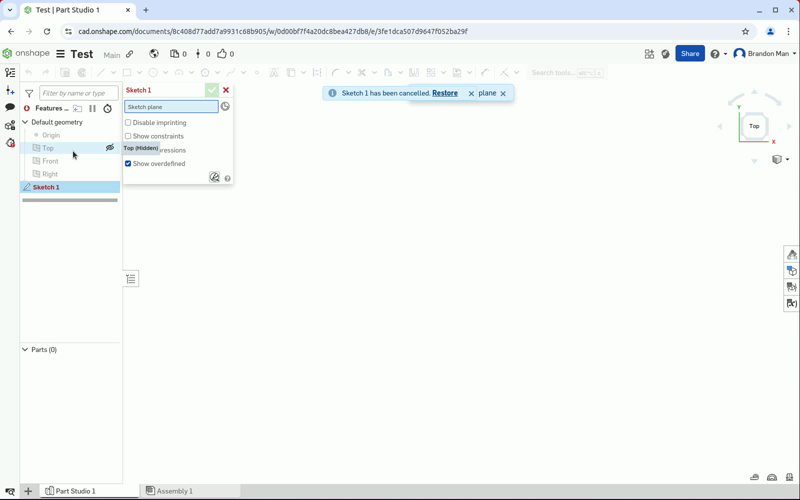
click(73, 150)
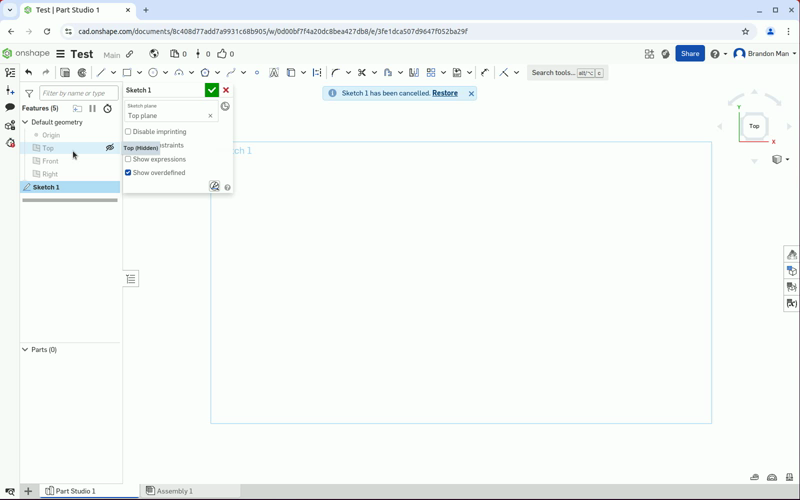
mouse_move(73, 352)
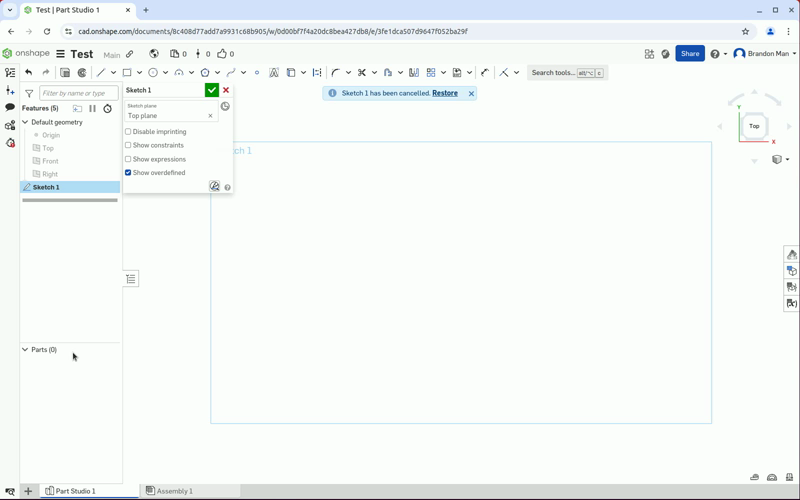
key(y)
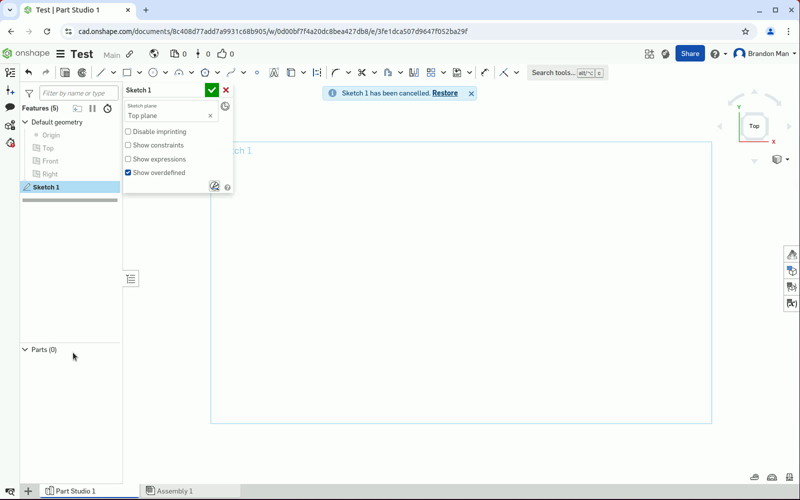
key(l)
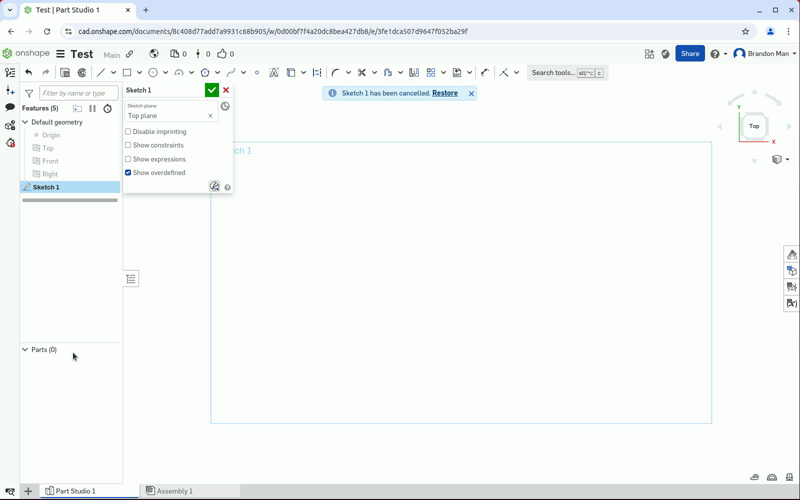
key_down(shift)
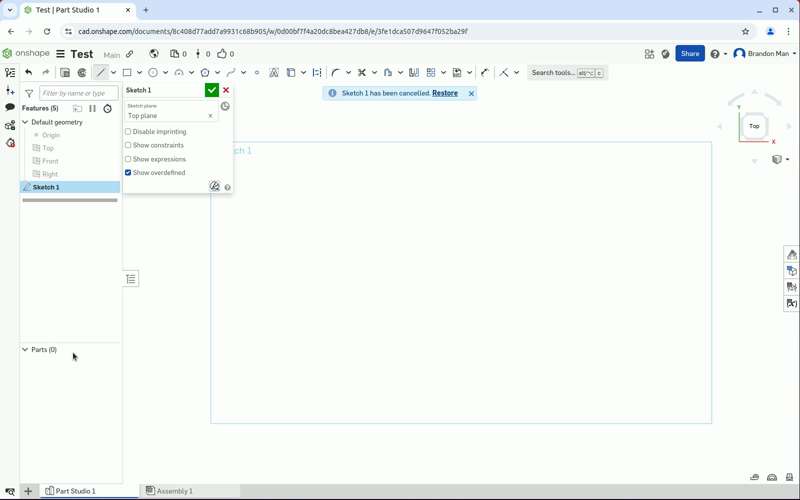
mouse_move(493, 254)
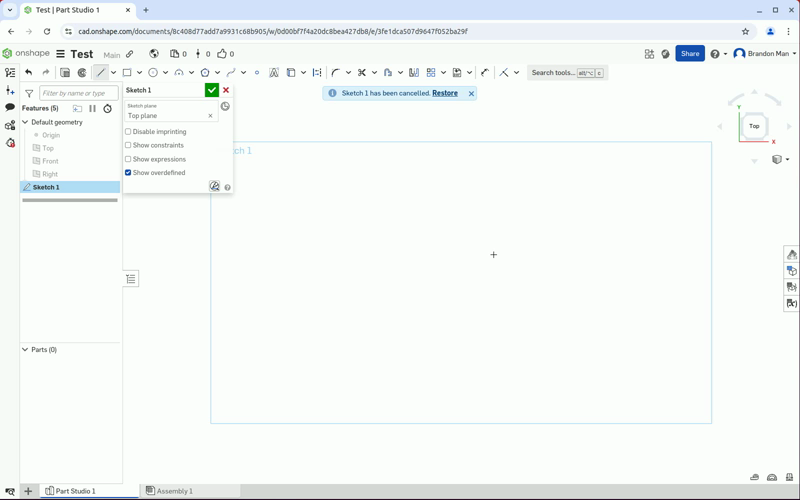
click(493, 254)
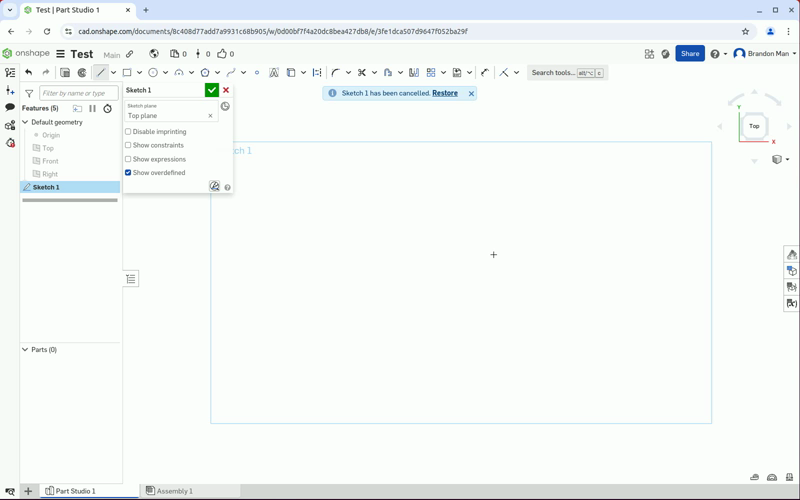
key_up(shift)
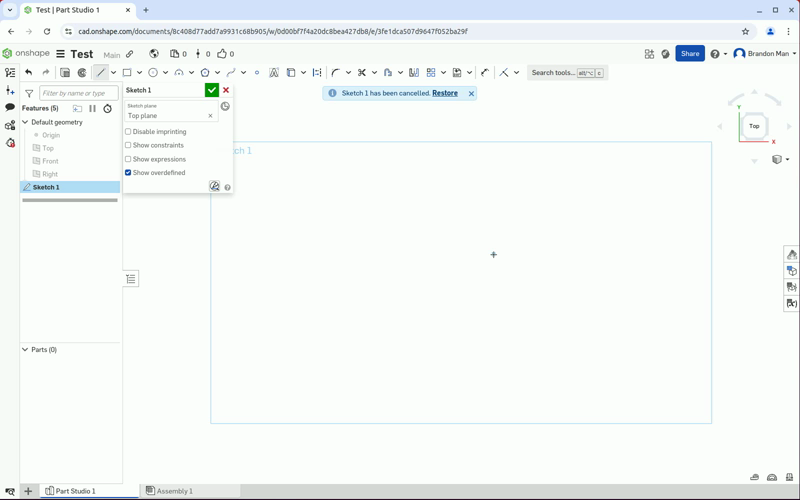
key_down(shift)
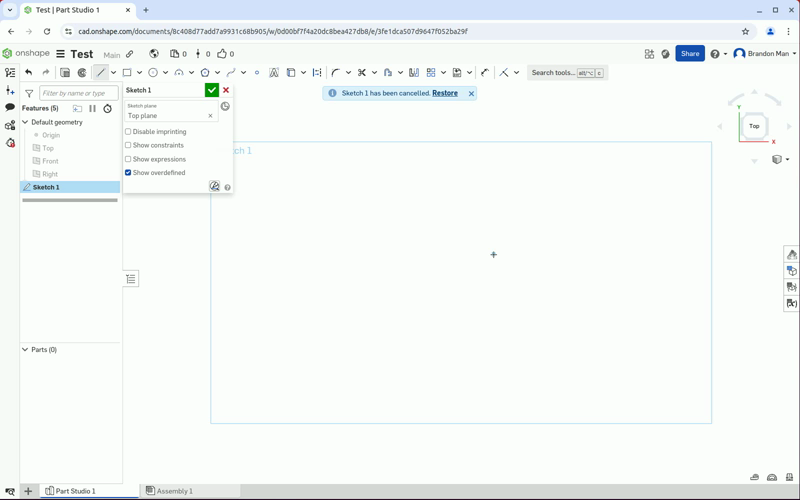
mouse_move(559, 247)
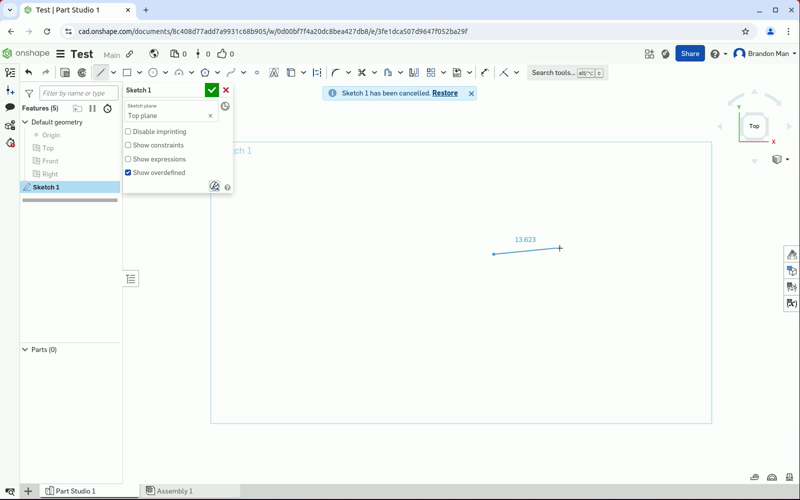
click(559, 247)
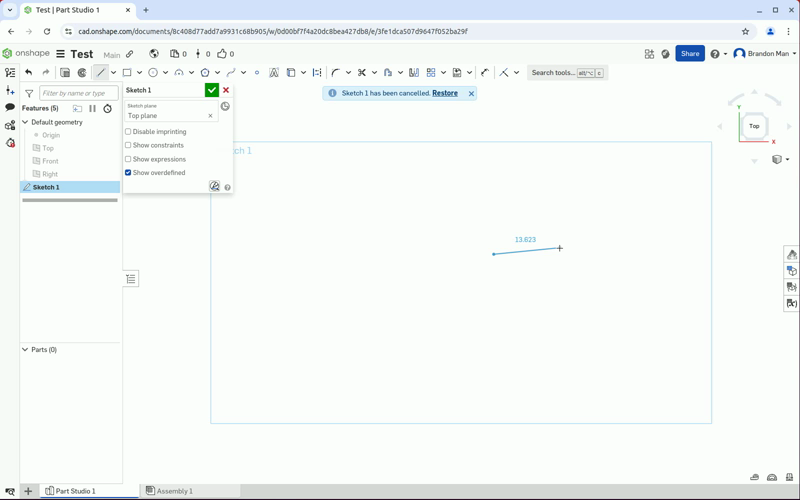
key_up(shift)
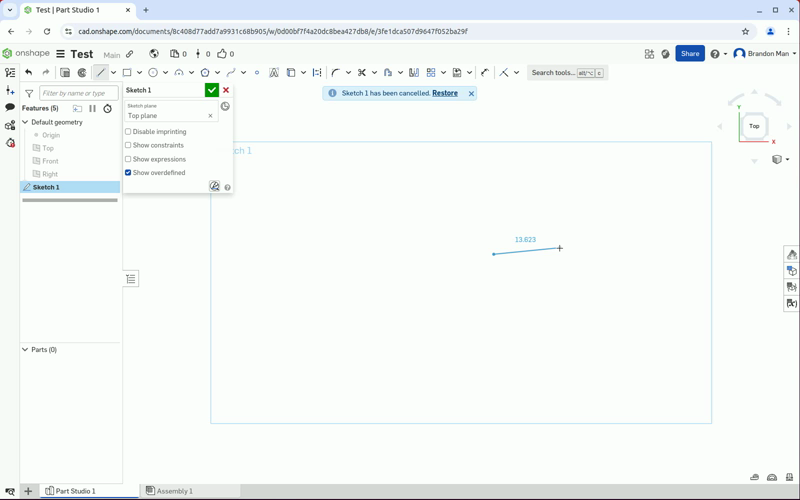
key(esc)
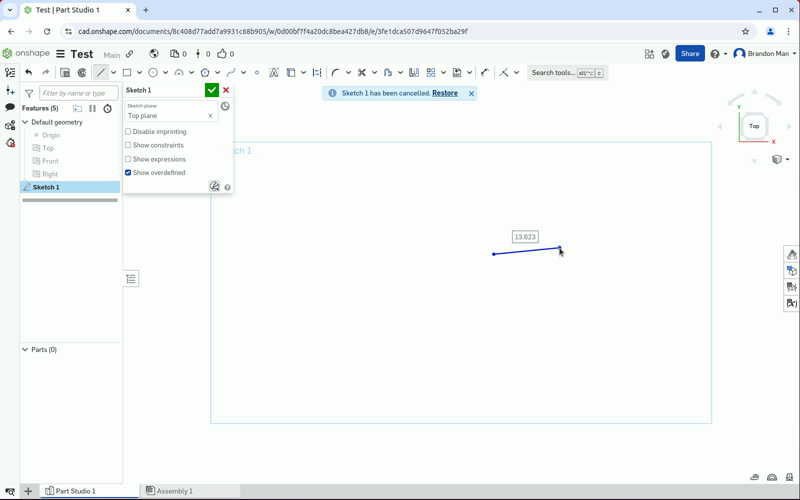
key(a)
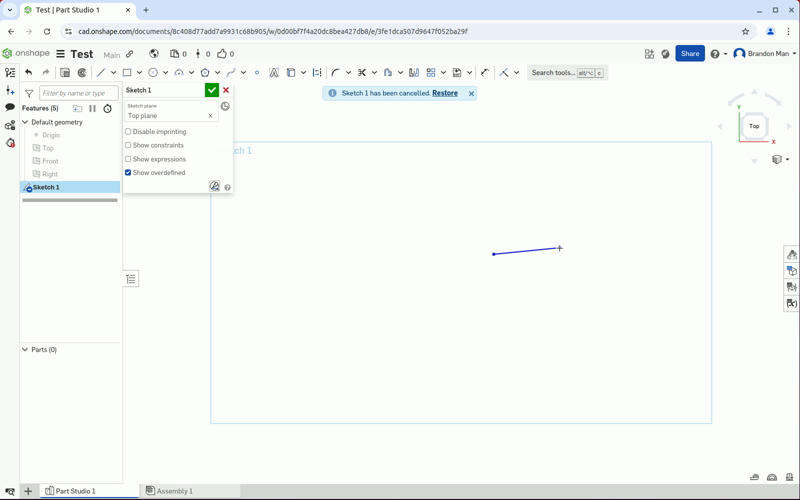
mouse_move(559, 247)
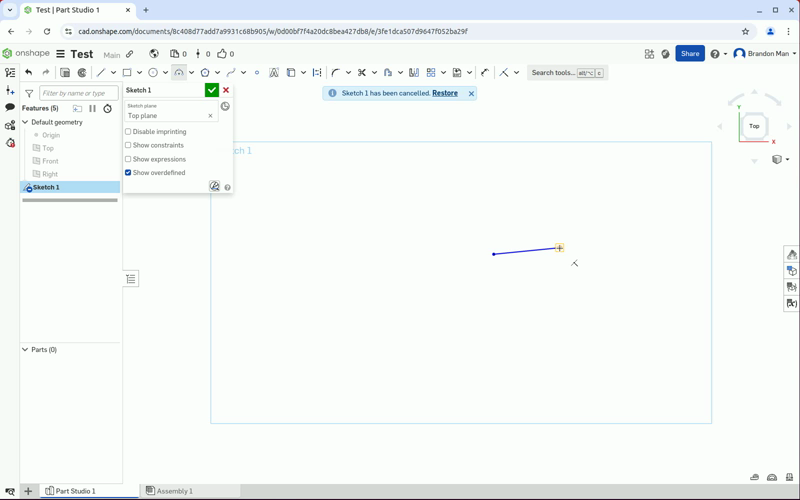
click(559, 247)
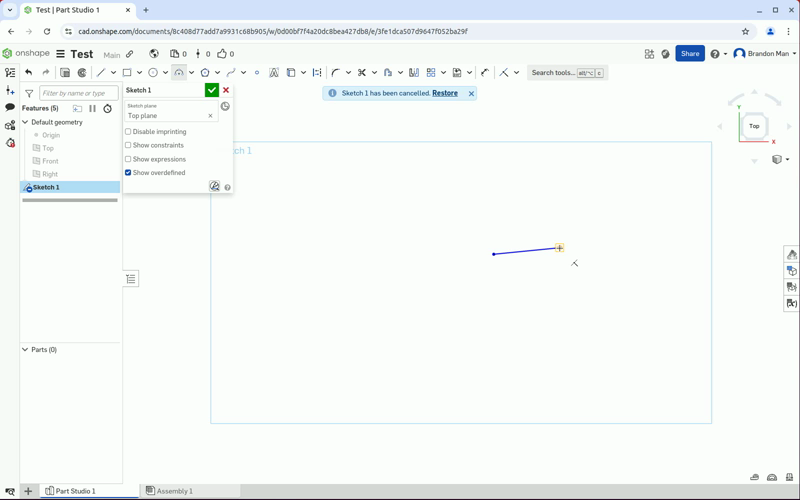
key_down(shift)
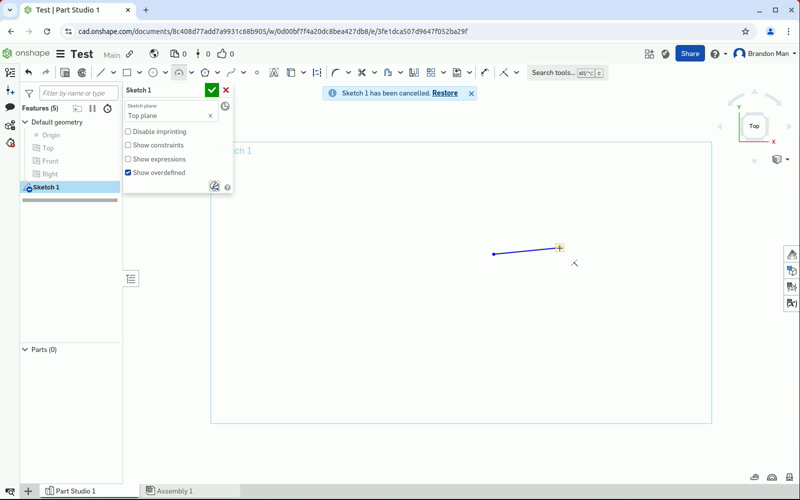
mouse_move(559, 218)
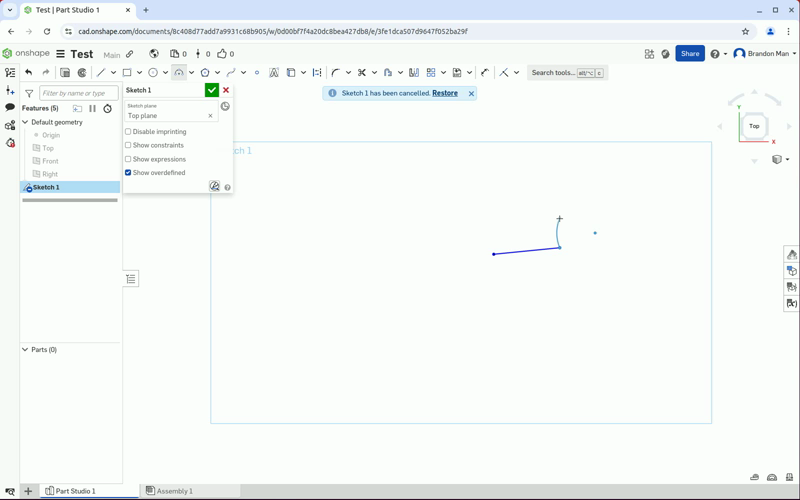
click(559, 218)
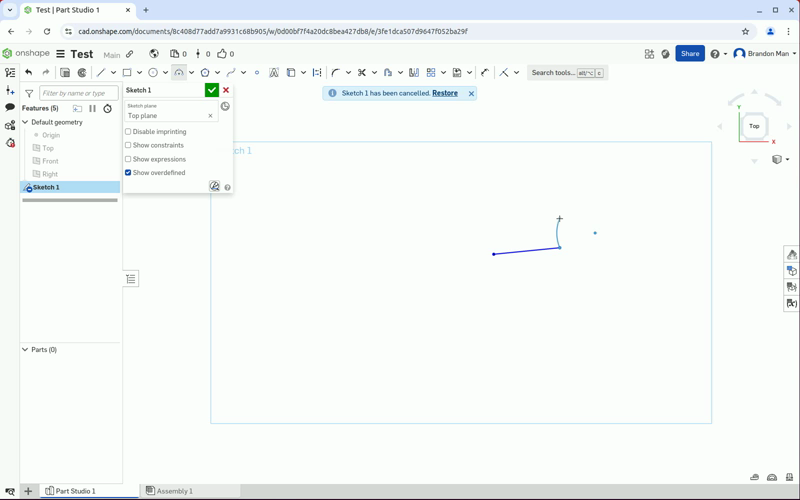
mouse_move(545, 232)
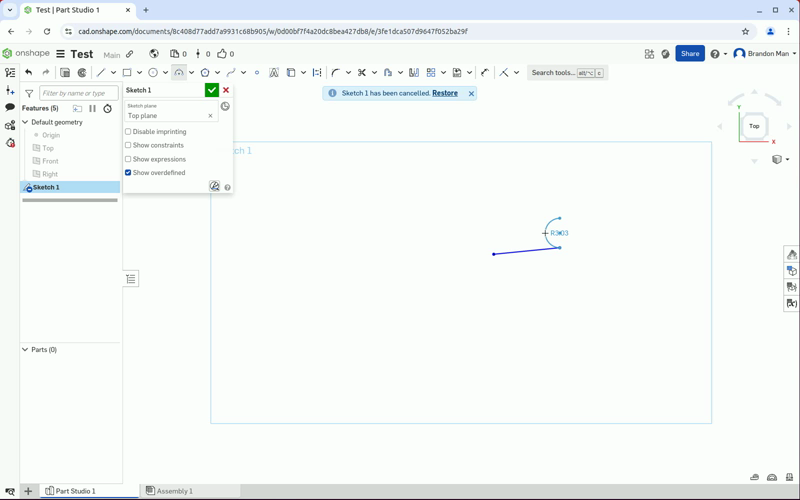
click(545, 232)
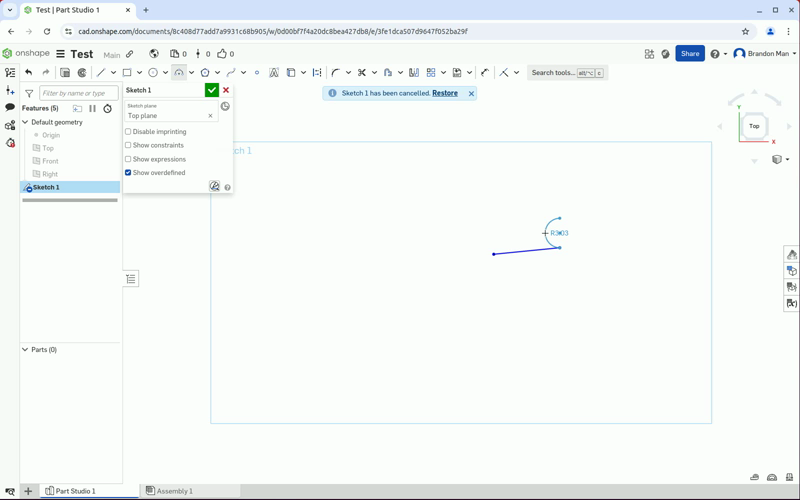
key_up(shift)
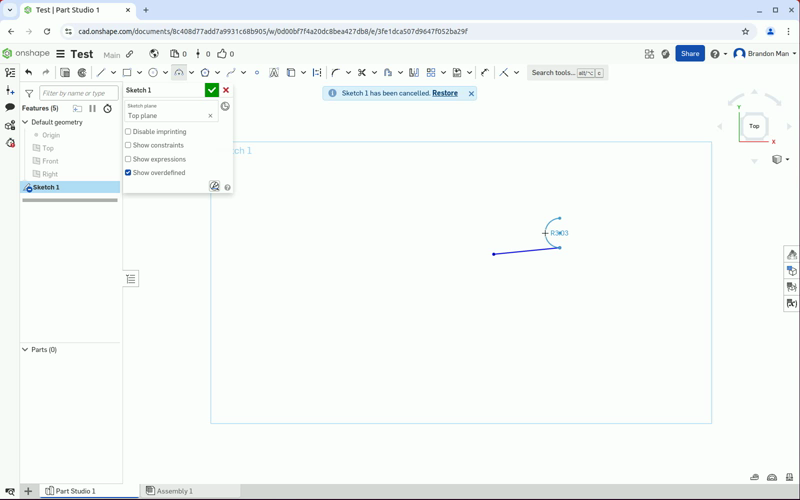
key(esc)
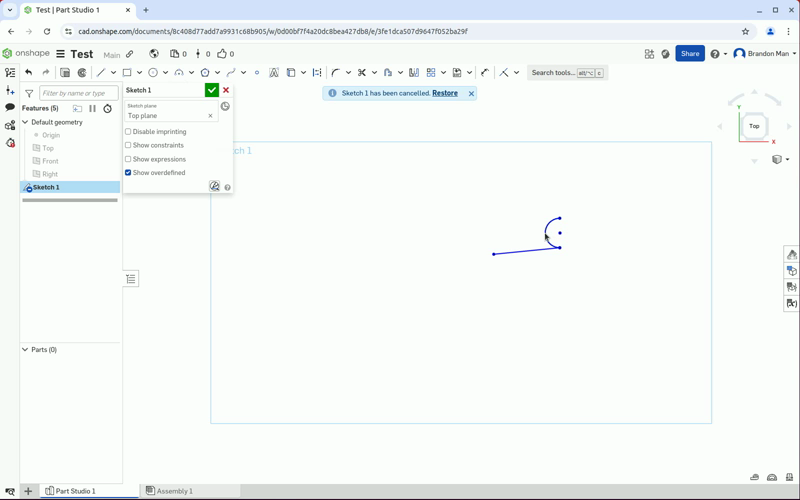
key(l)
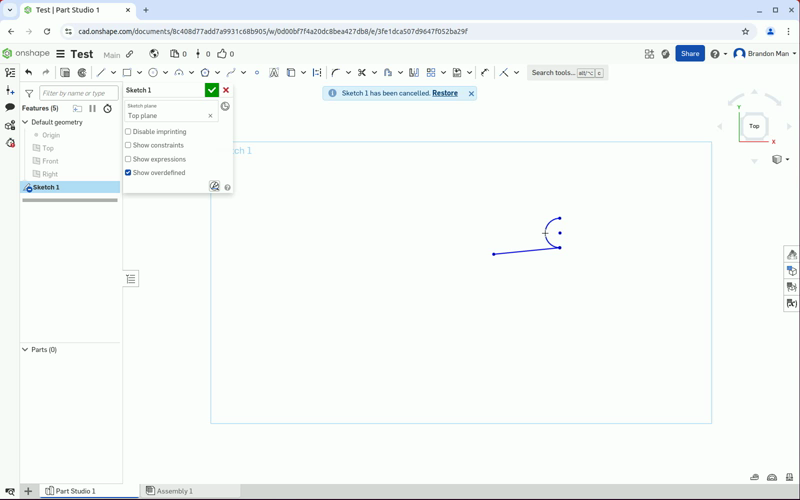
mouse_move(559, 218)
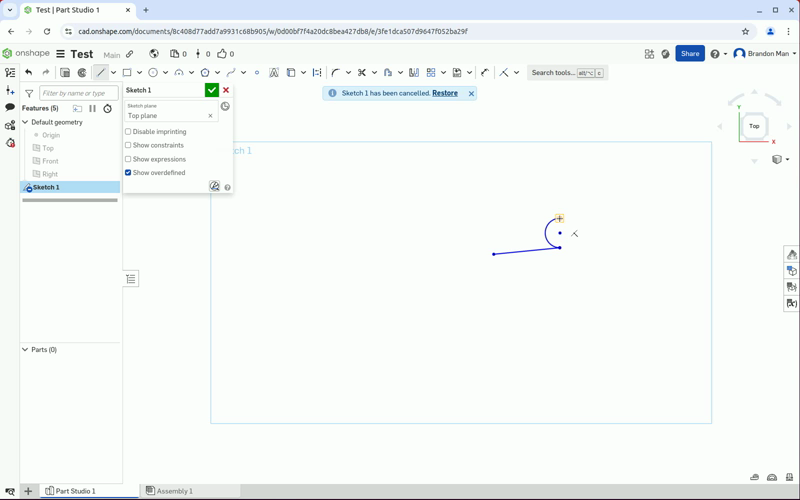
click(559, 218)
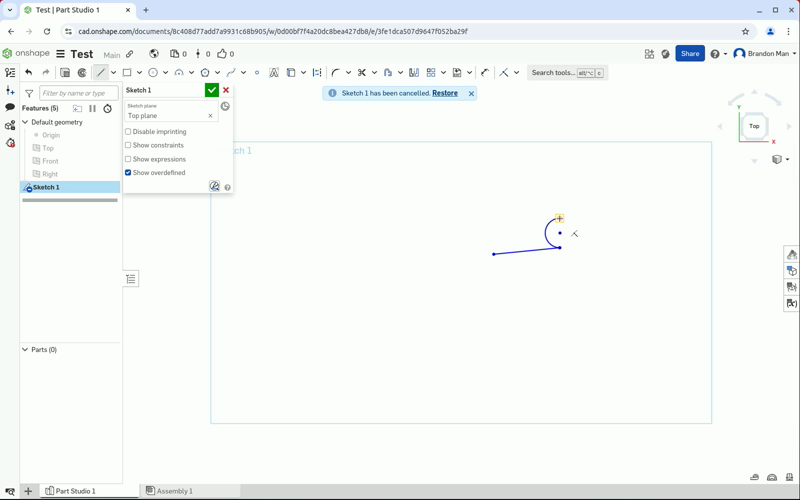
key_down(shift)
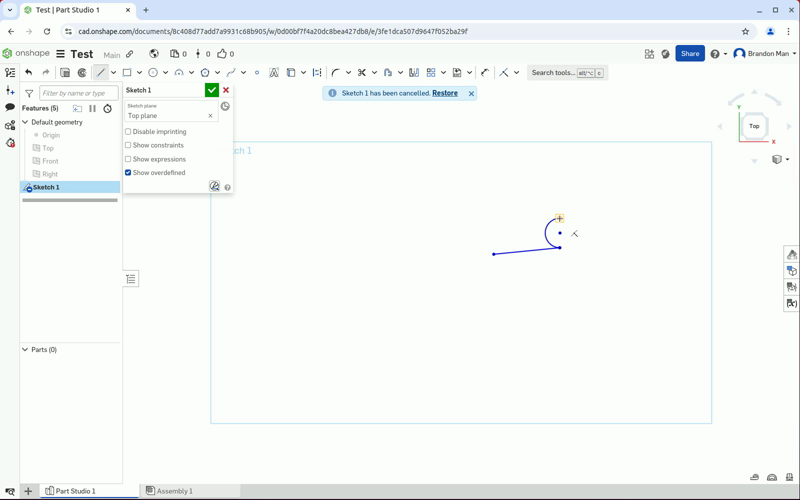
mouse_move(493, 211)
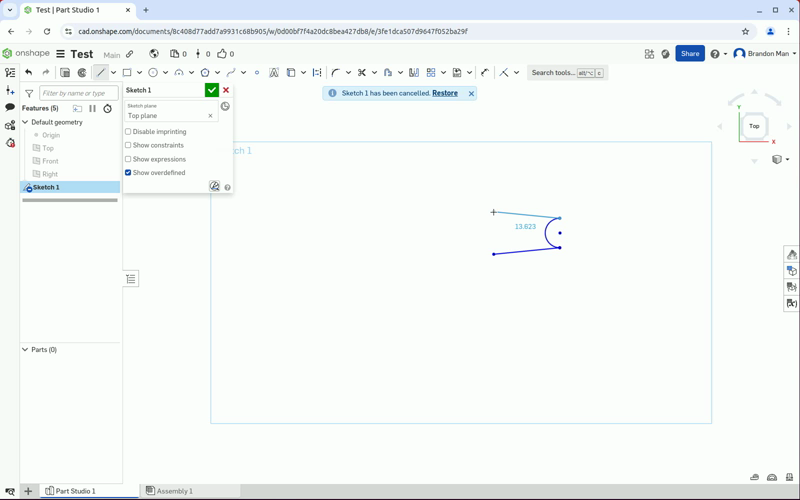
click(493, 211)
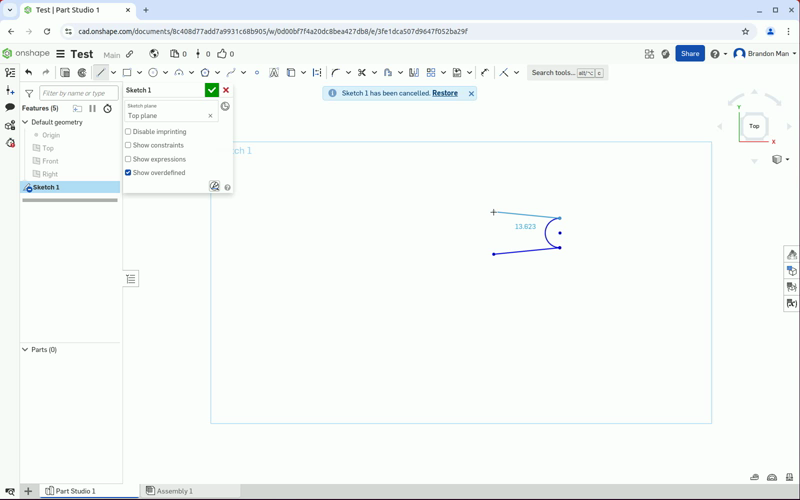
key_up(shift)
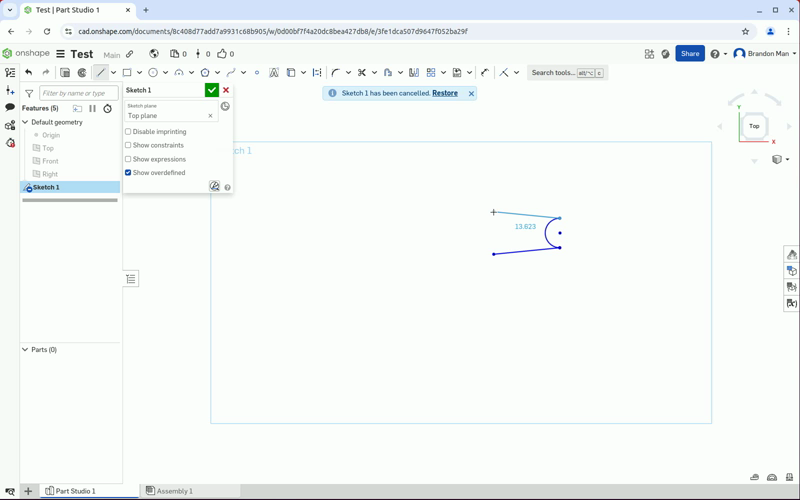
key(esc)
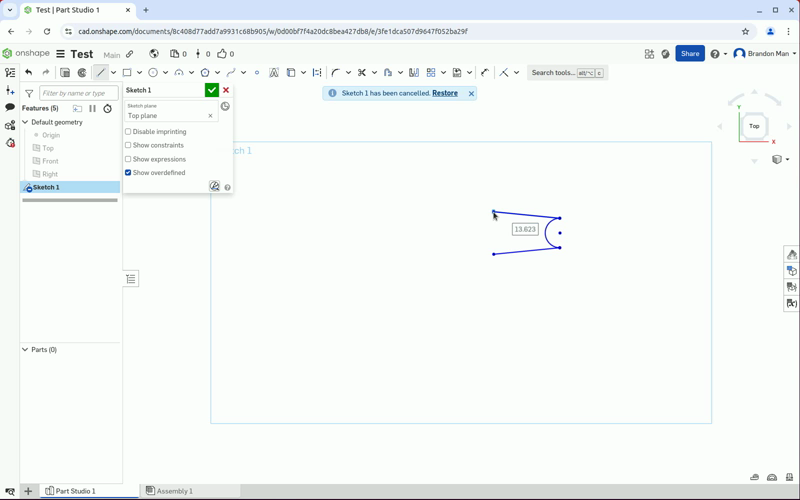
key(a)
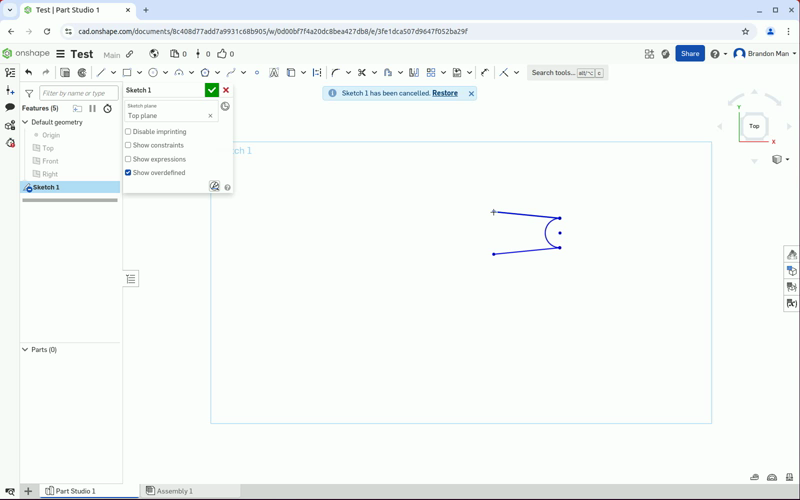
mouse_move(493, 211)
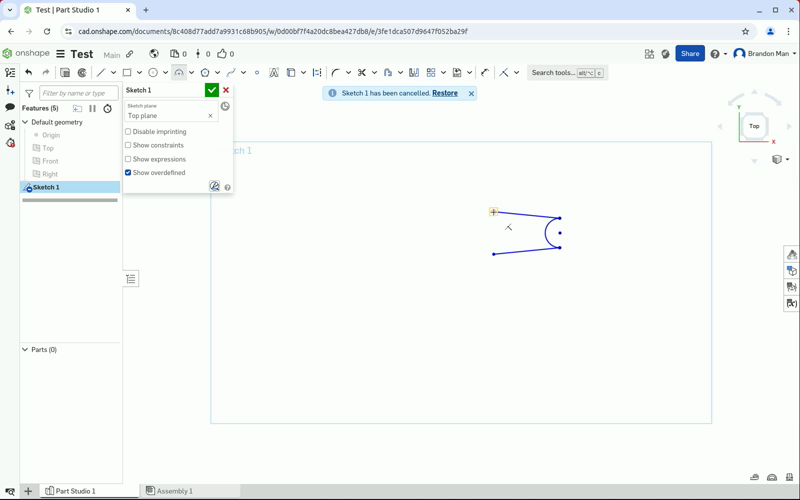
click(493, 211)
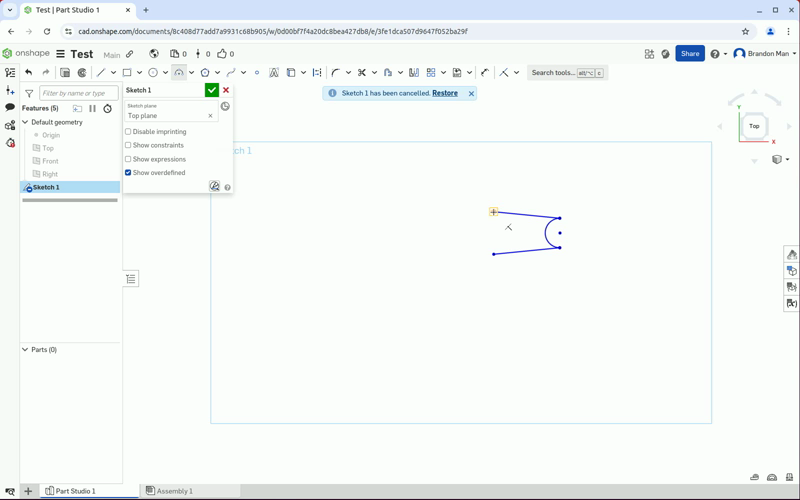
mouse_move(493, 254)
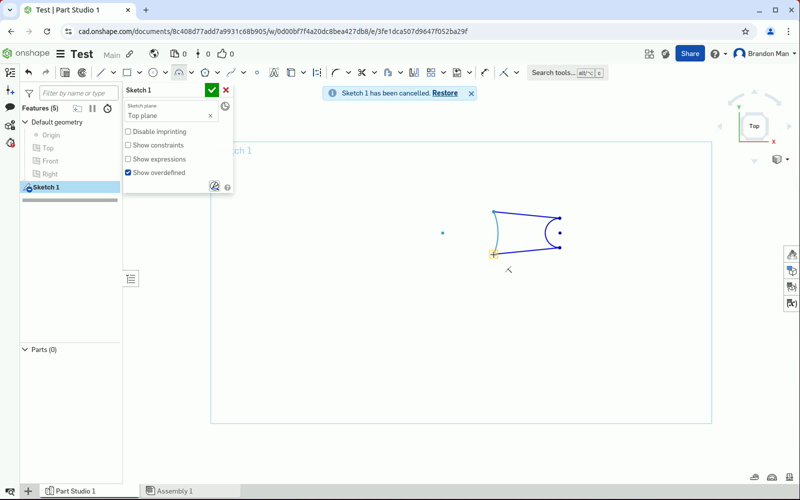
click(493, 254)
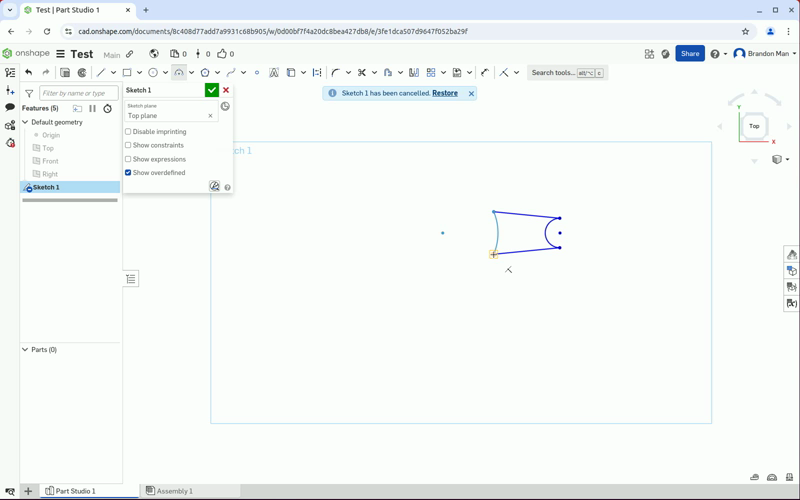
key_down(shift)
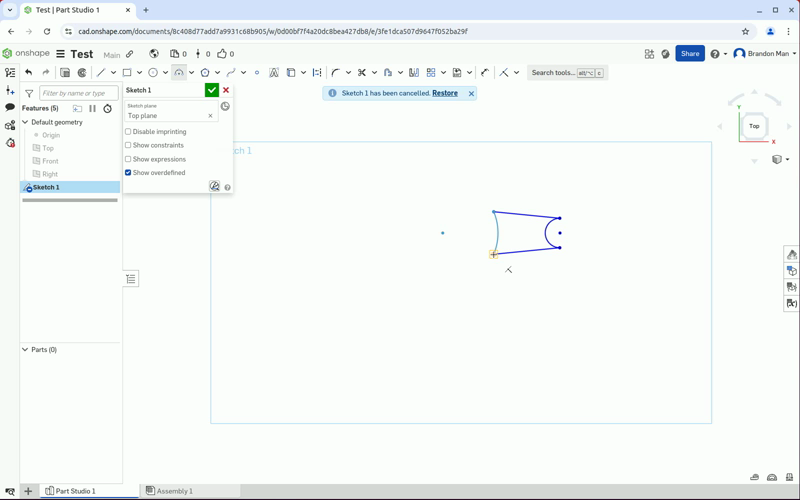
mouse_move(511, 232)
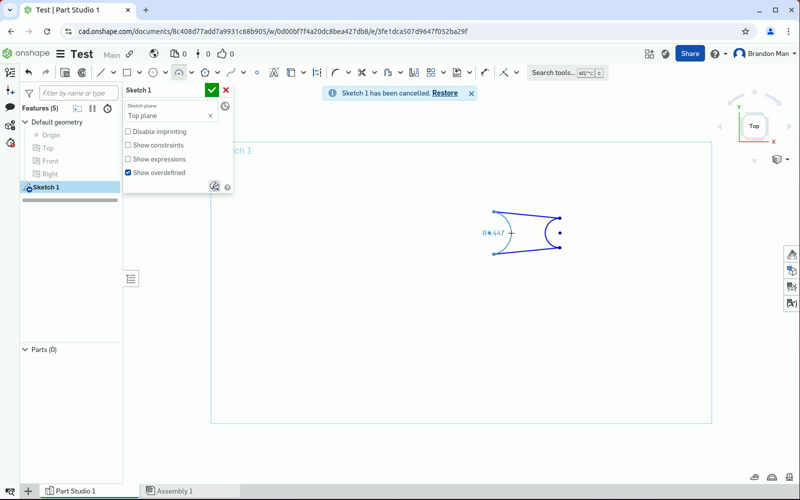
click(511, 232)
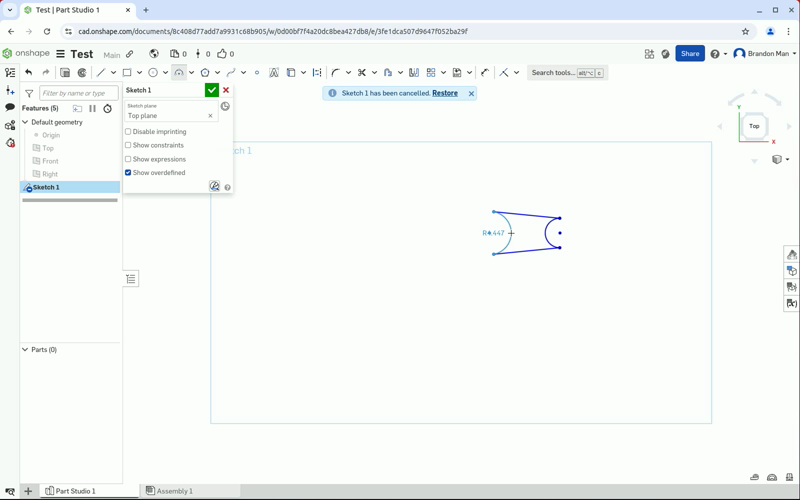
key_up(shift)
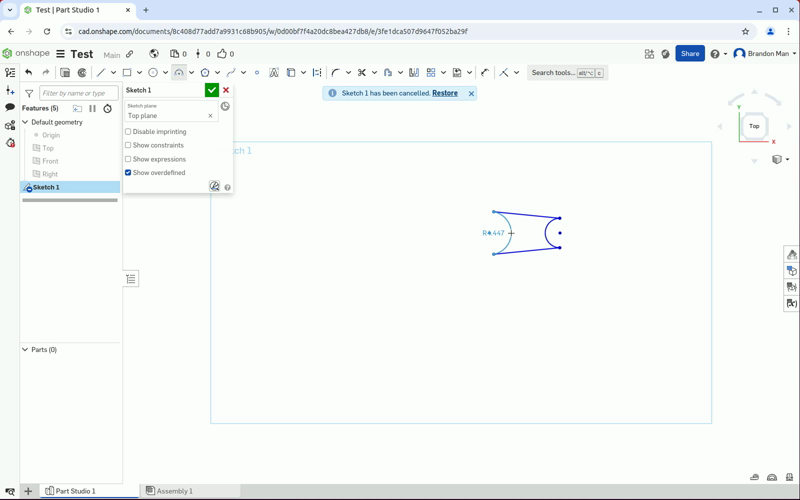
key(esc)
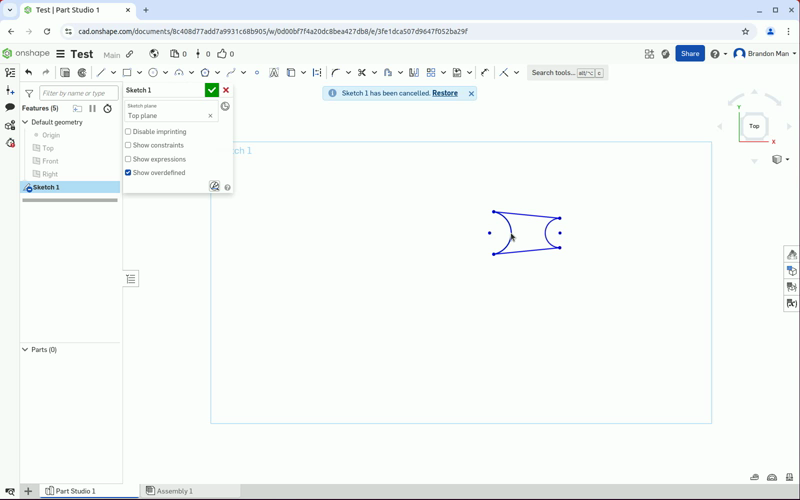
mouse_move(557, 224)
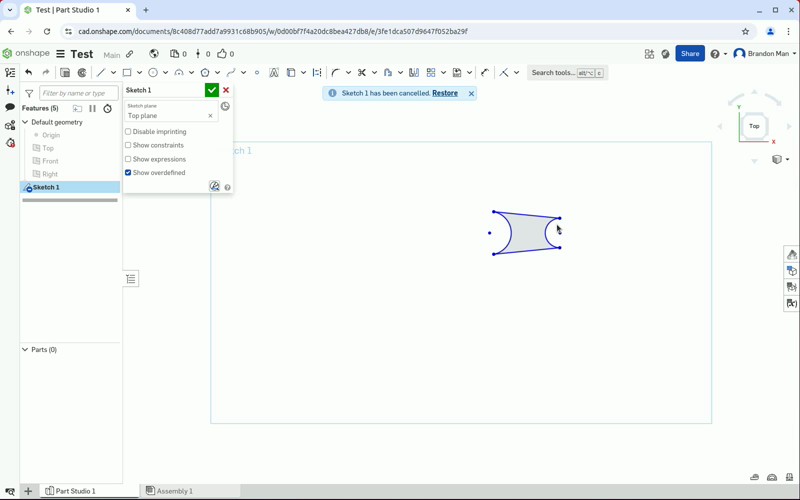
scroll(6)
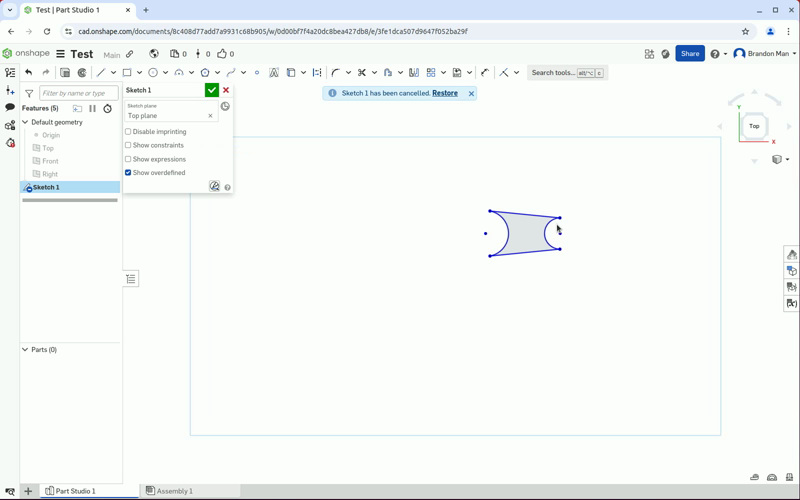
scroll(6)
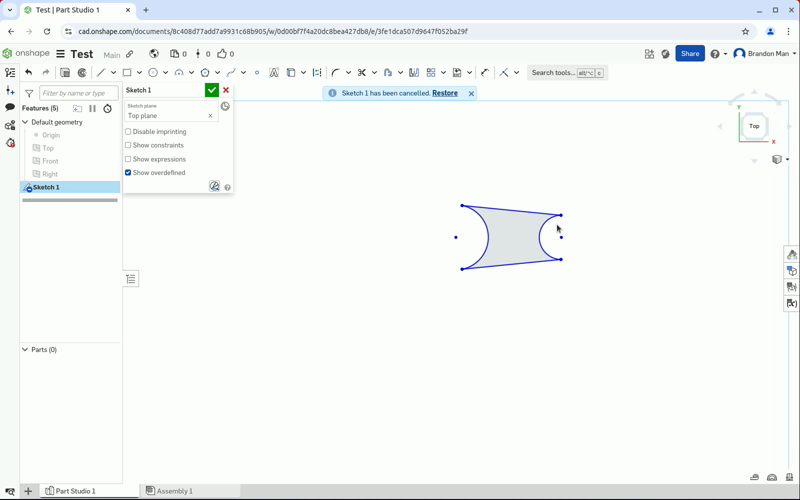
scroll(6)
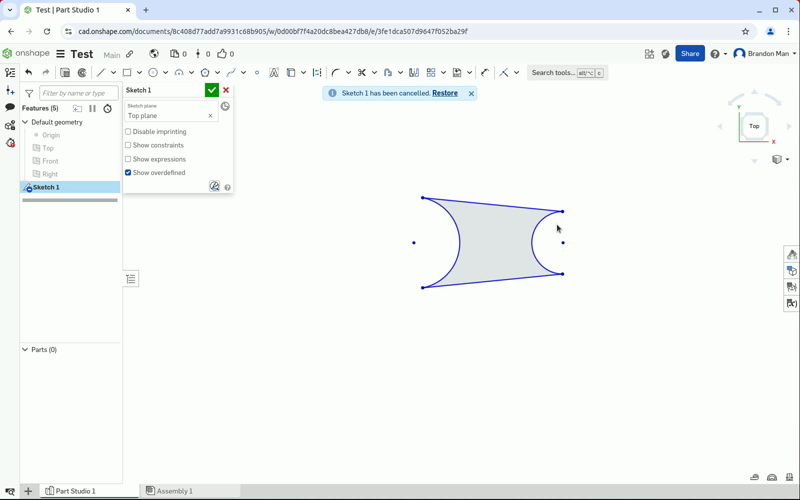
scroll(6)
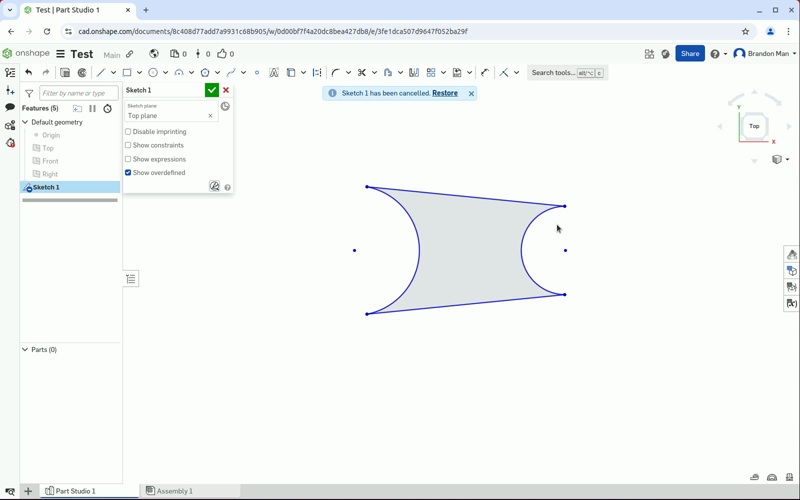
scroll(6)
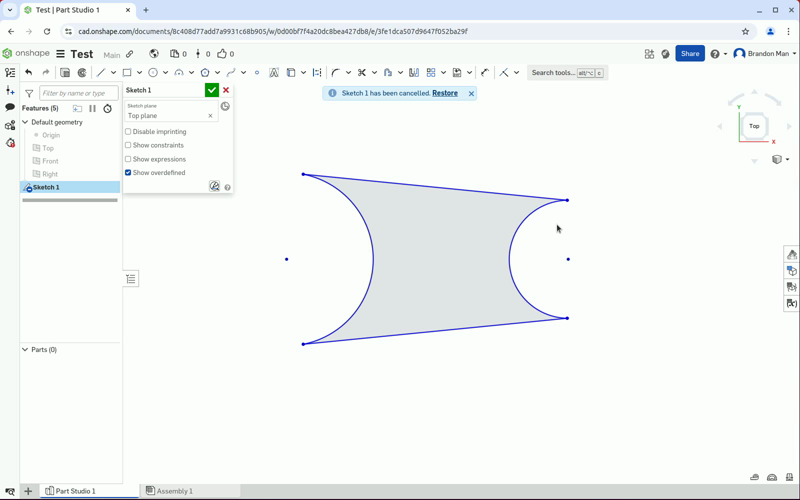
scroll(6)
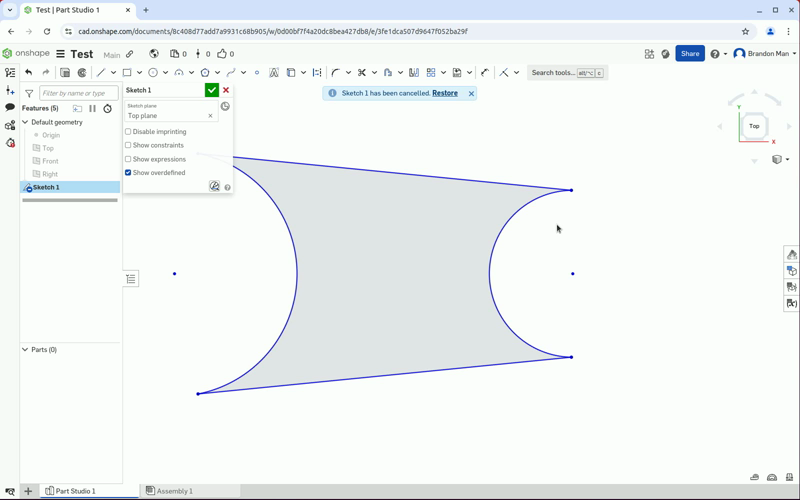
scroll(6)
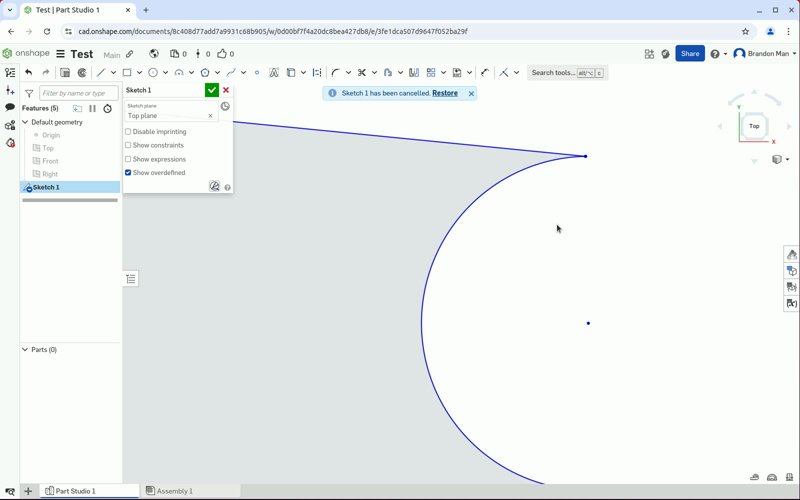
click(557, 224)
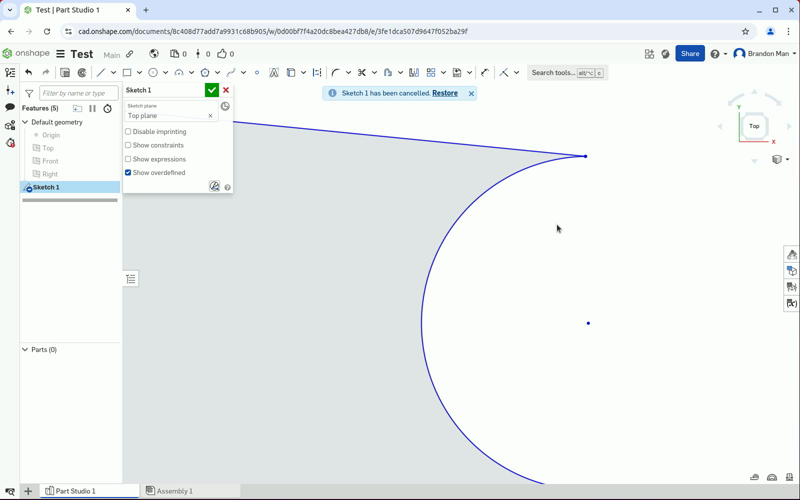
scroll(-6)
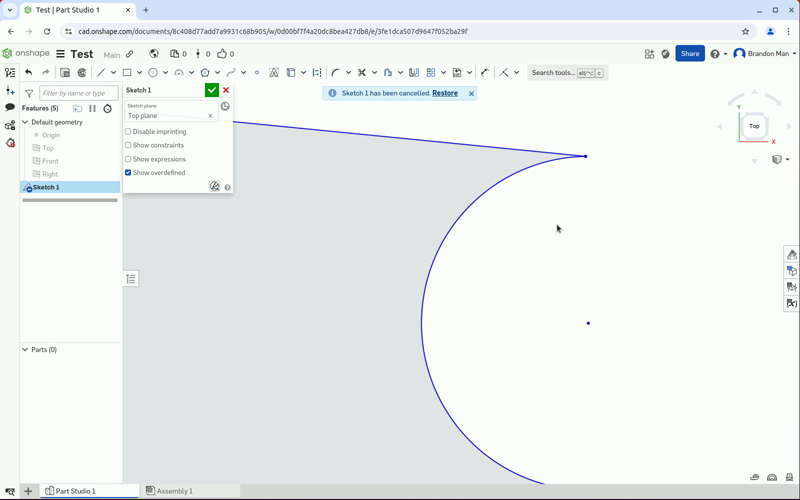
scroll(-6)
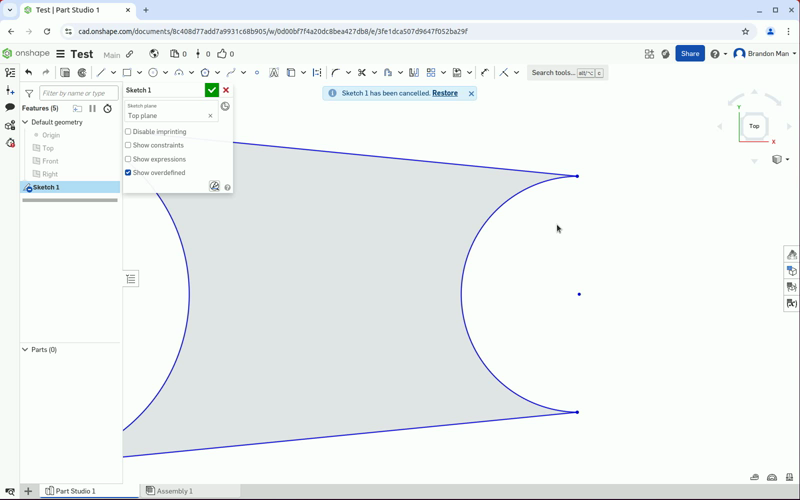
scroll(-6)
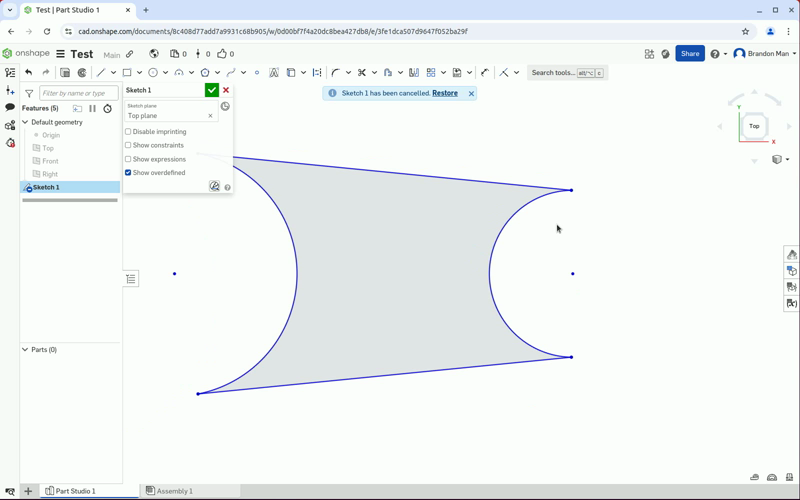
scroll(-6)
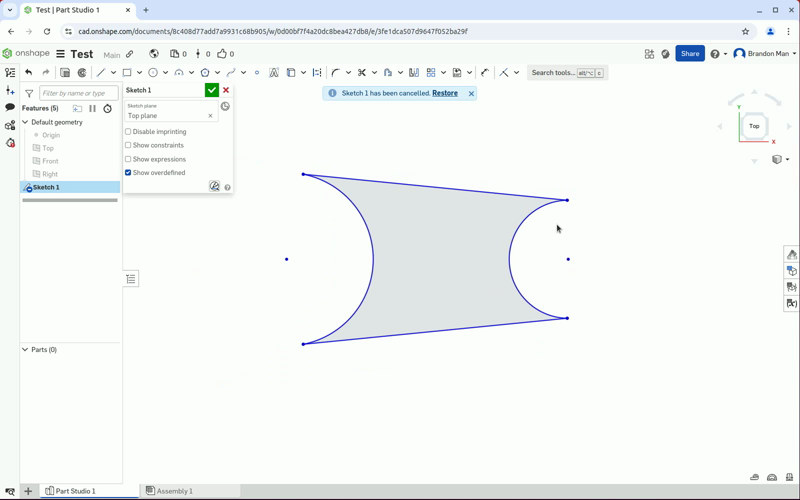
scroll(-6)
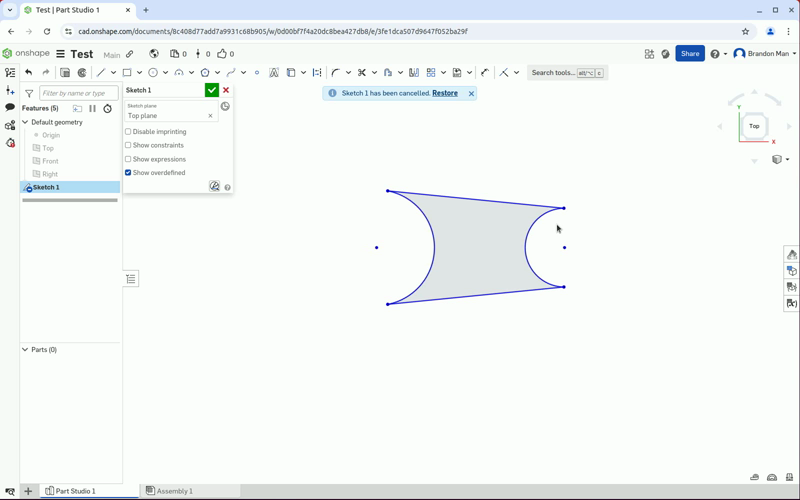
scroll(-6)
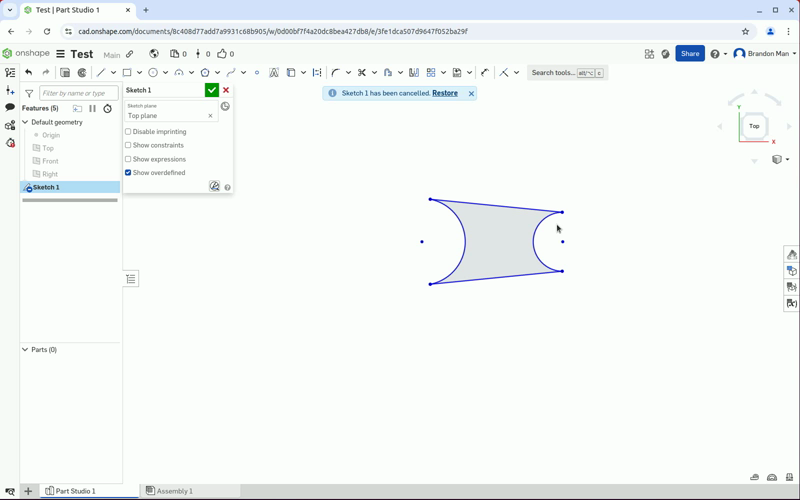
scroll(-6)
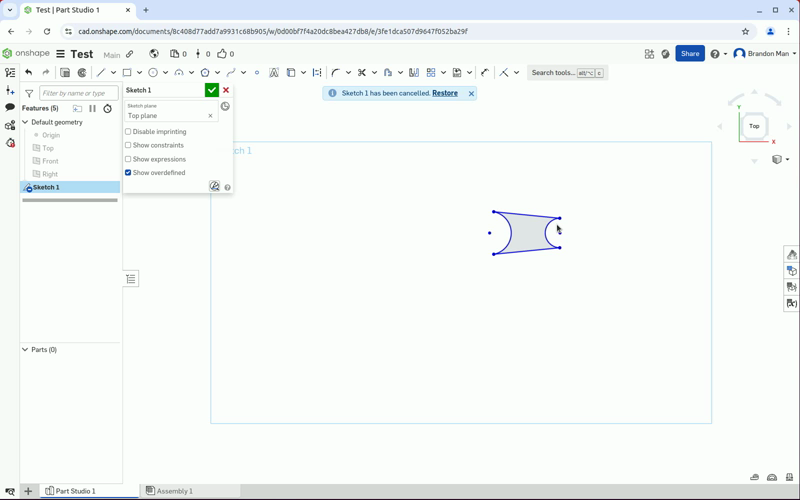
mouse_move(73, 352)
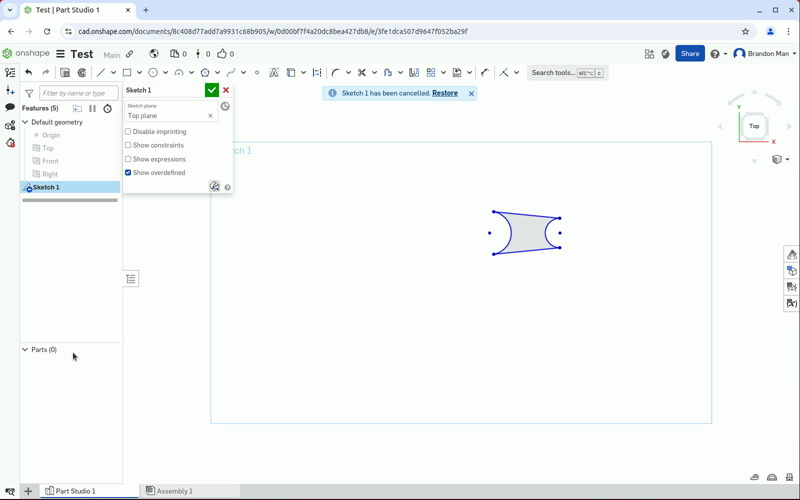
key(shift+y)
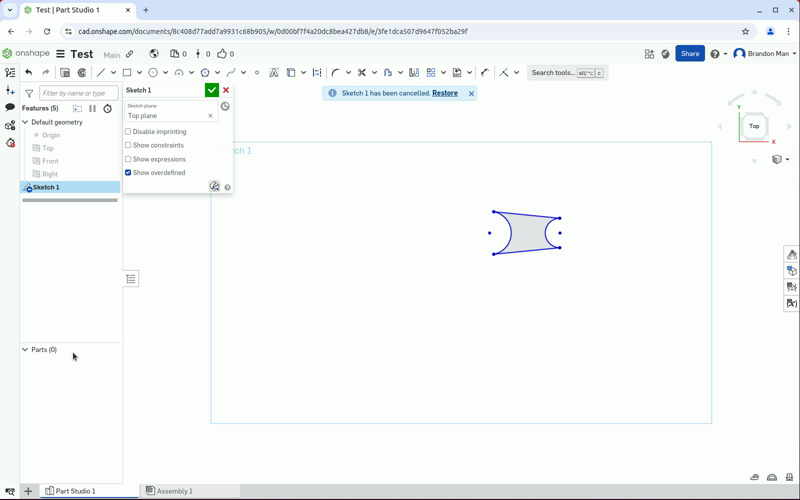
key(shift+e)
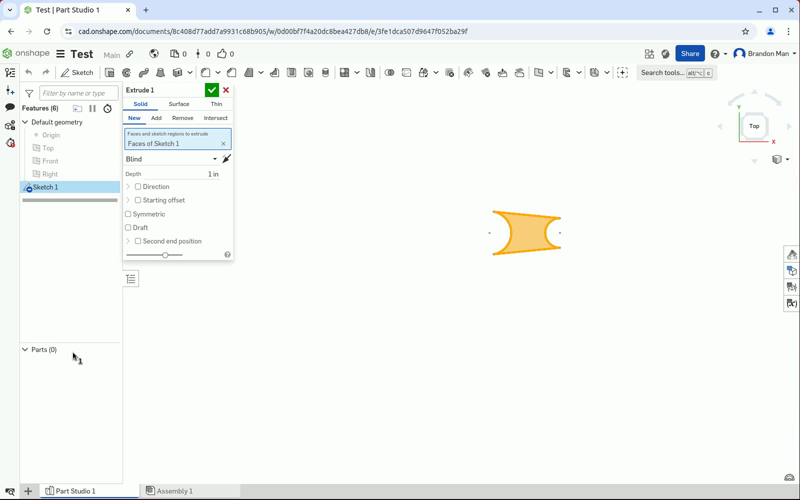
mouse_move(143, 106)
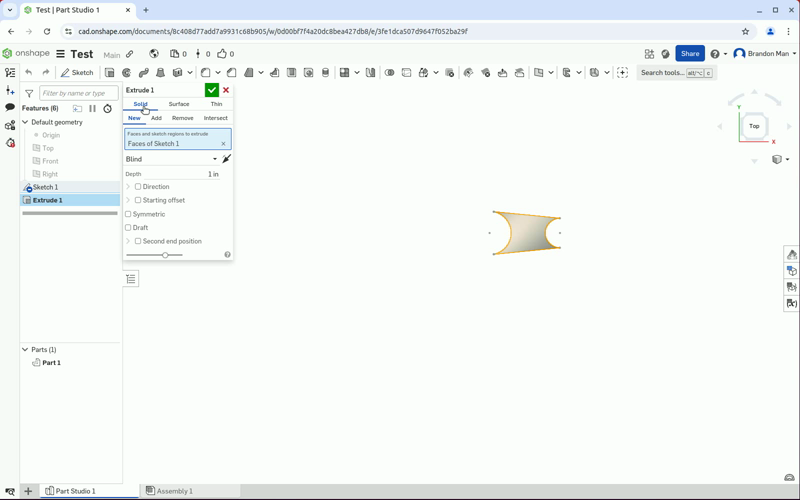
click(143, 106)
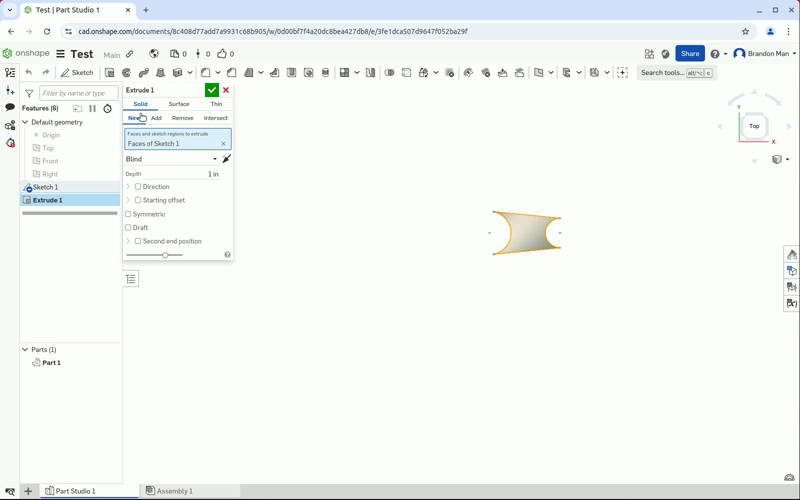
mouse_move(137, 120)
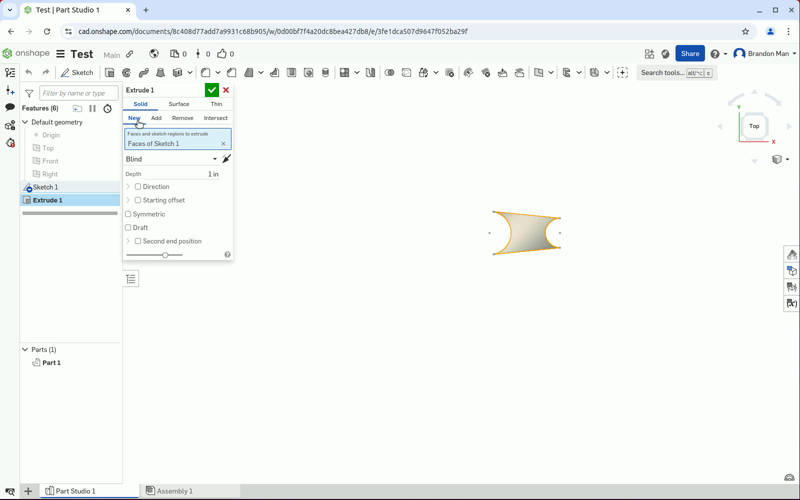
click(137, 120)
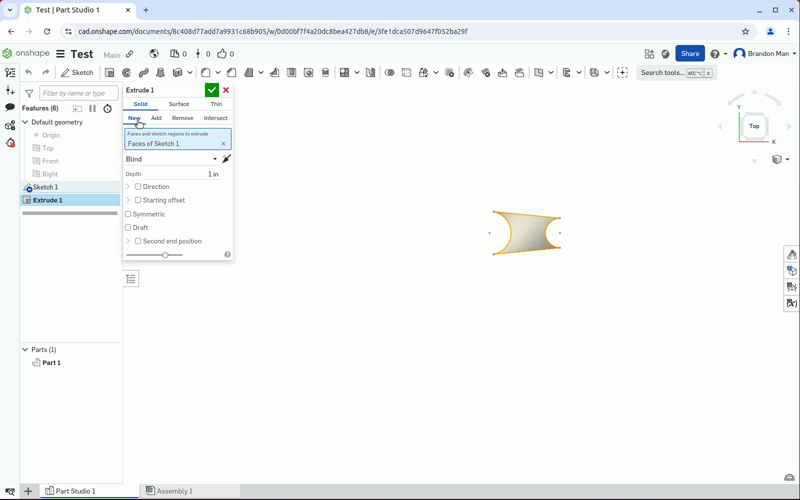
key(tab, 4)
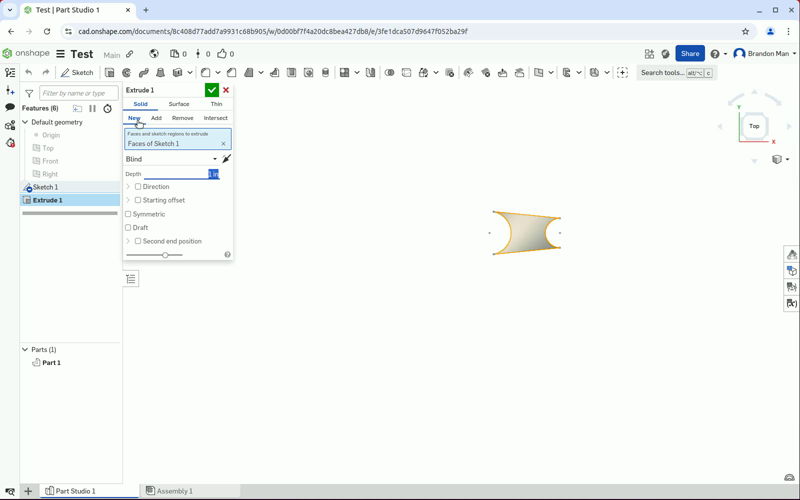
text(3.611)
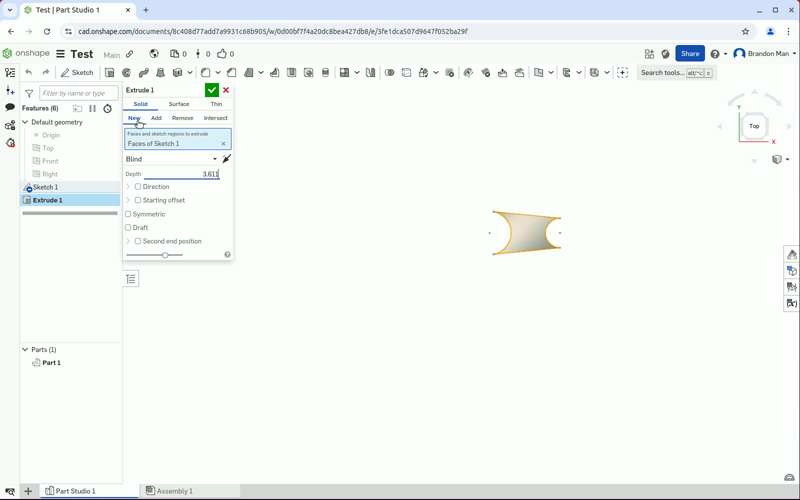
key(enter)
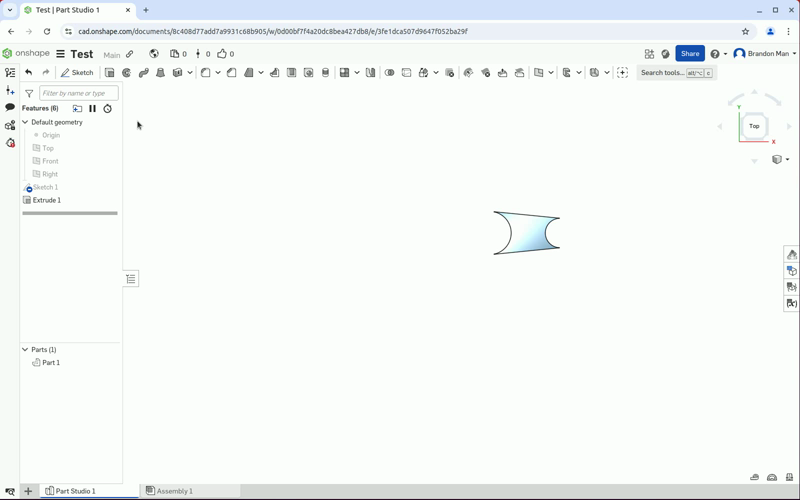
key(shift+h)
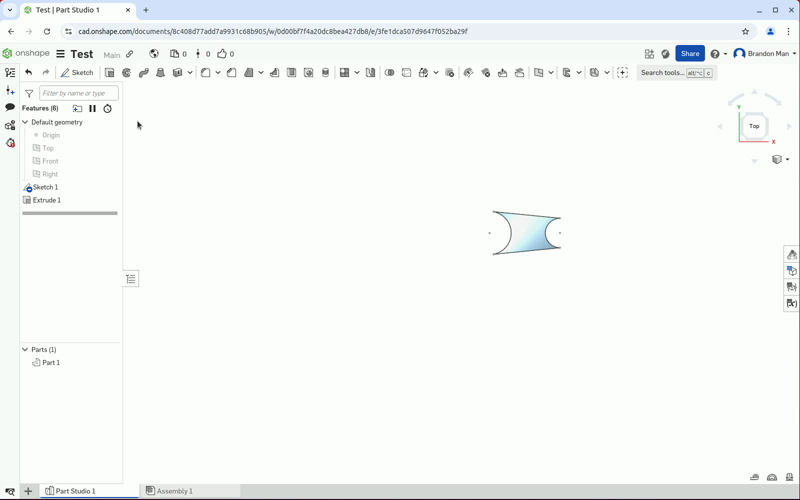
key(shift+h)
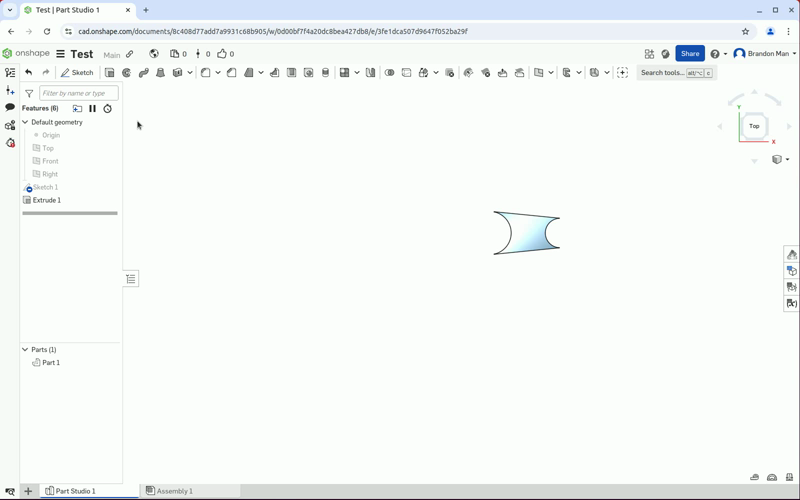
mouse_move(73, 189)
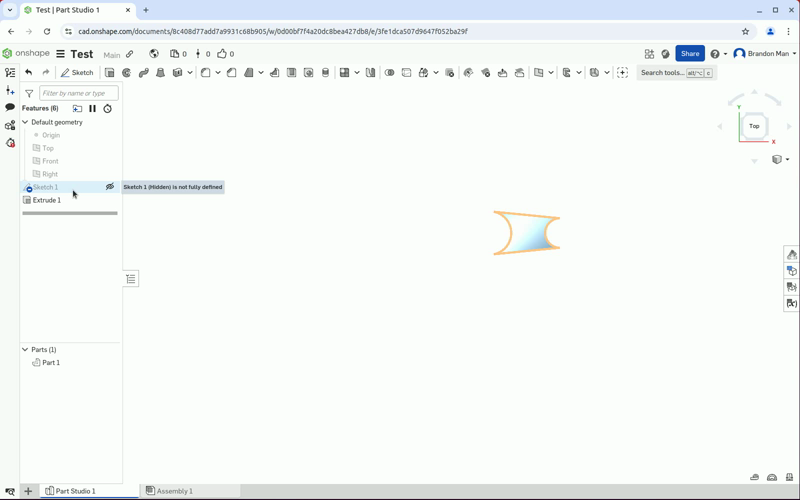
click(73, 189)
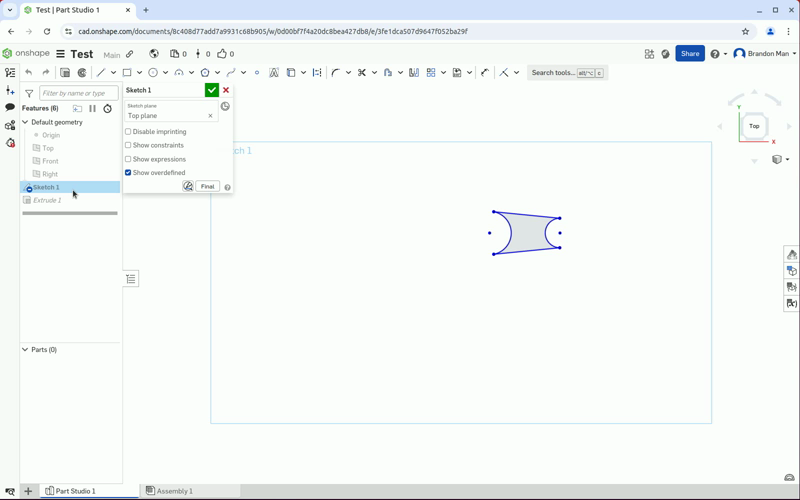
mouse_move(229, 92)
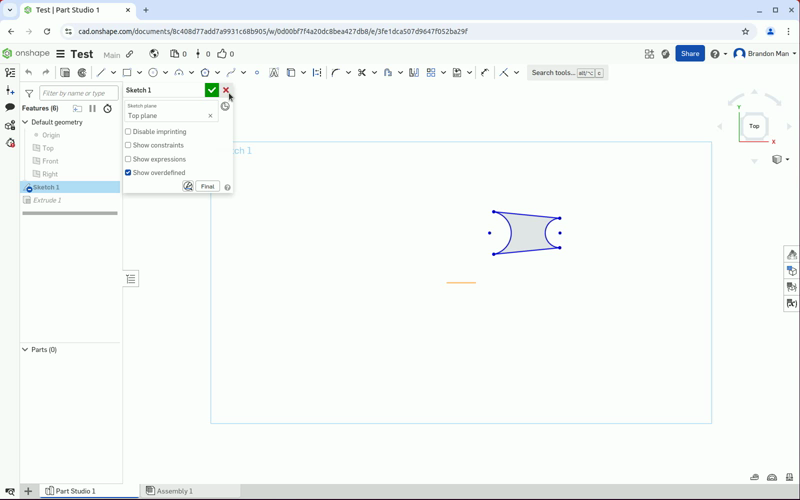
click(229, 92)
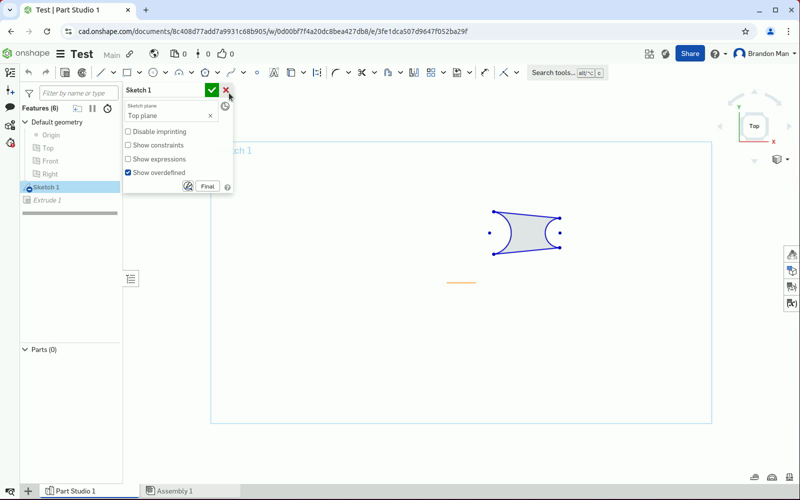
key(shift+s)
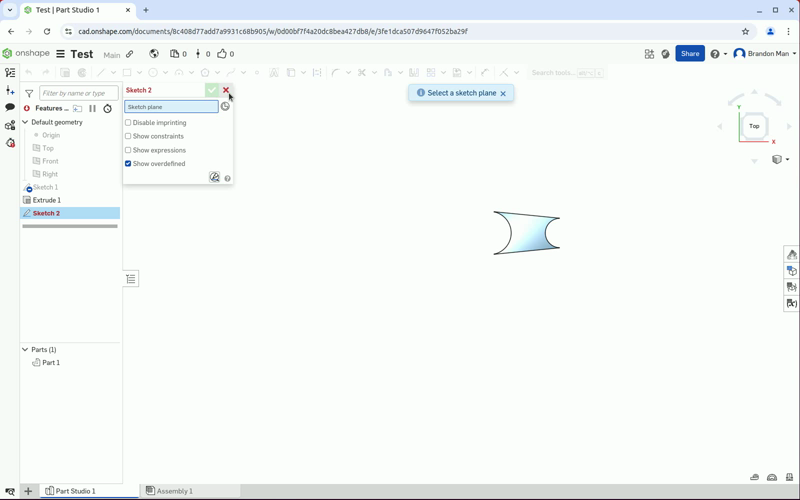
mouse_move(73, 150)
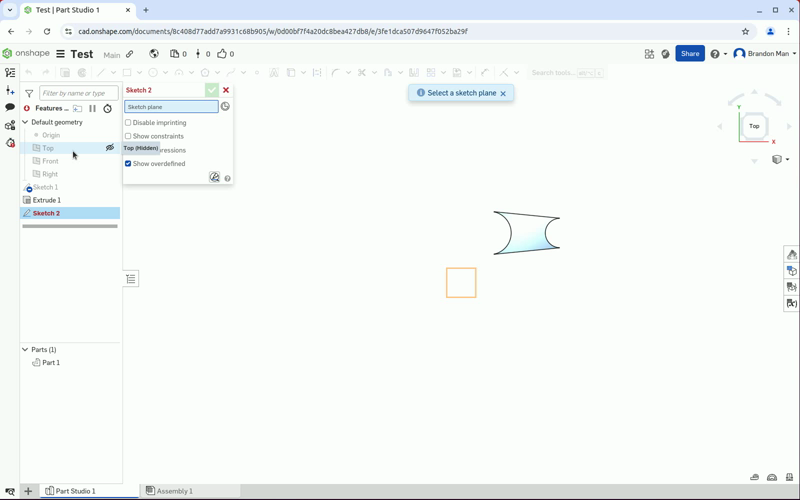
click(73, 150)
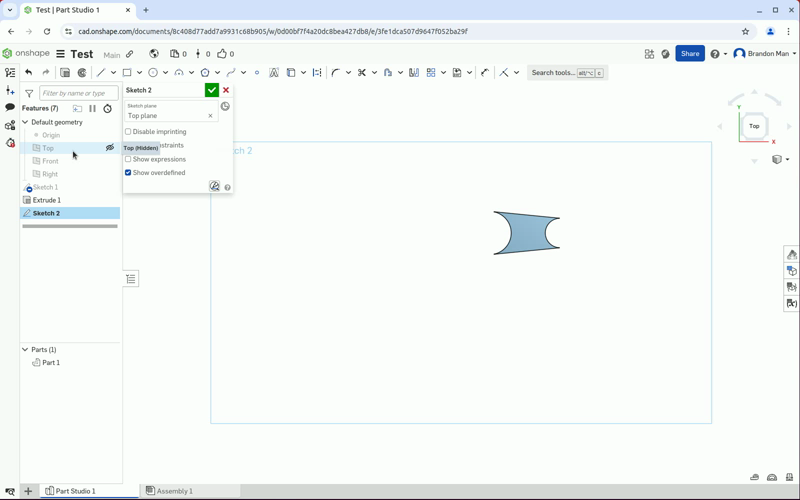
mouse_move(73, 352)
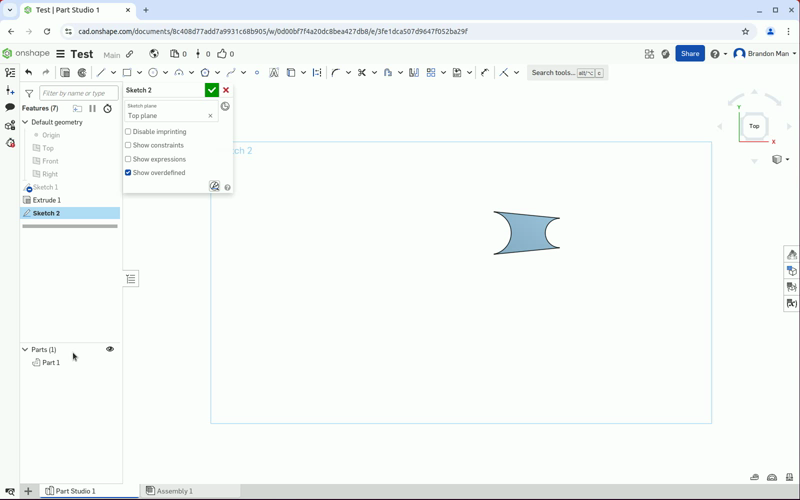
key(y)
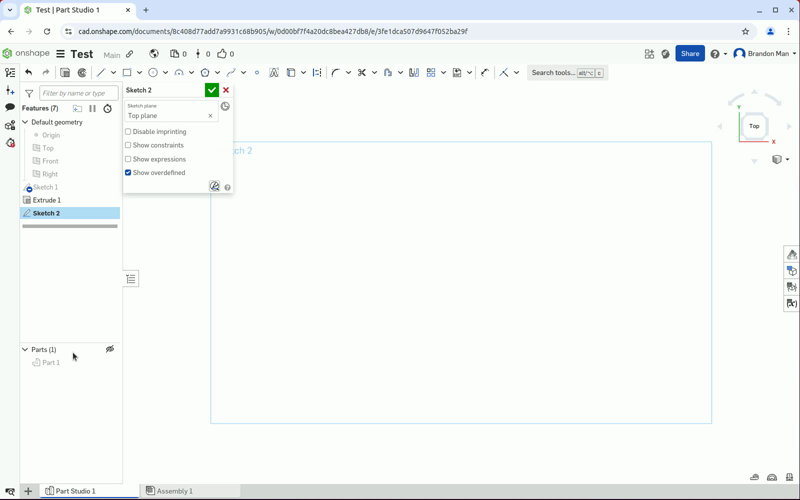
key(c)
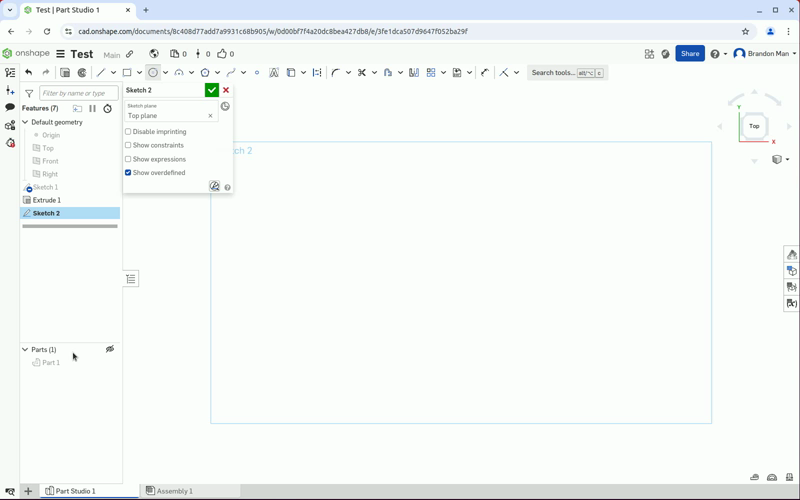
key_down(shift)
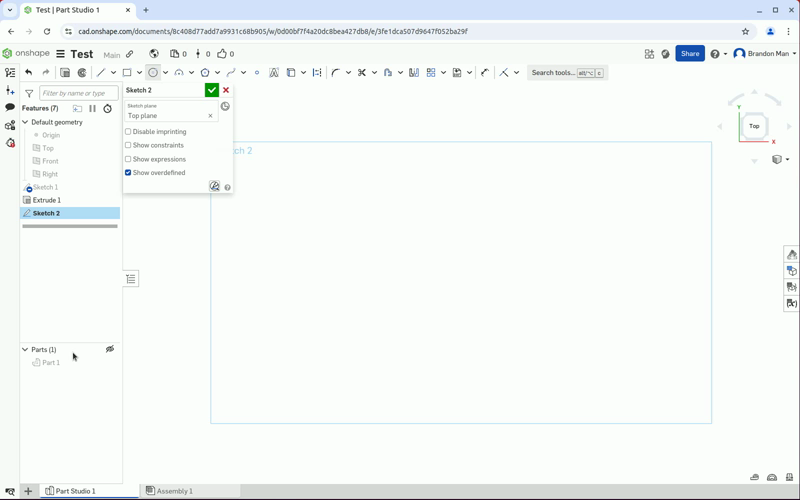
mouse_move(559, 232)
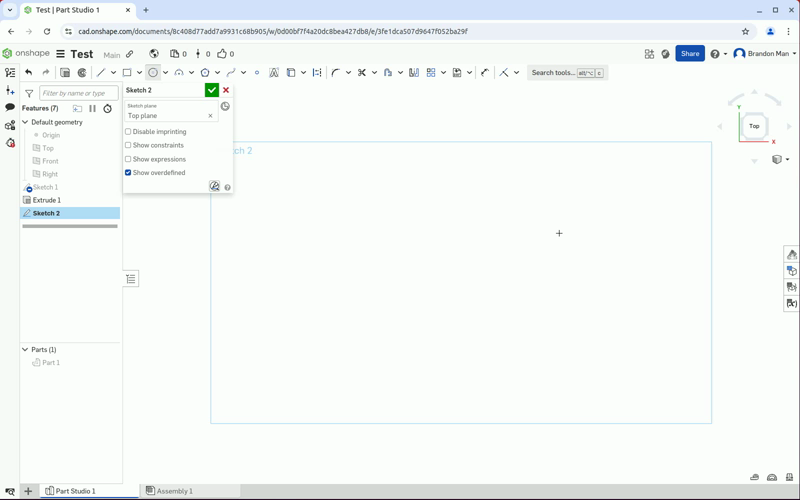
click(559, 232)
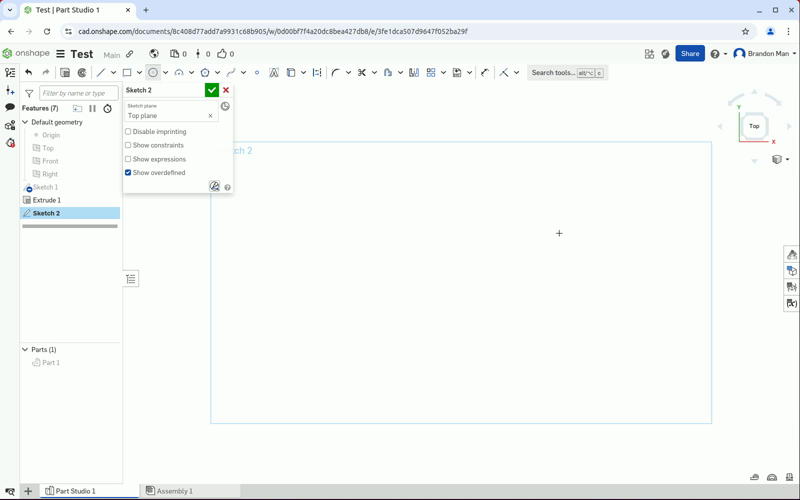
key_up(shift)
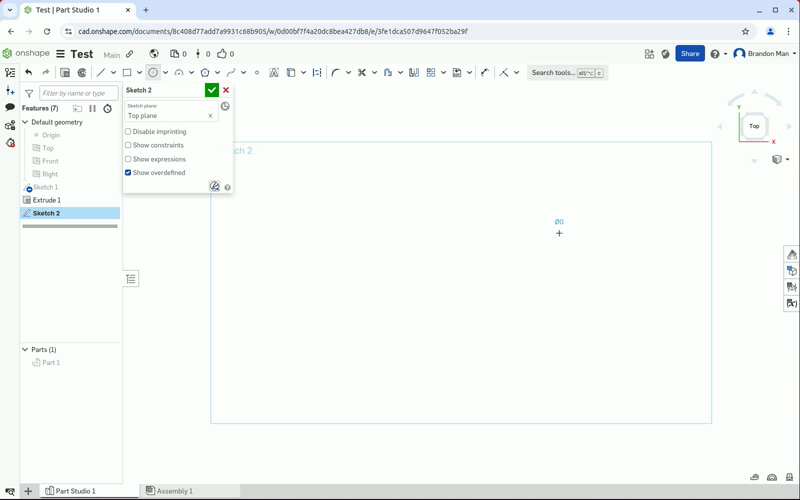
mouse_move(574, 232)
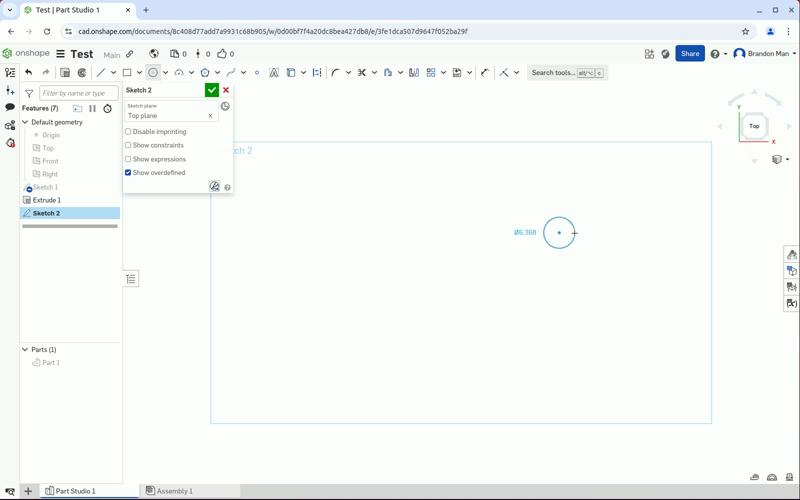
click(574, 232)
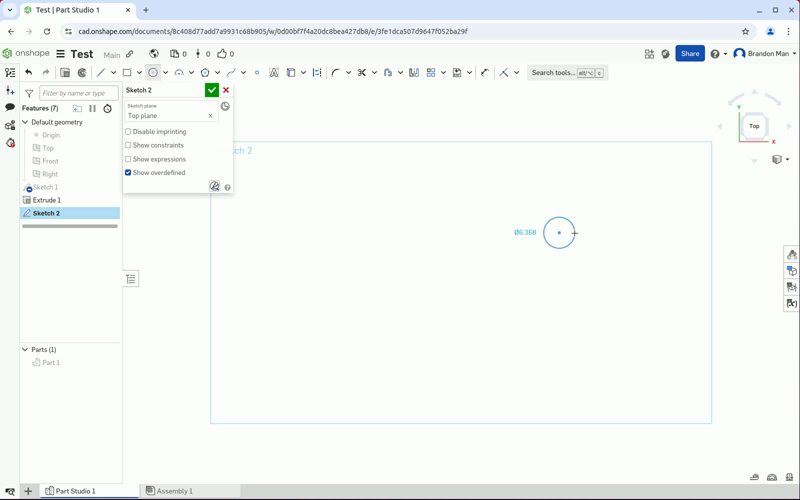
key(esc)
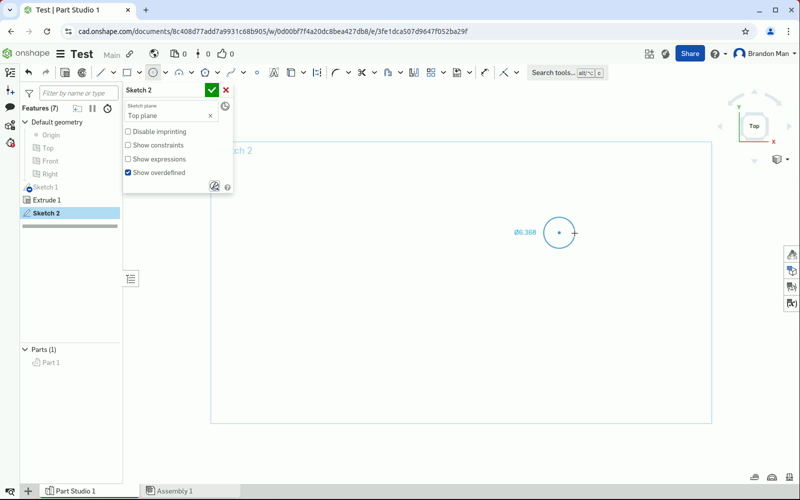
mouse_move(559, 221)
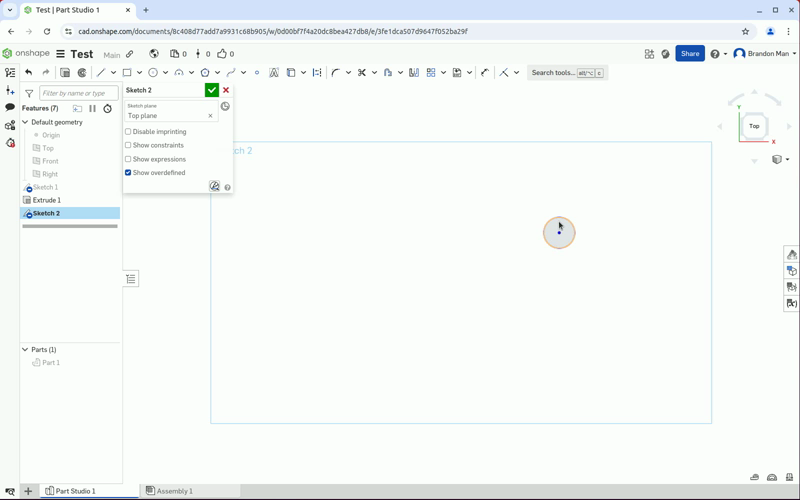
scroll(6)
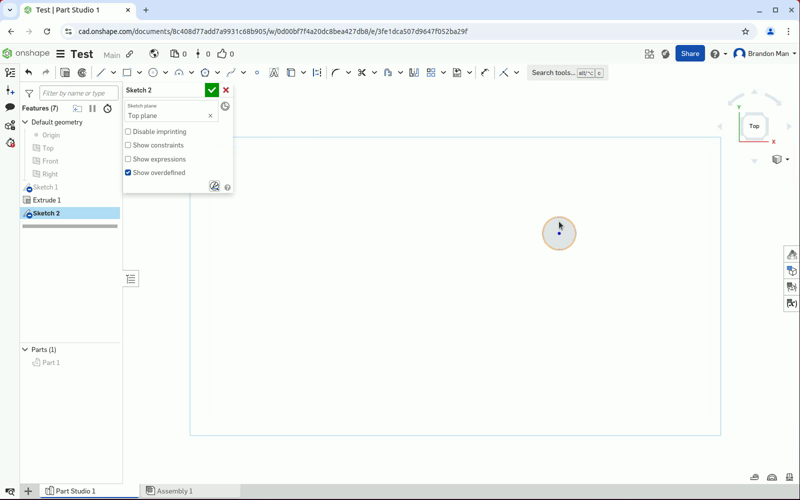
scroll(6)
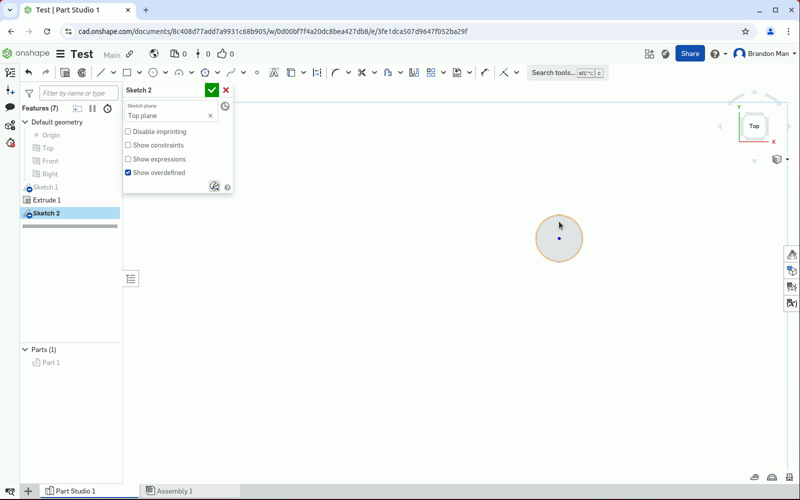
scroll(6)
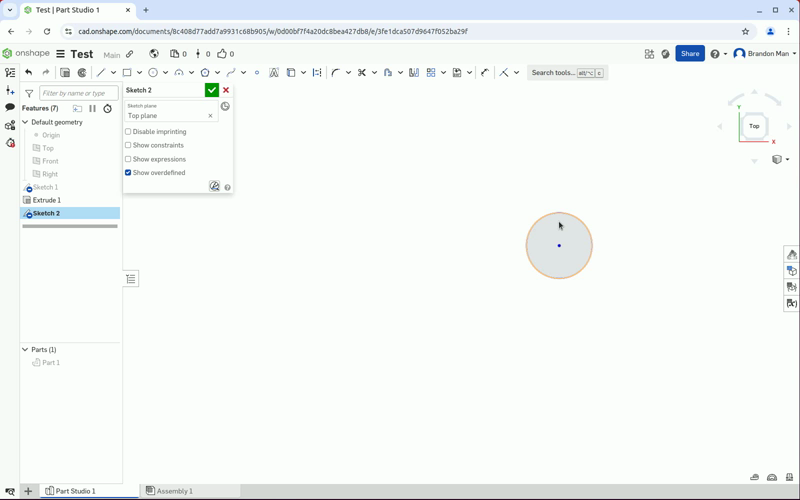
scroll(6)
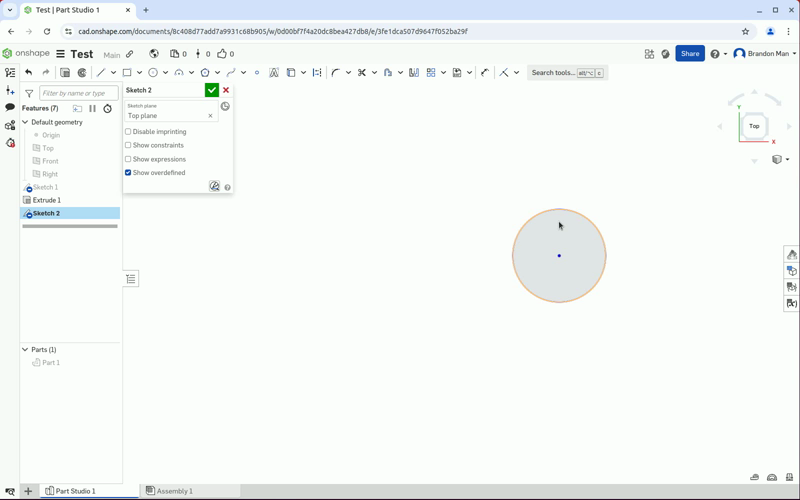
scroll(6)
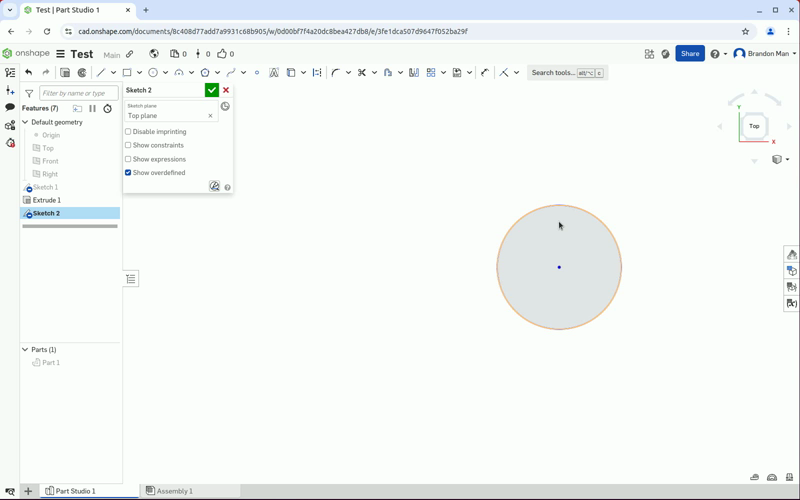
scroll(6)
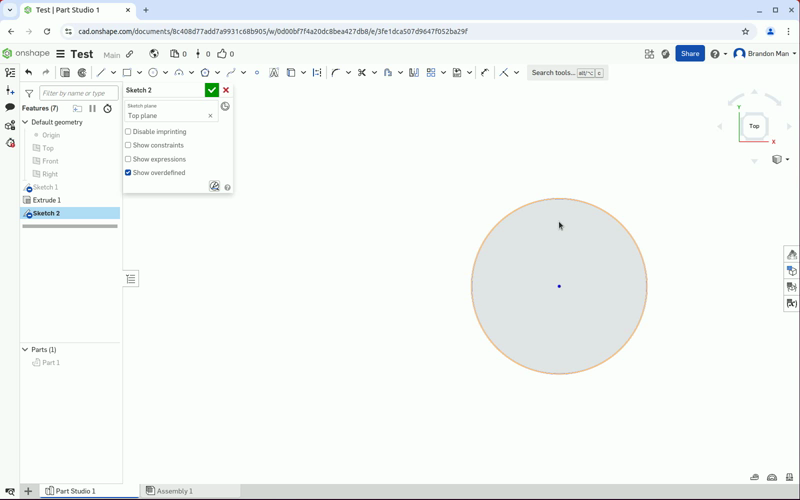
scroll(6)
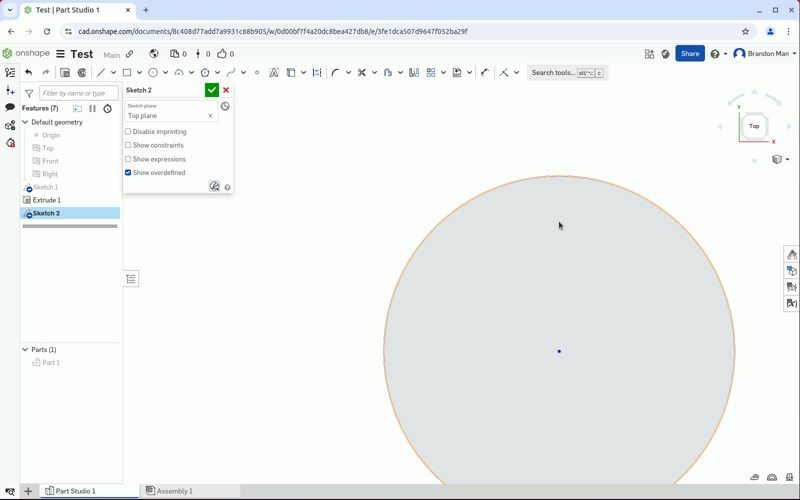
click(559, 221)
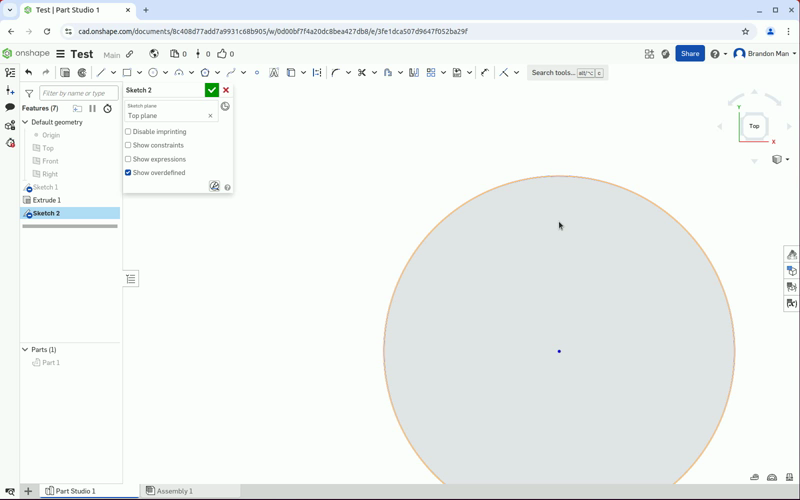
scroll(-6)
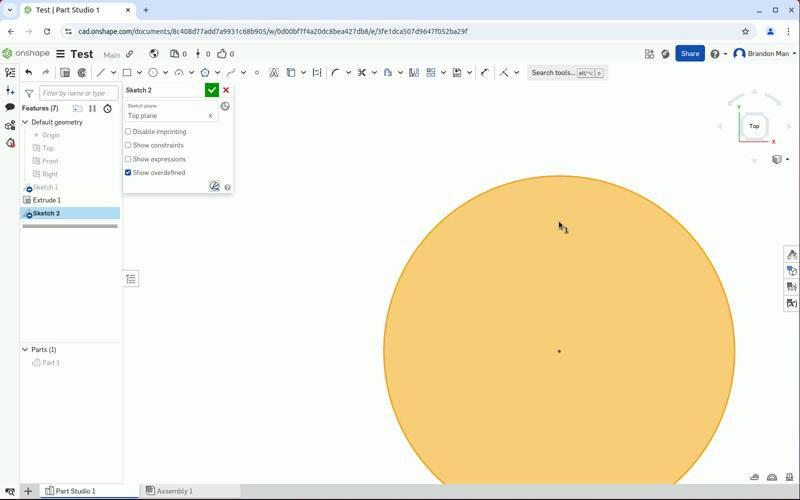
scroll(-6)
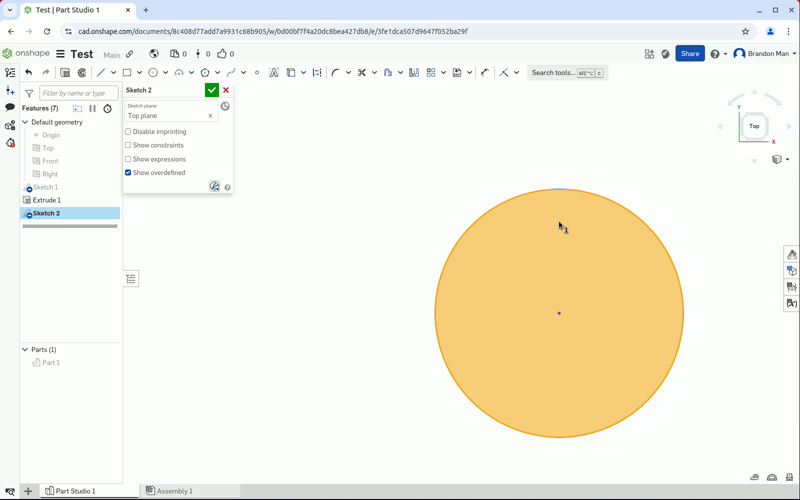
scroll(-6)
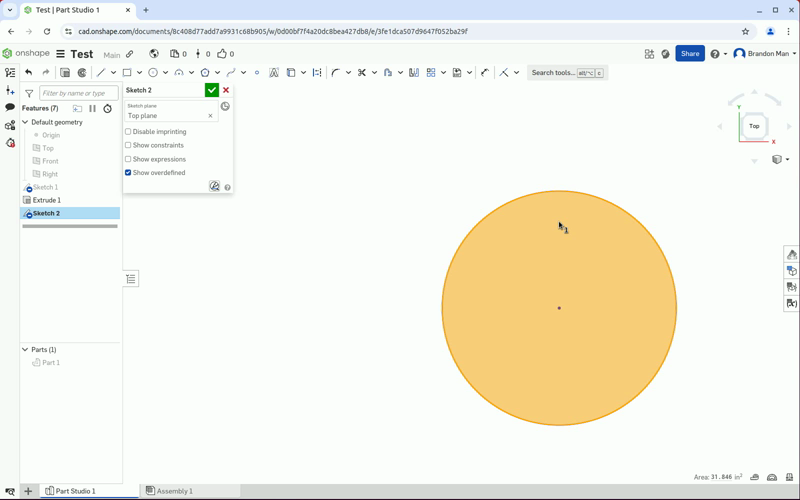
scroll(-6)
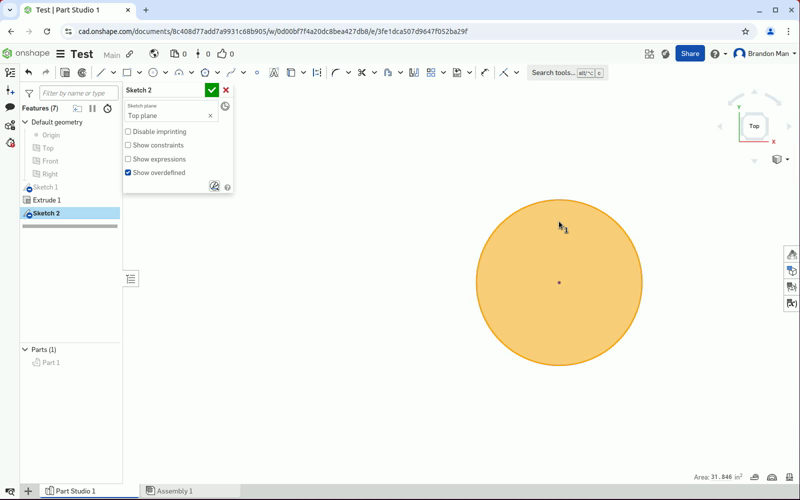
scroll(-6)
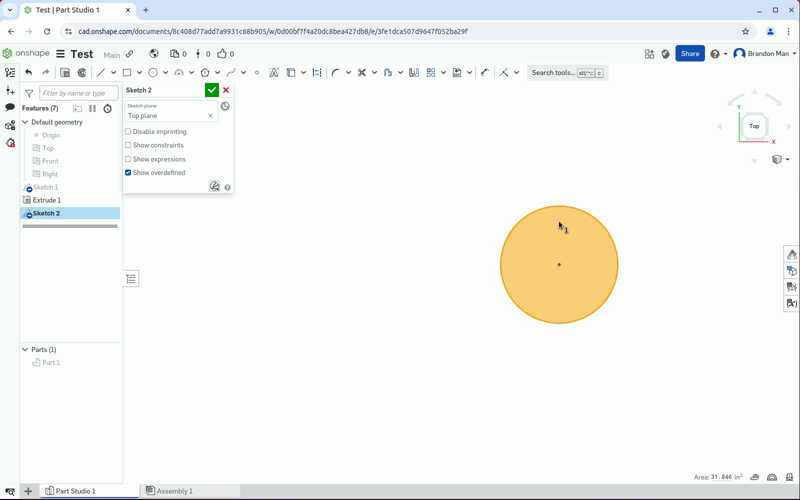
scroll(-6)
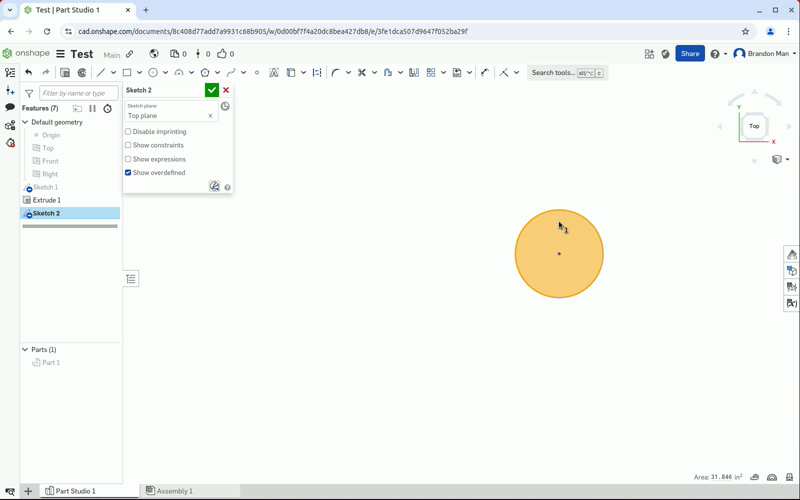
scroll(-6)
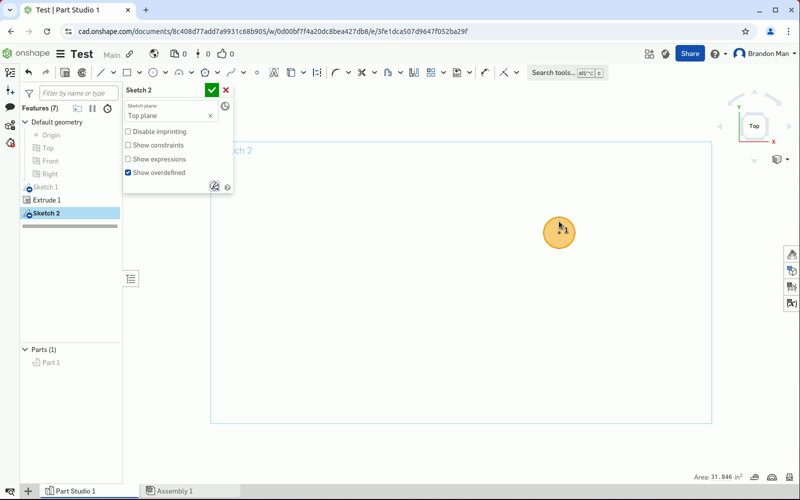
mouse_move(73, 352)
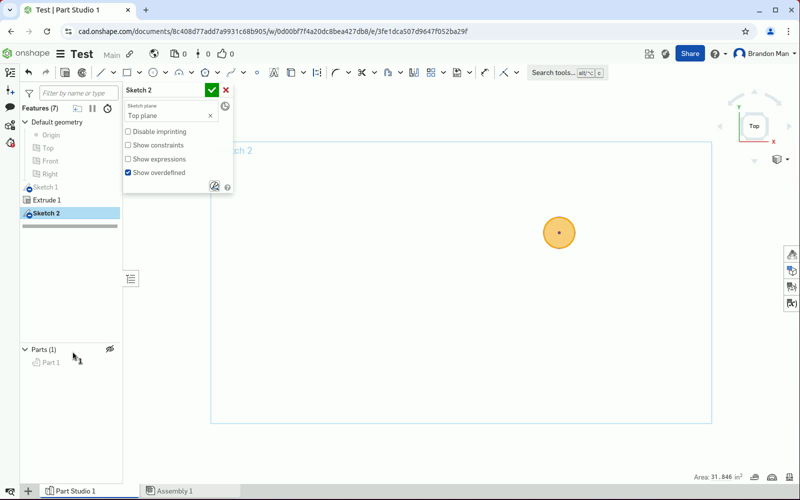
key(shift+y)
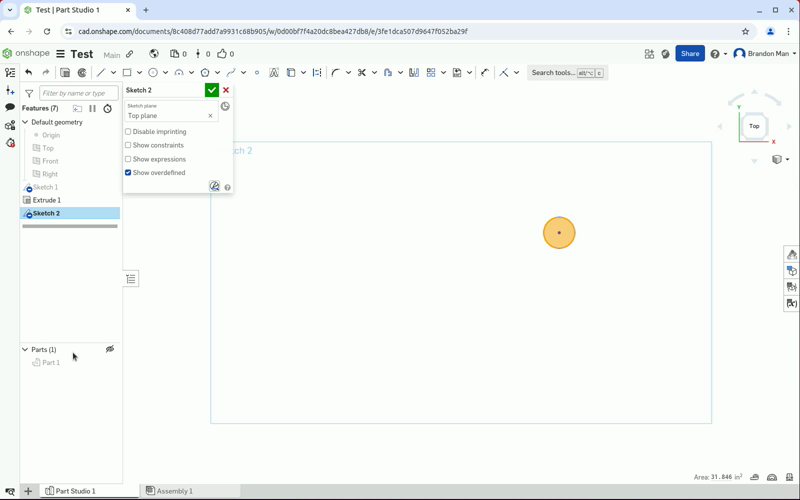
key(shift+e)
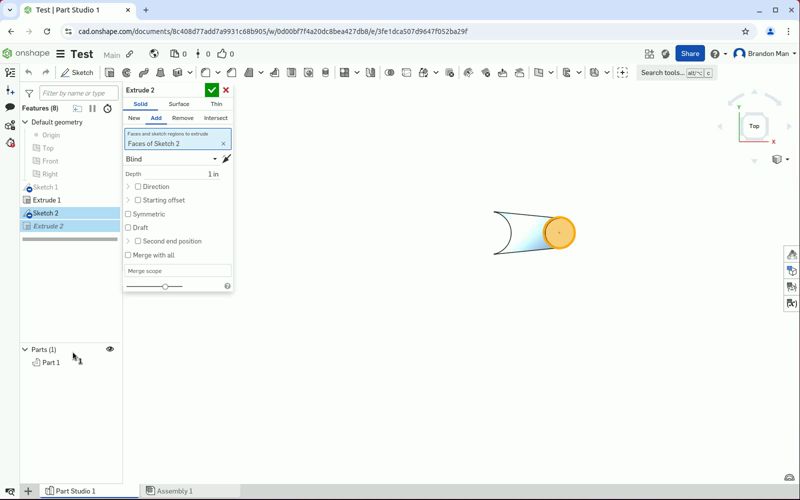
mouse_move(143, 106)
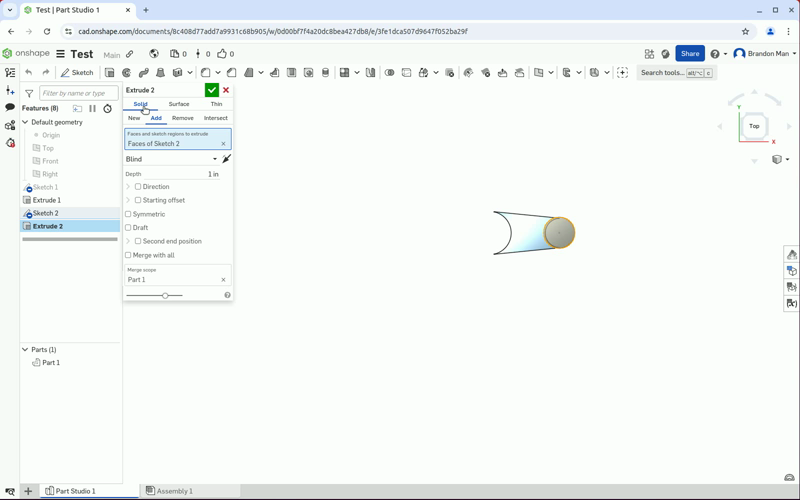
click(143, 106)
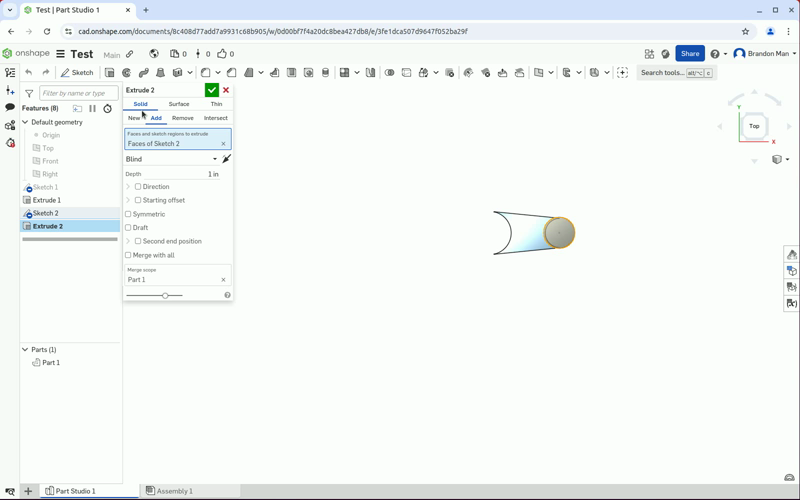
mouse_move(137, 120)
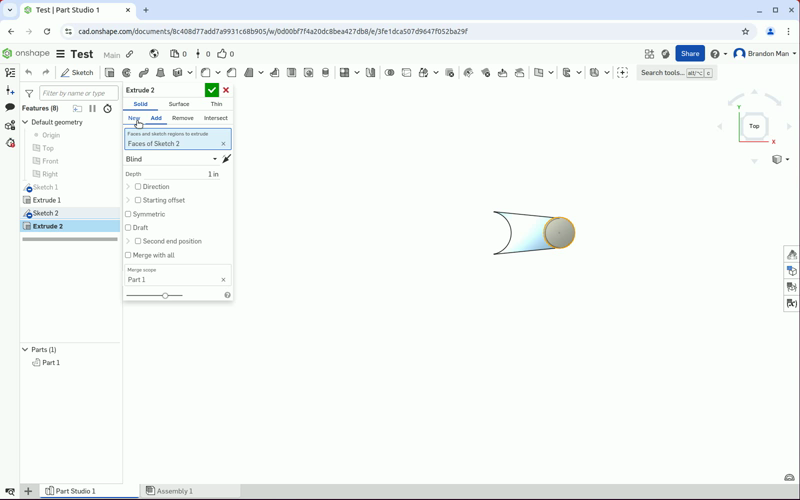
click(137, 120)
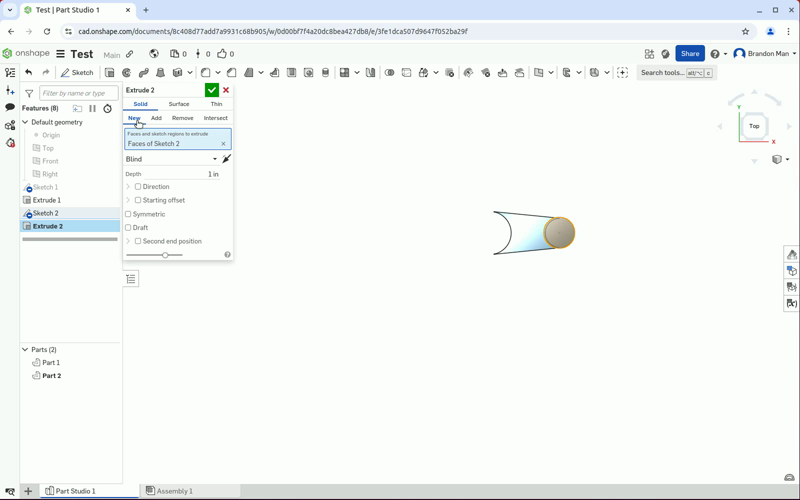
key(tab, 4)
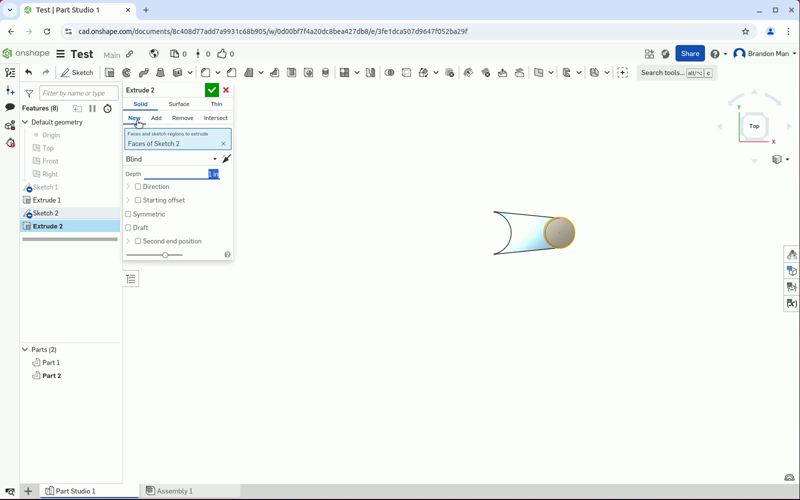
text(3.611)
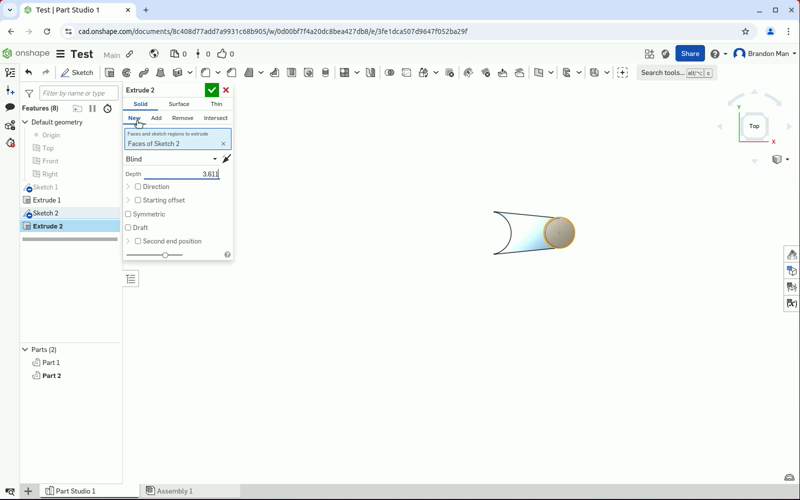
key(enter)
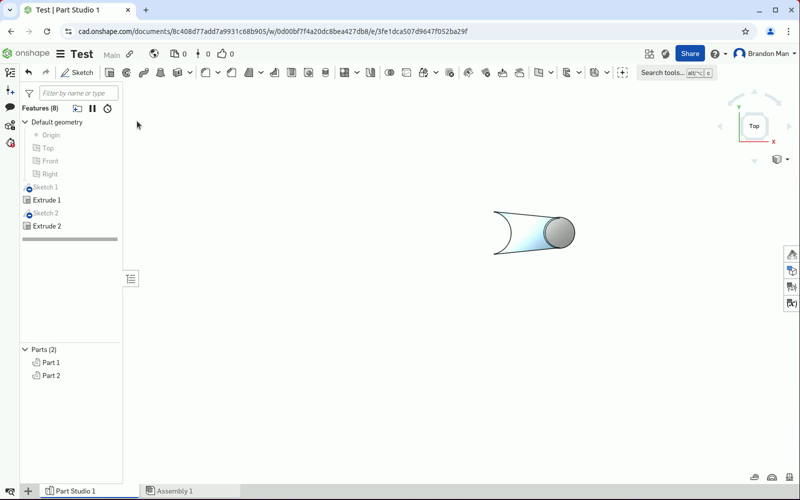
key(shift+h)
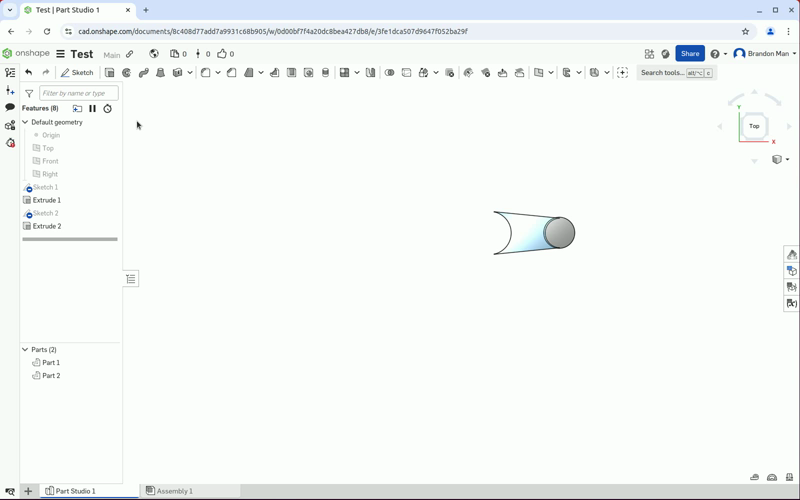
key(shift+h)
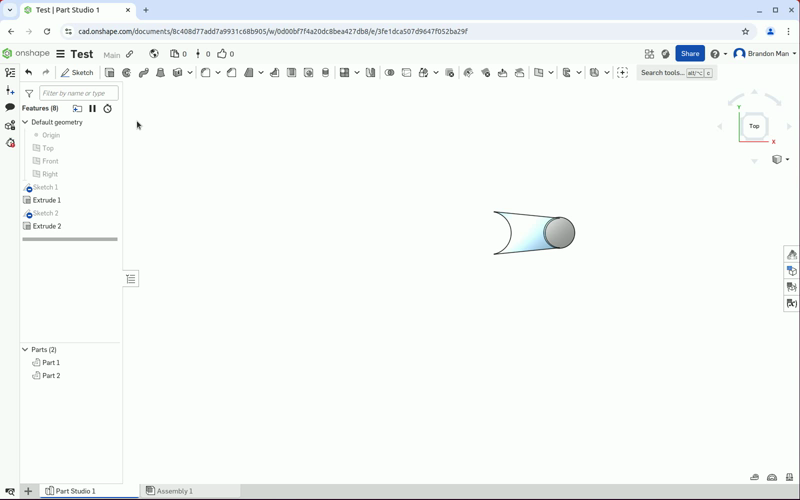
mouse_move(73, 189)
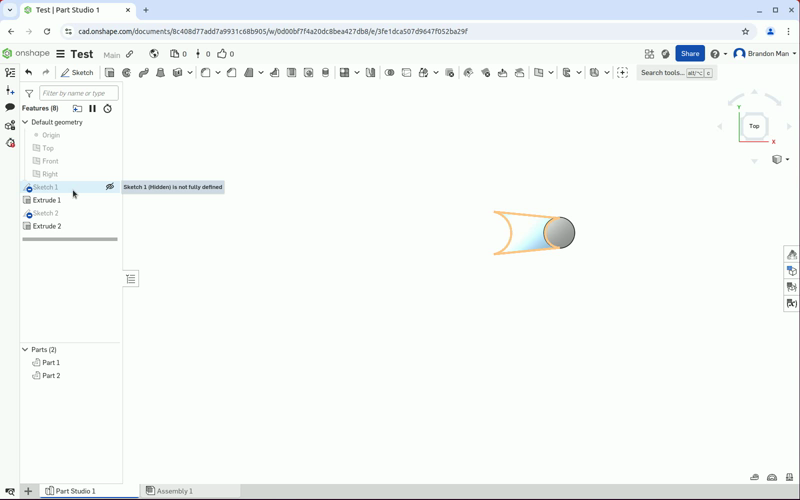
click(73, 189)
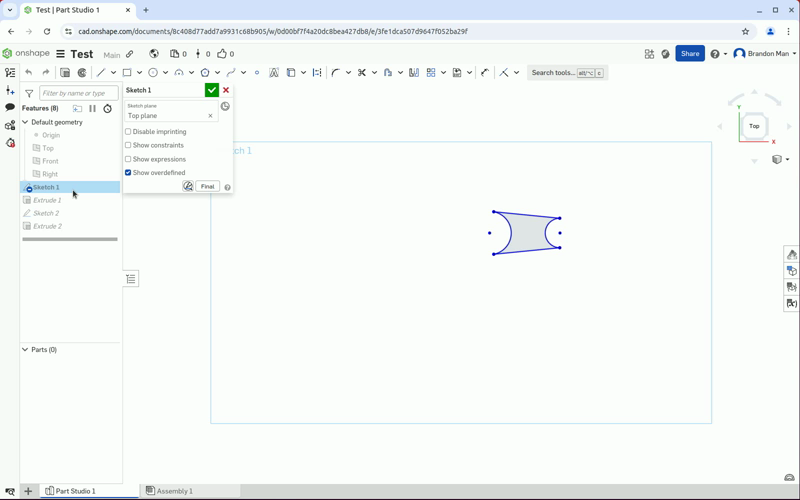
mouse_move(229, 92)
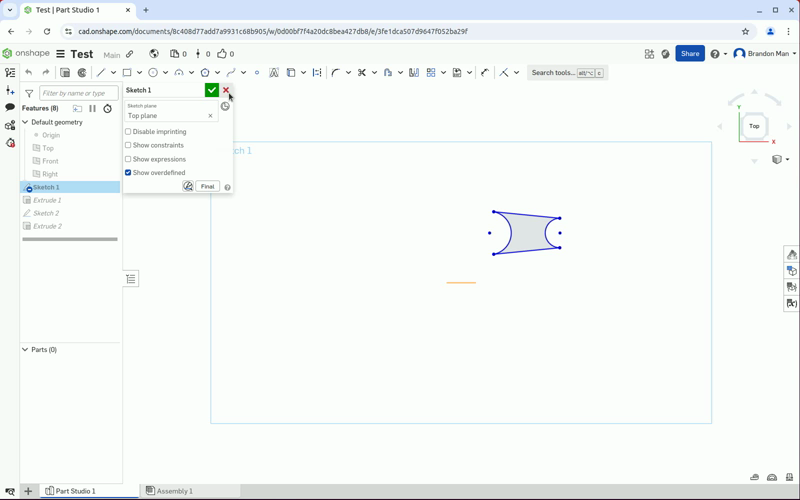
click(229, 92)
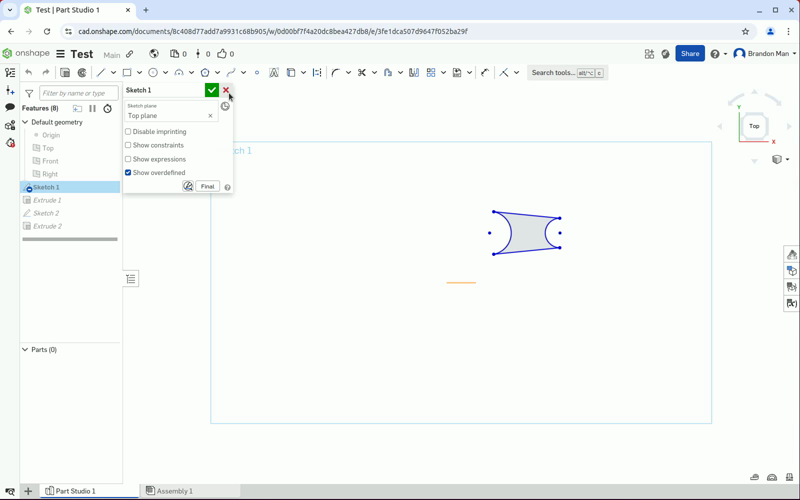
key(shift+s)
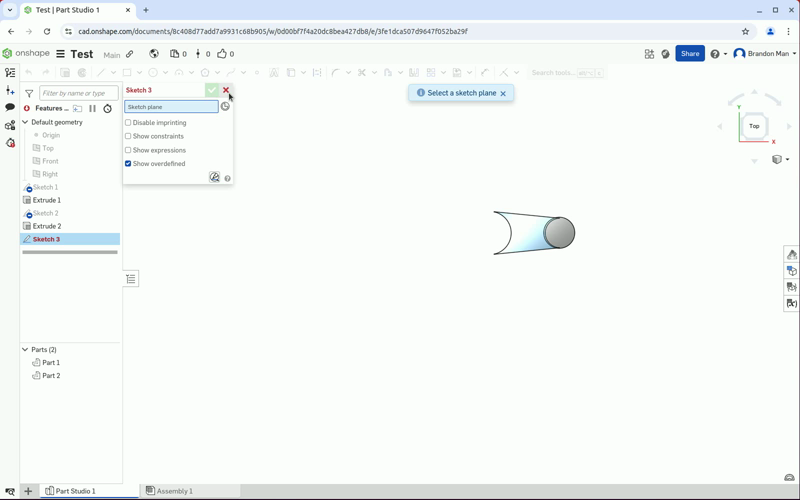
mouse_move(73, 150)
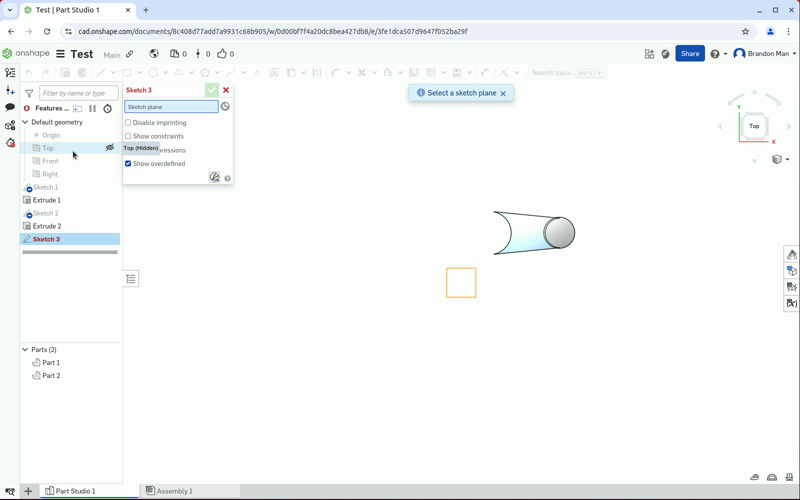
click(73, 150)
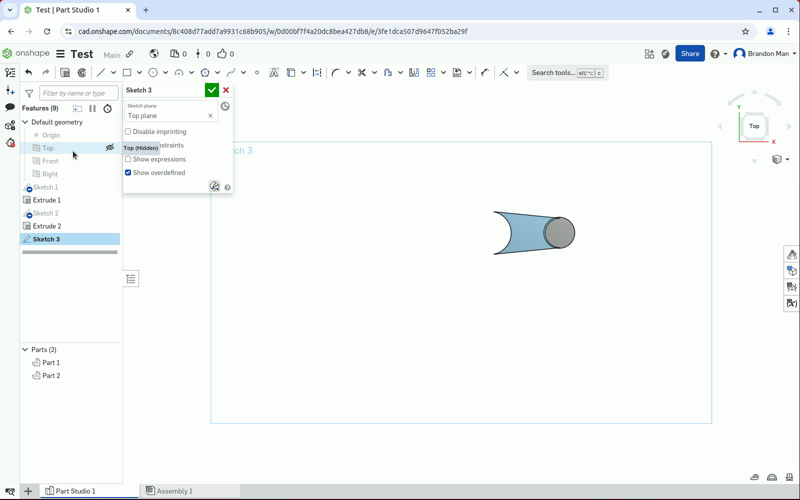
mouse_move(73, 352)
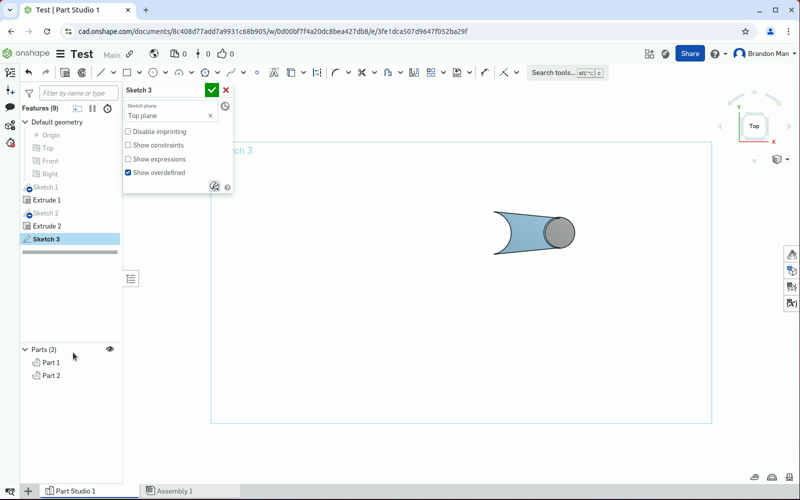
key(y)
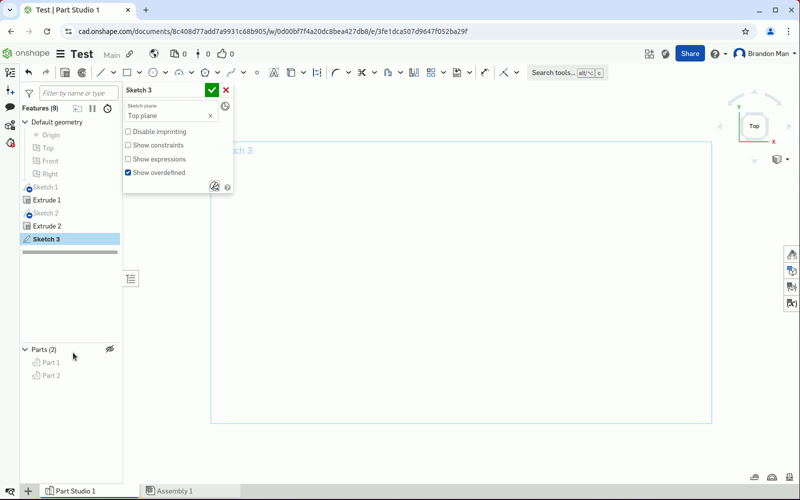
key(l)
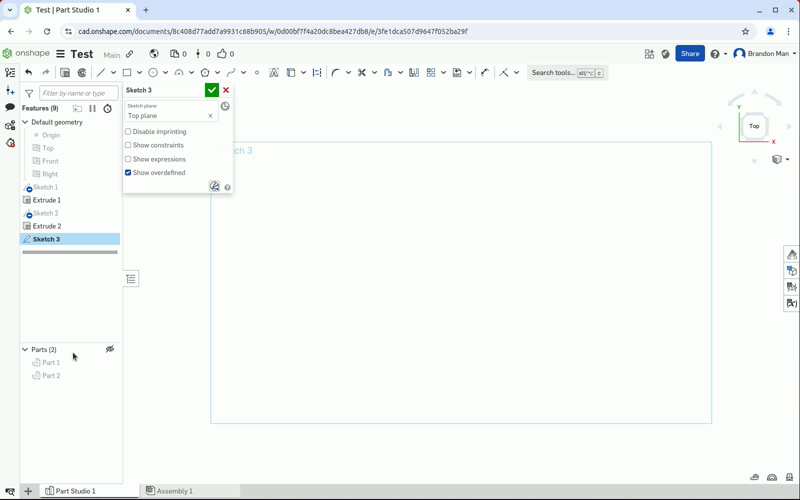
key_down(shift)
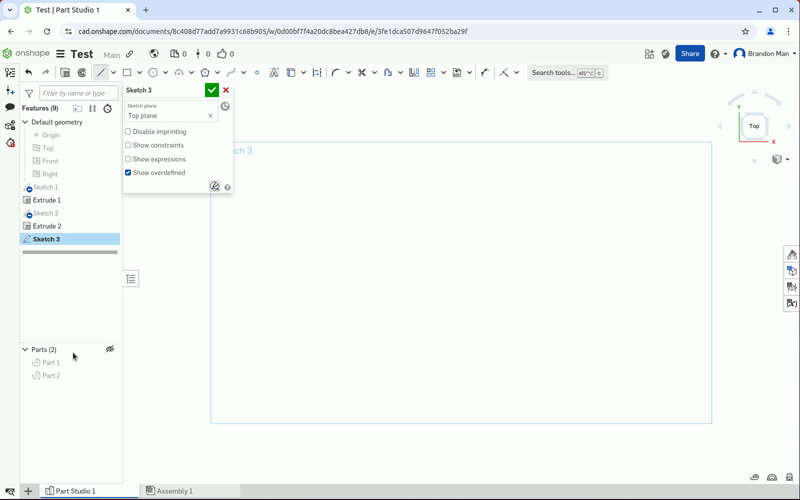
mouse_move(489, 254)
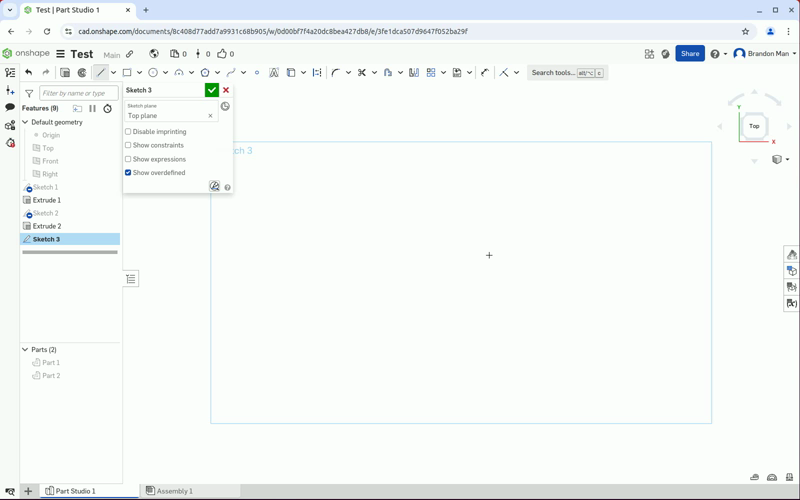
click(489, 254)
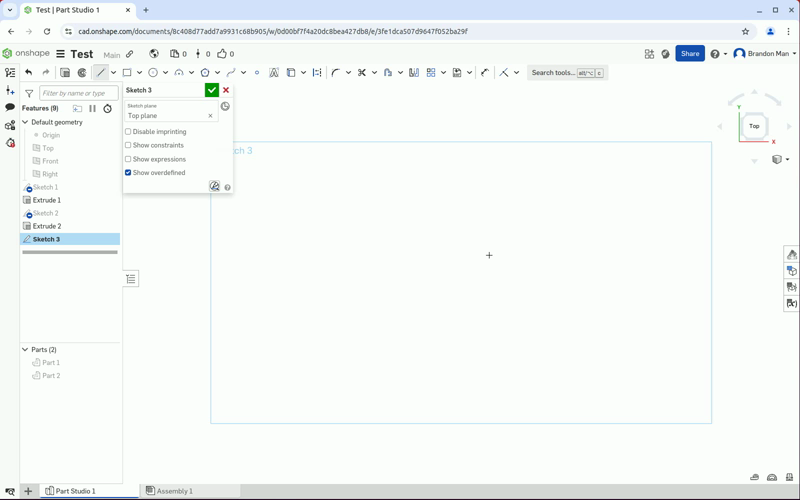
key_up(shift)
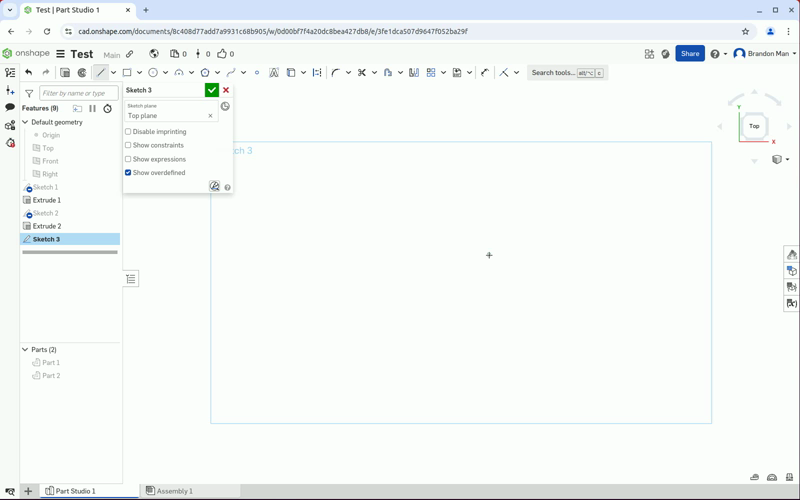
key_down(shift)
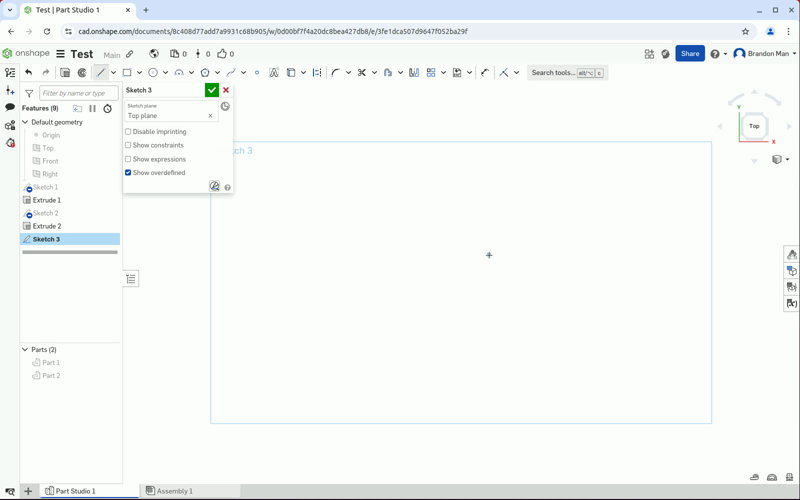
mouse_move(519, 254)
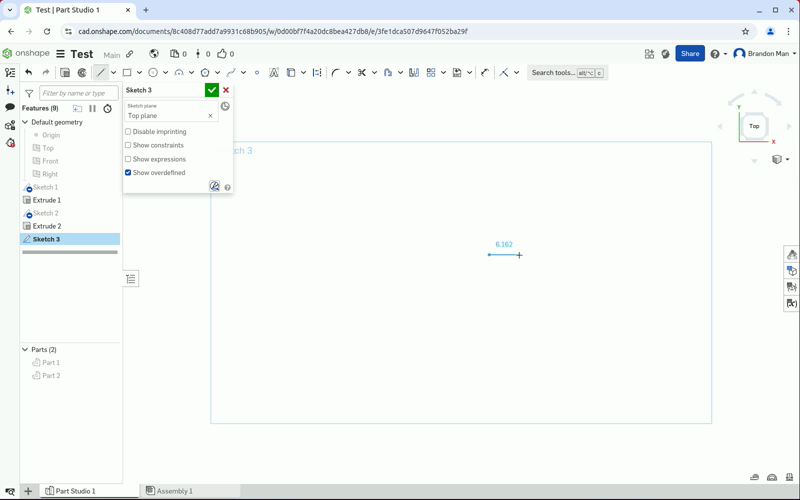
mouse_move(493, 254)
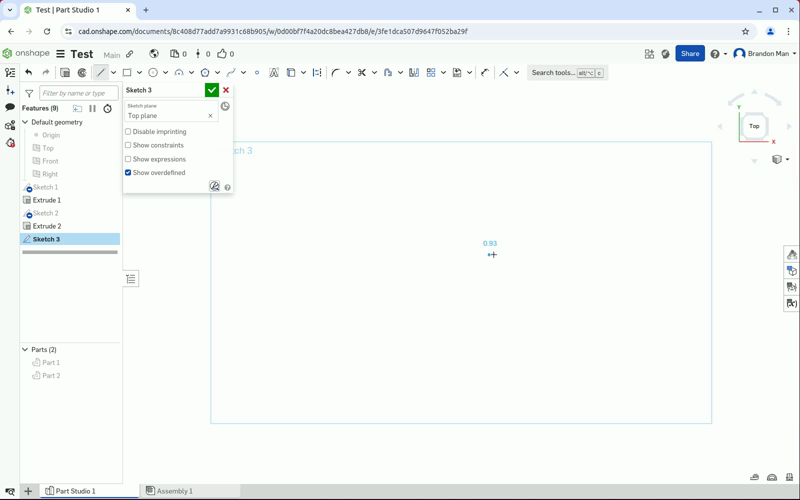
scroll(6)
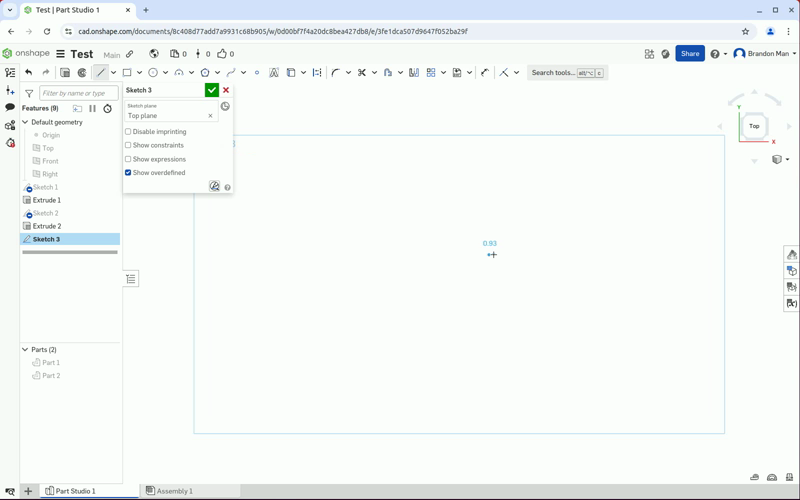
scroll(6)
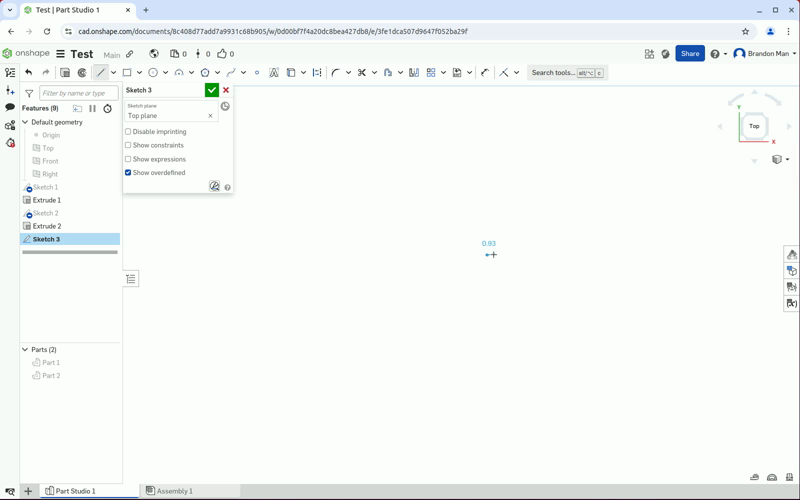
scroll(6)
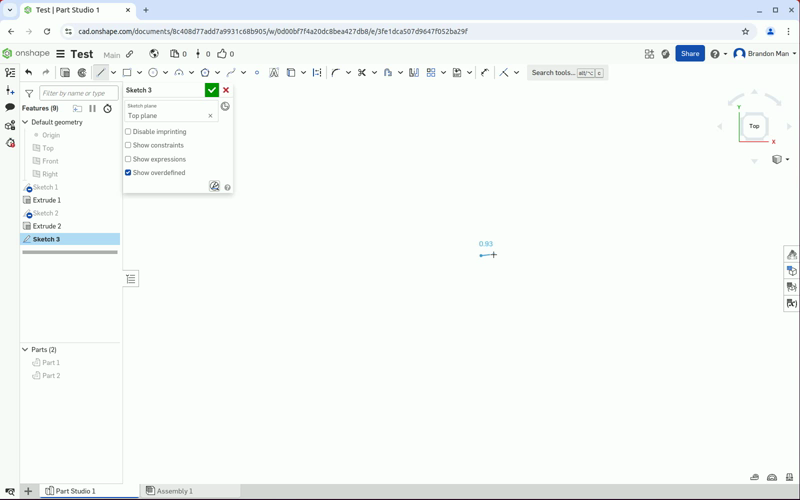
scroll(6)
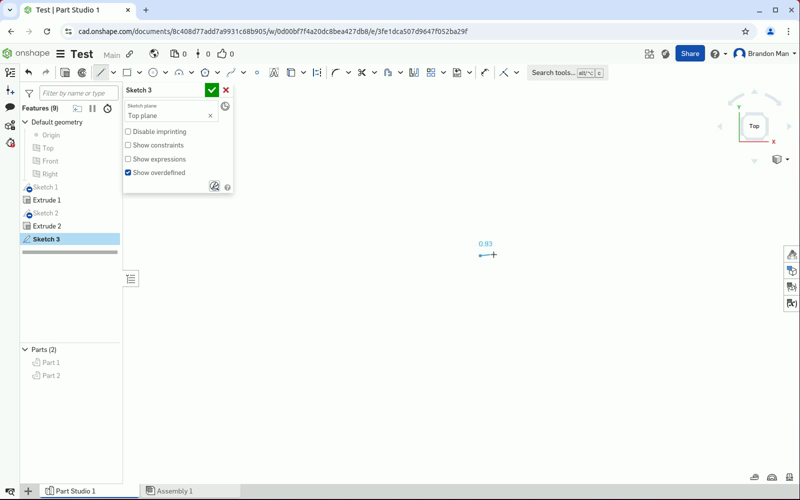
scroll(6)
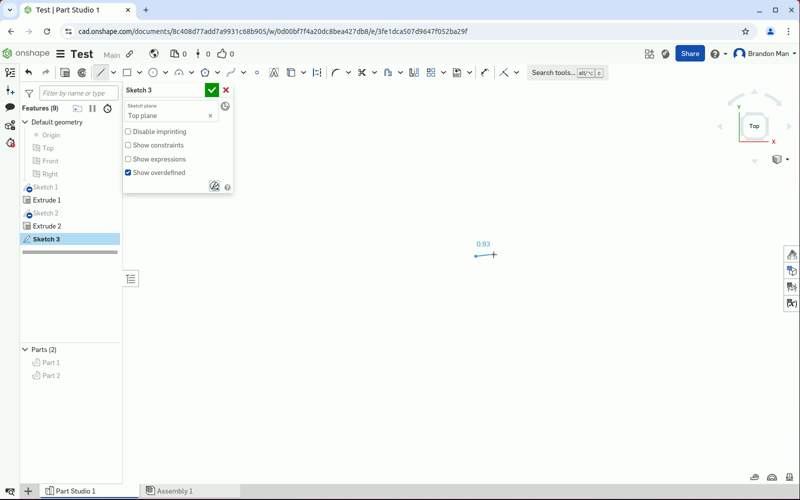
scroll(6)
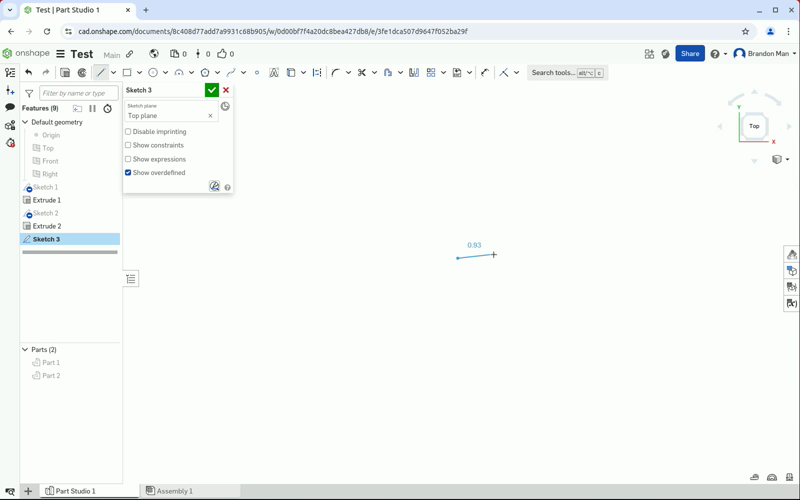
scroll(6)
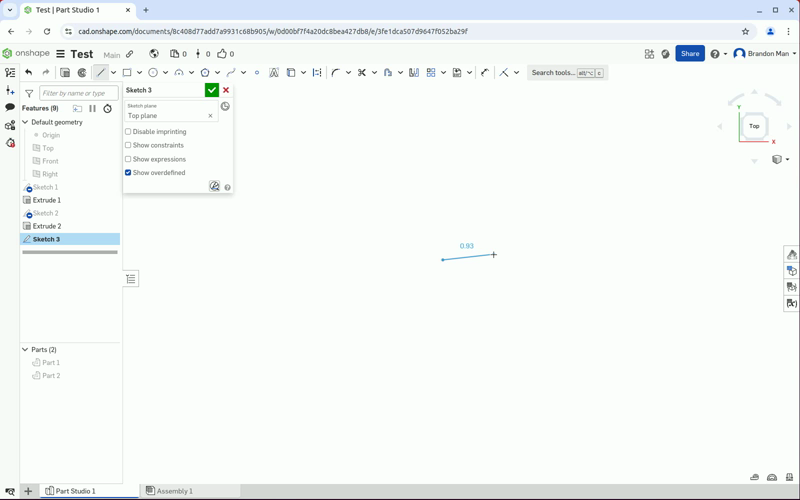
click(493, 254)
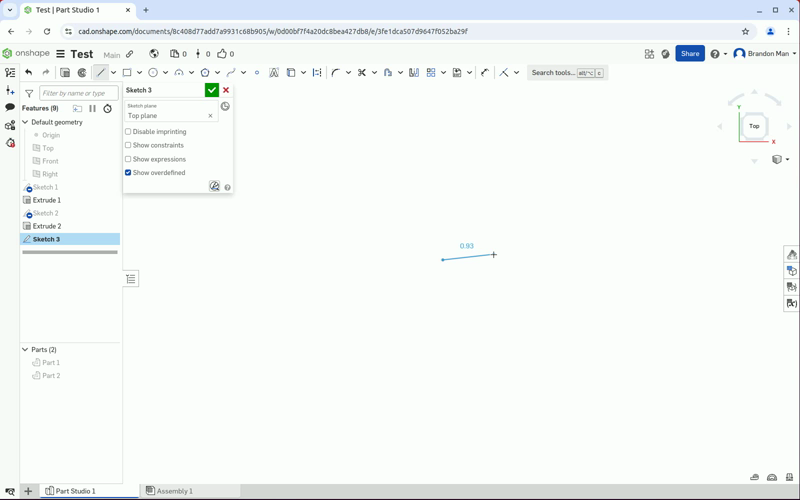
scroll(-6)
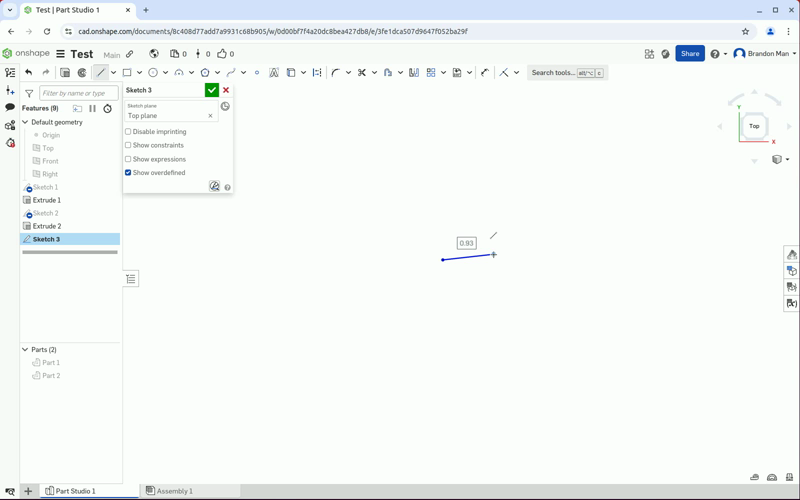
scroll(-6)
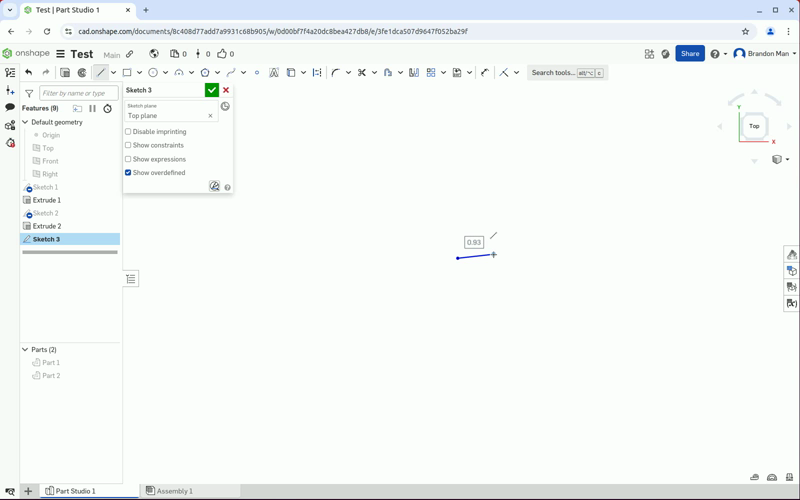
scroll(-6)
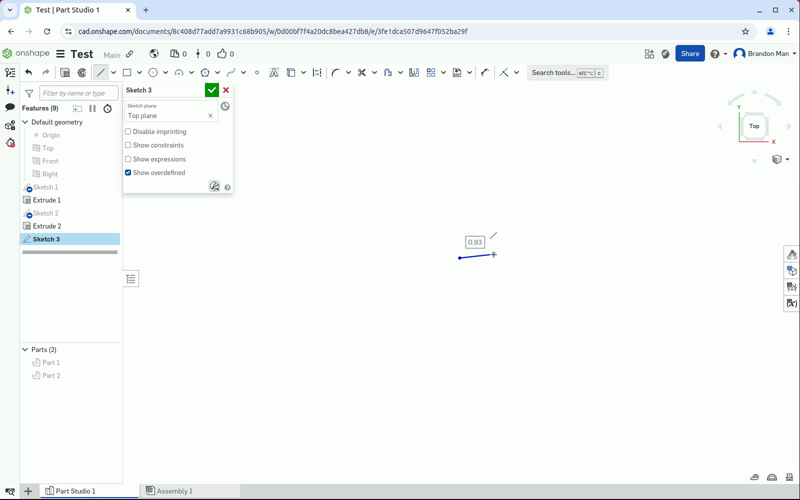
scroll(-6)
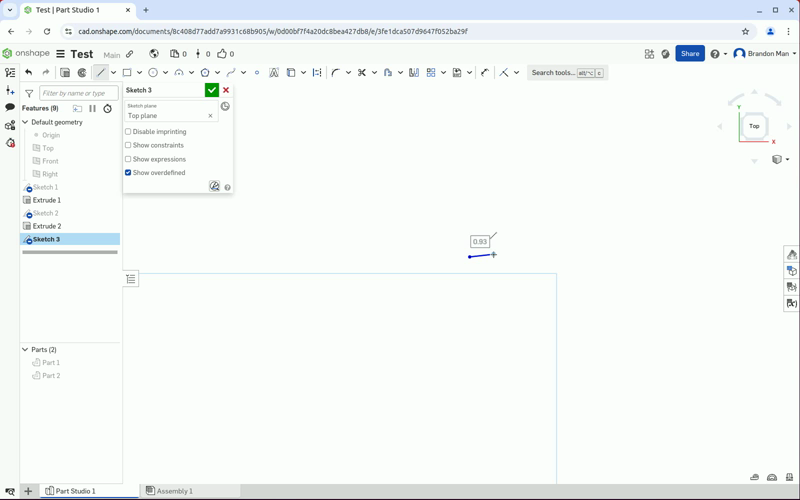
scroll(-6)
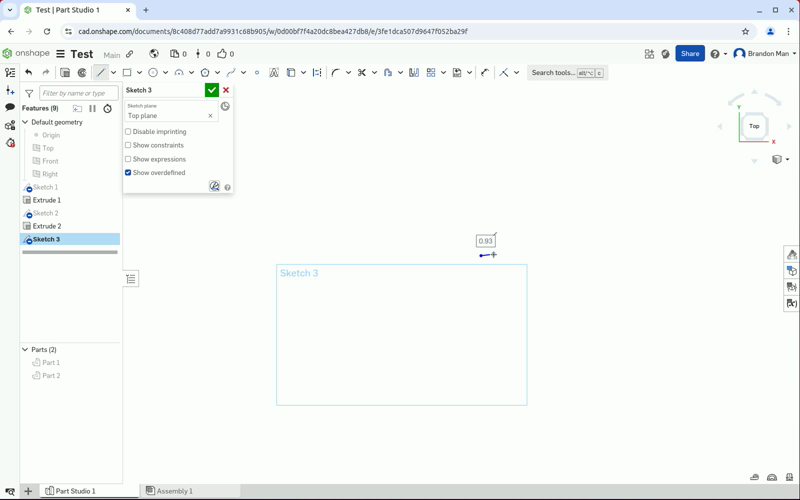
scroll(-6)
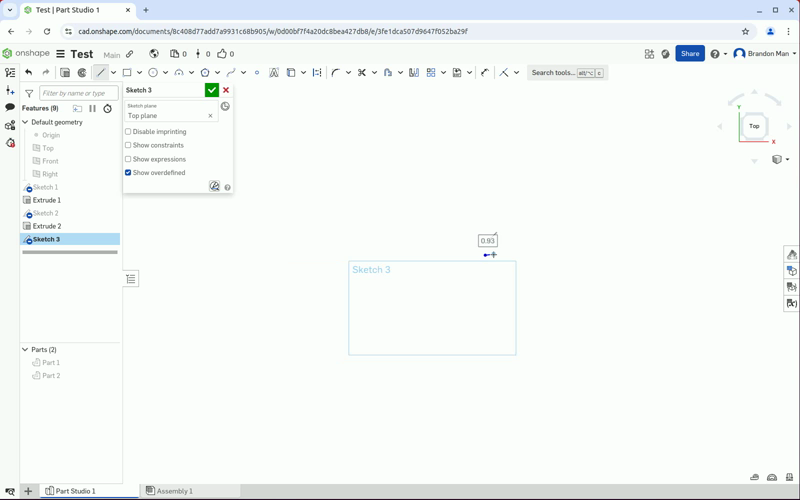
scroll(-6)
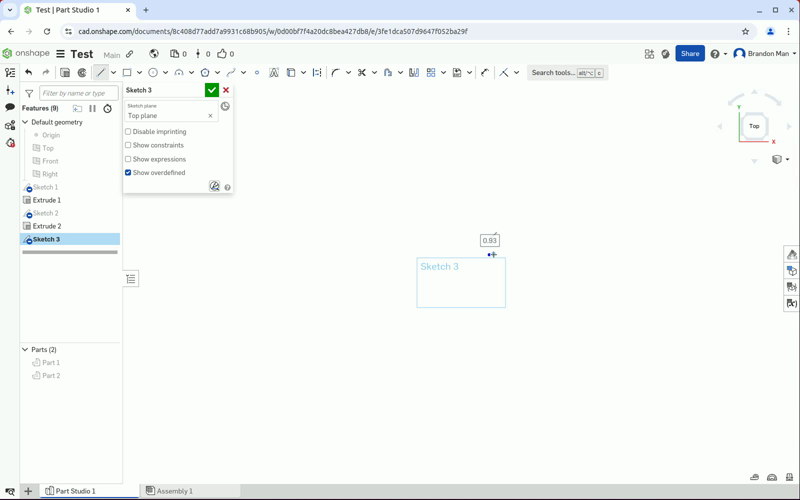
key_up(shift)
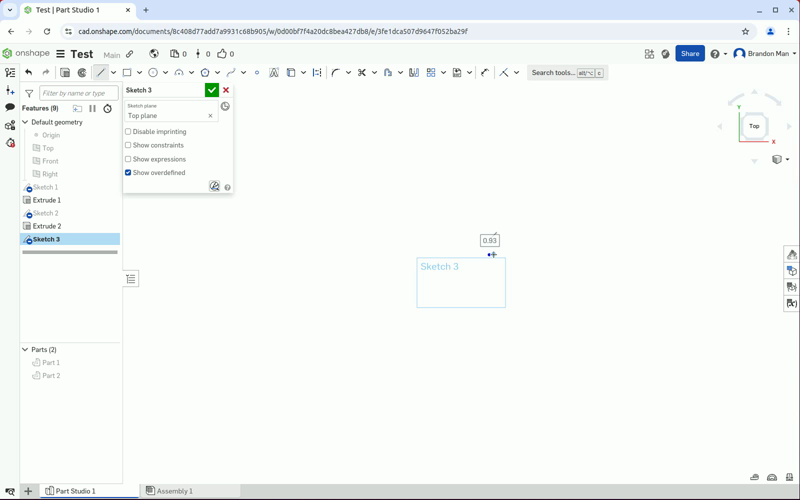
key(esc)
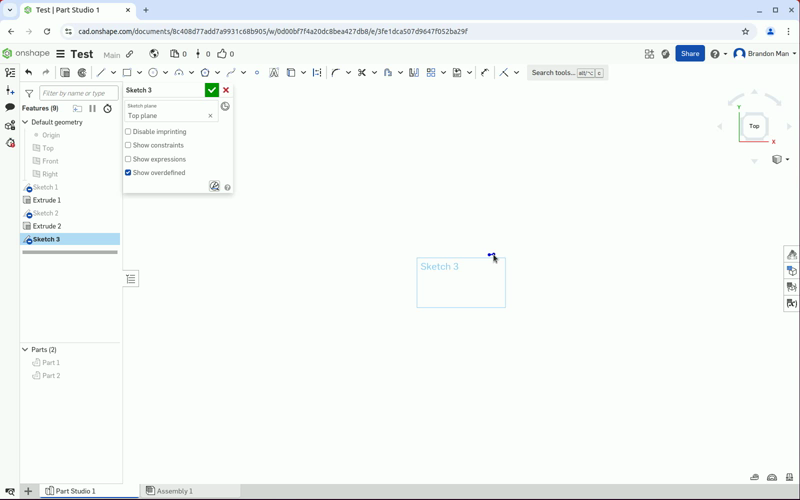
key(a)
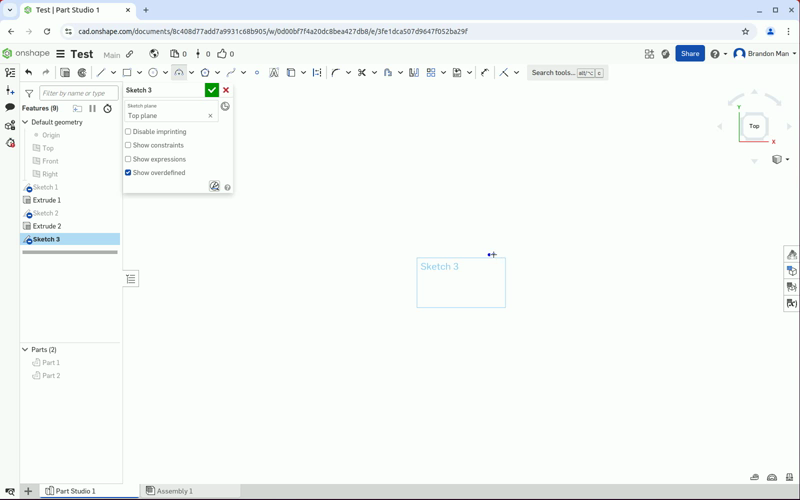
mouse_move(493, 254)
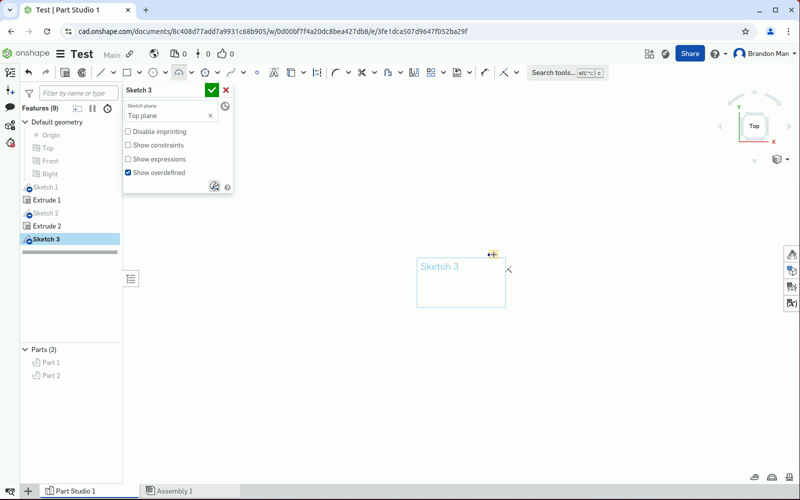
click(493, 254)
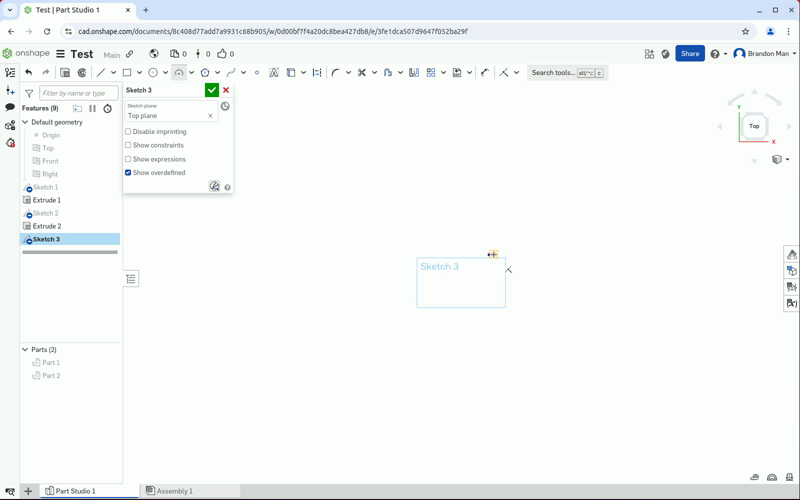
key_down(shift)
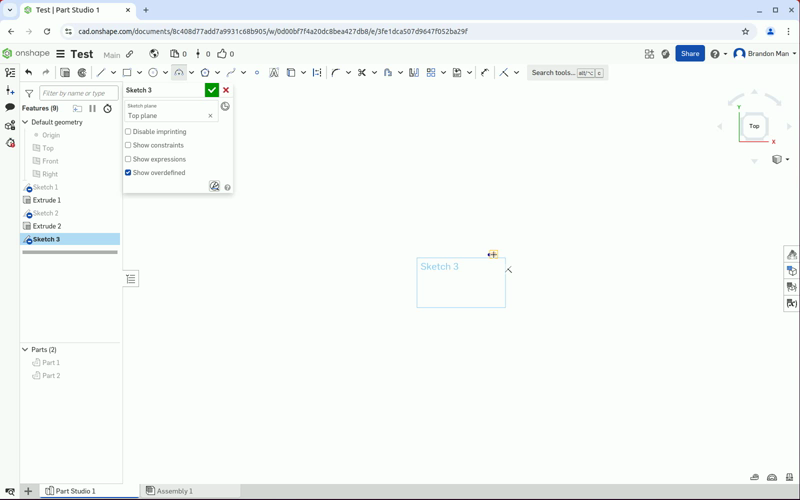
mouse_move(493, 211)
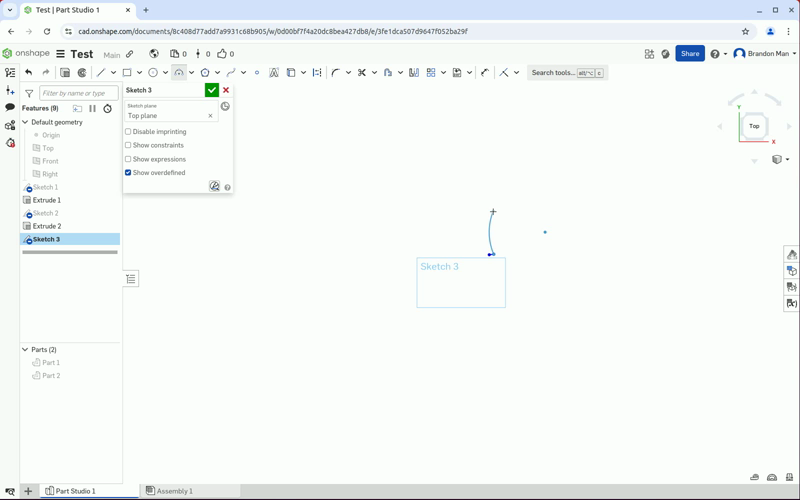
click(493, 211)
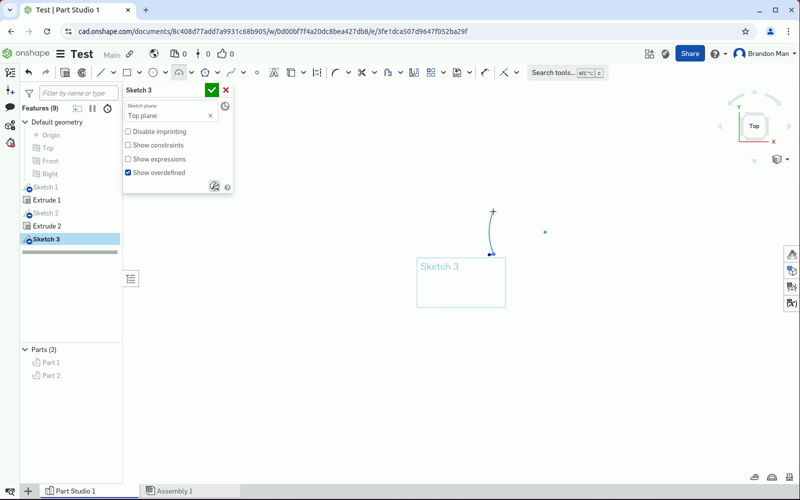
mouse_move(510, 232)
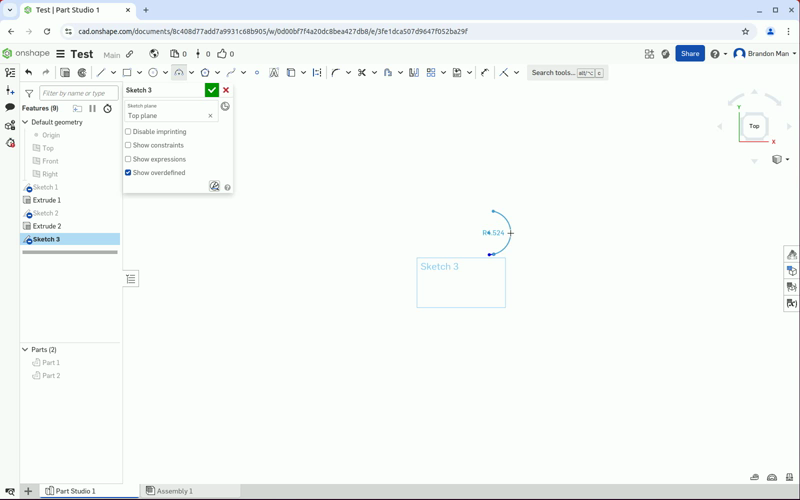
click(510, 232)
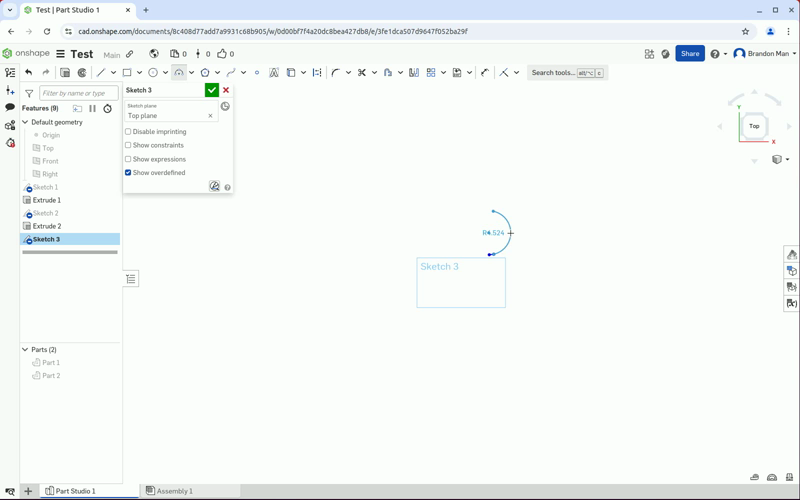
key_up(shift)
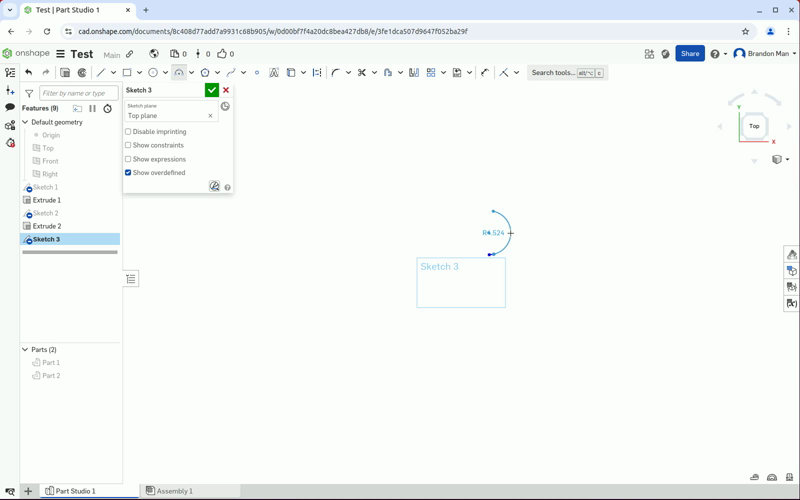
key(esc)
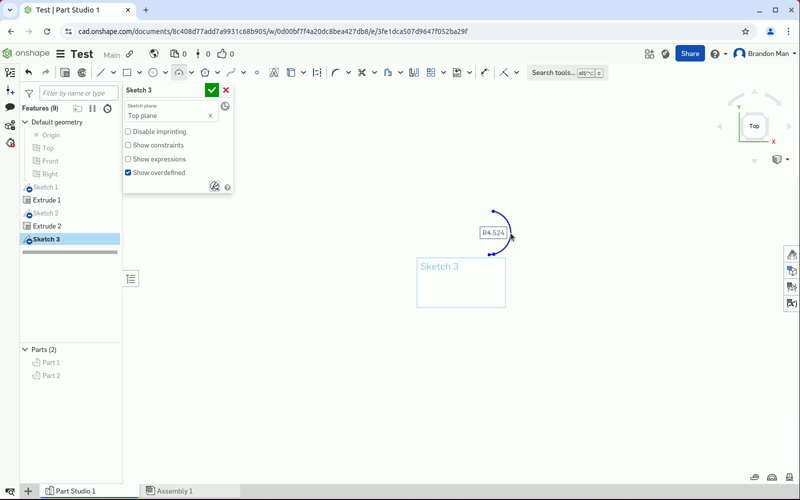
key(l)
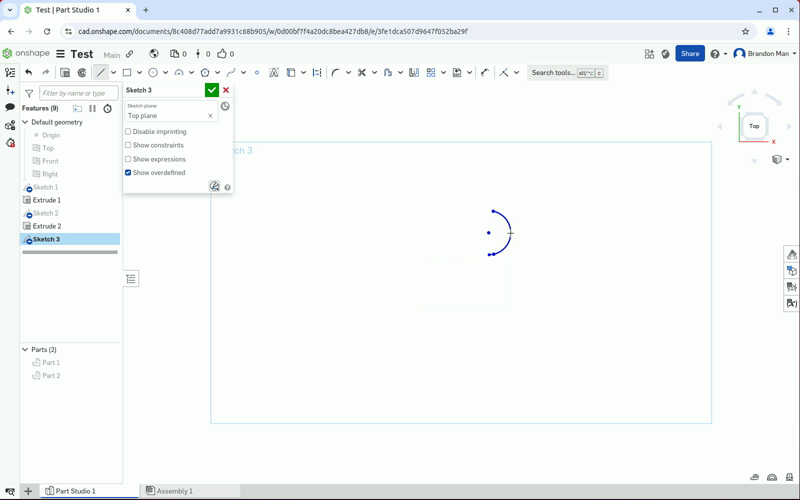
mouse_move(493, 211)
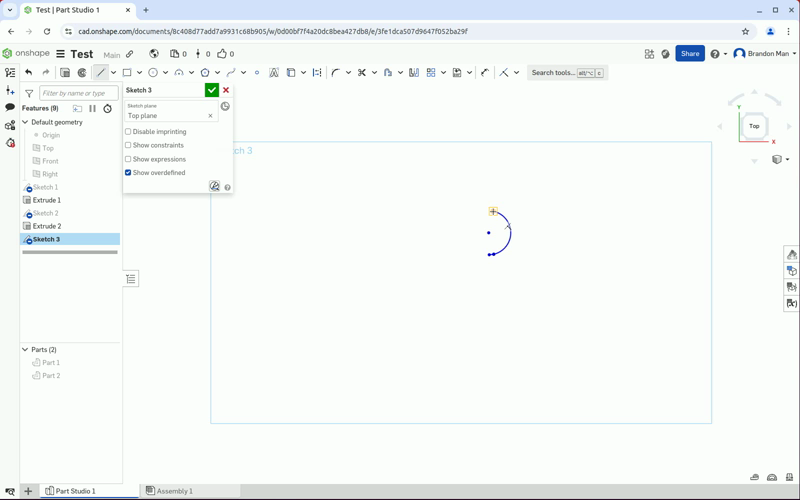
click(493, 211)
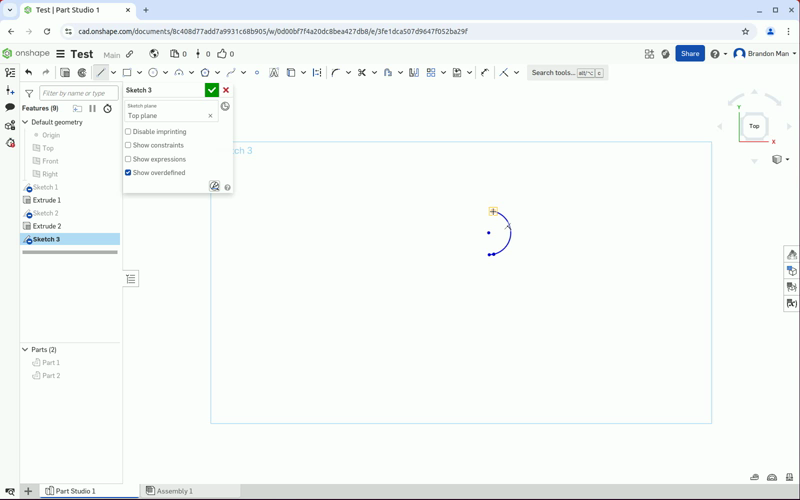
key_down(shift)
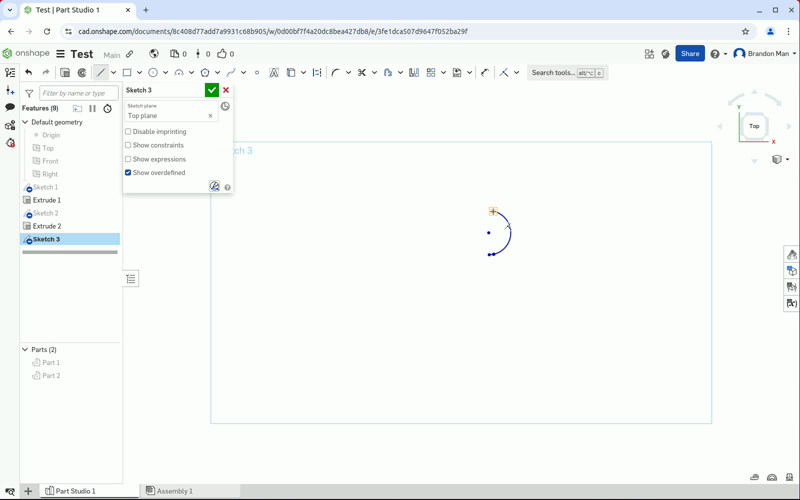
mouse_move(523, 211)
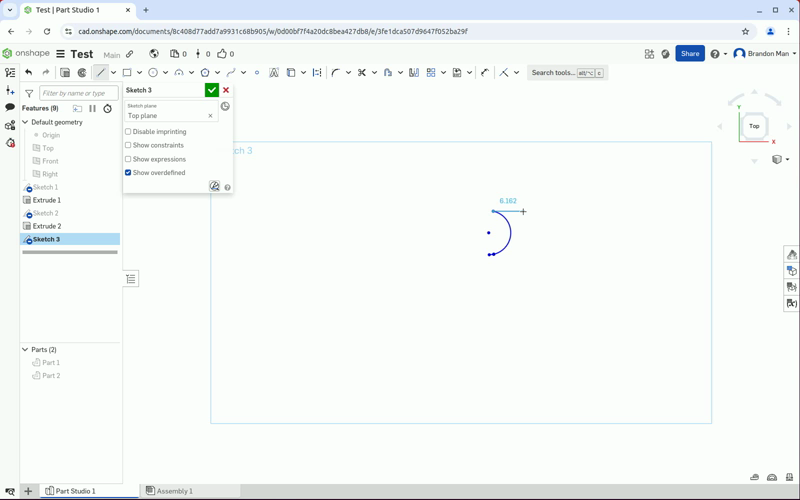
mouse_move(489, 210)
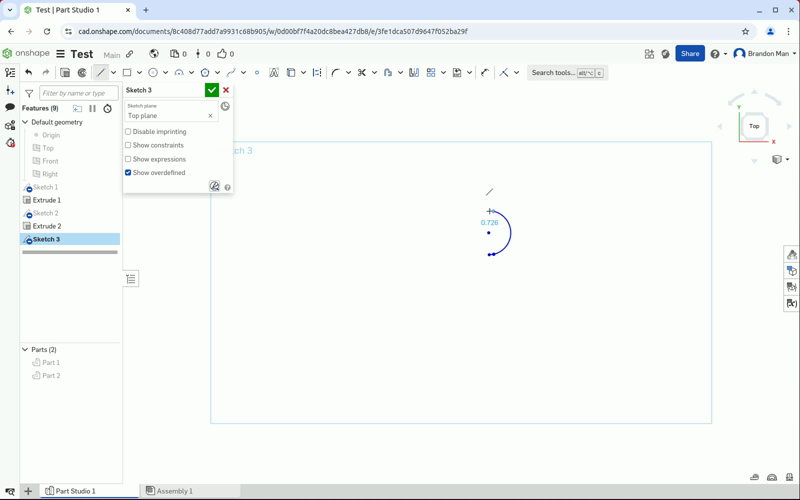
scroll(6)
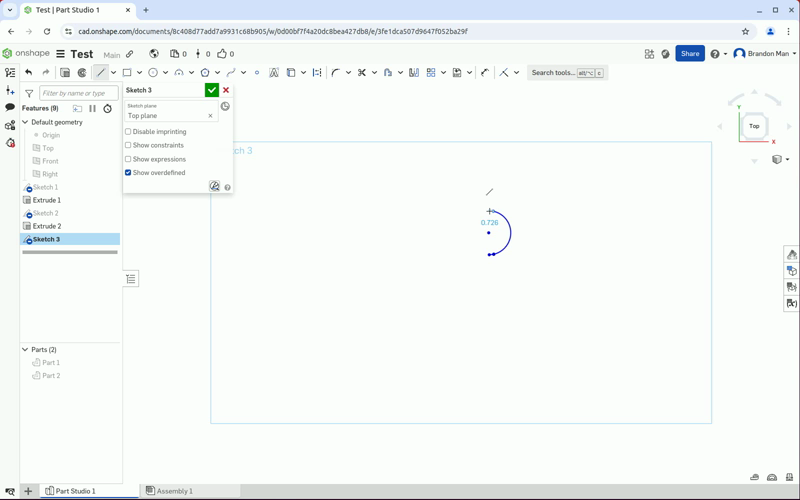
scroll(6)
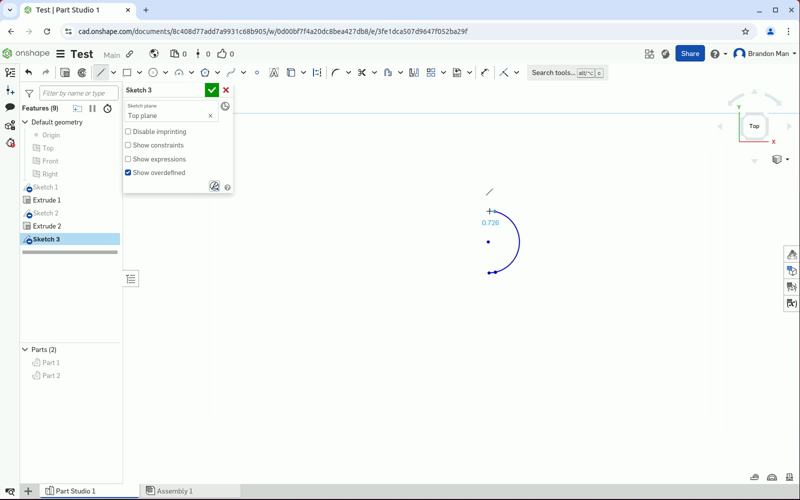
scroll(6)
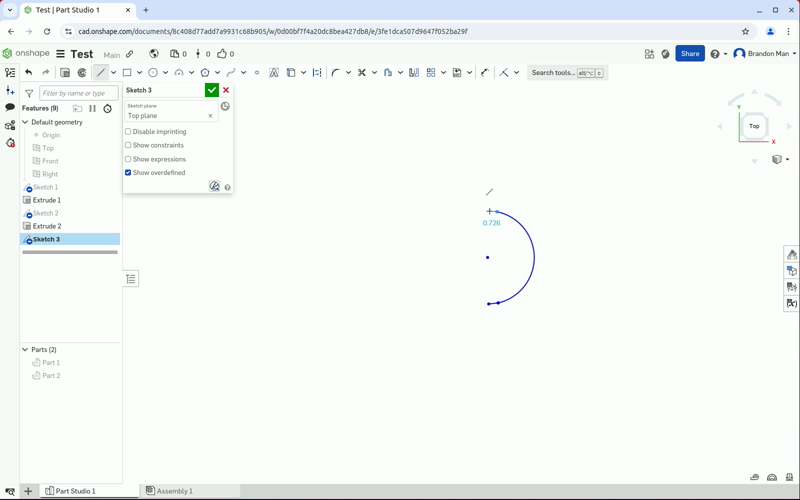
scroll(6)
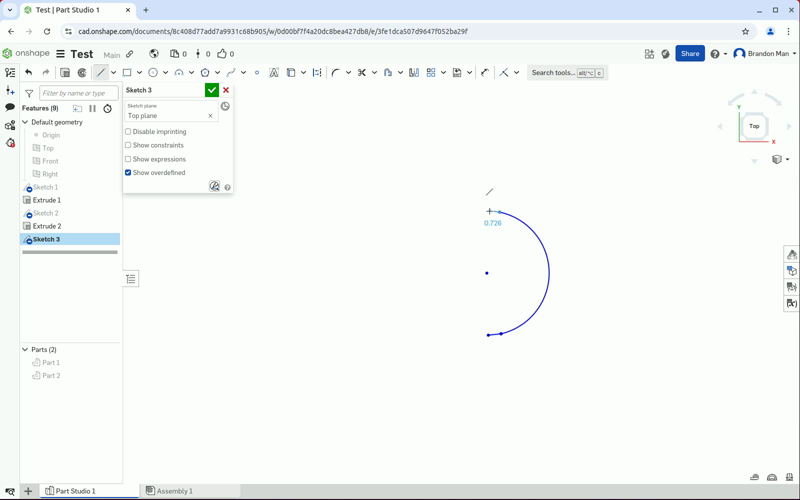
scroll(6)
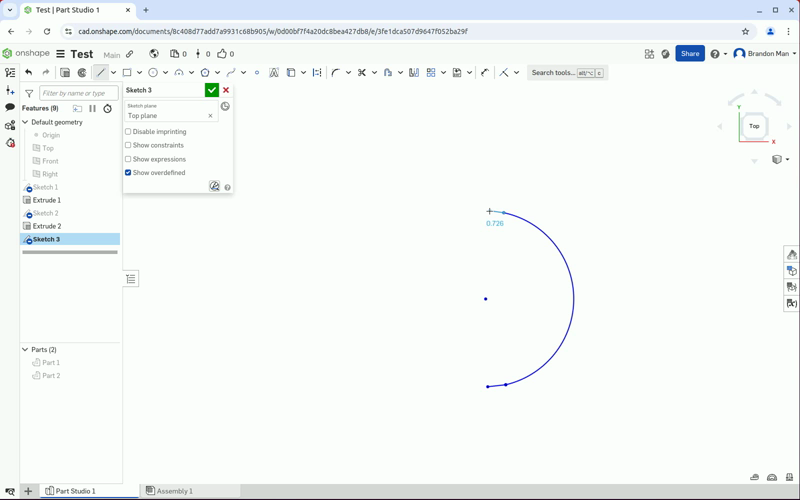
scroll(6)
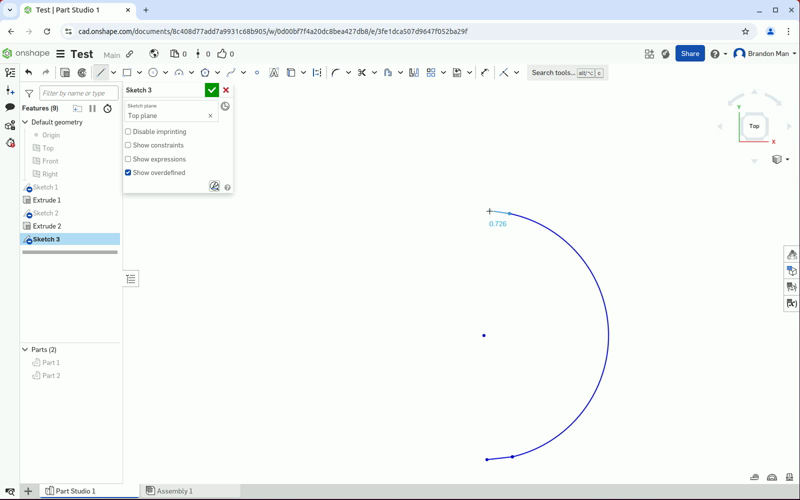
scroll(6)
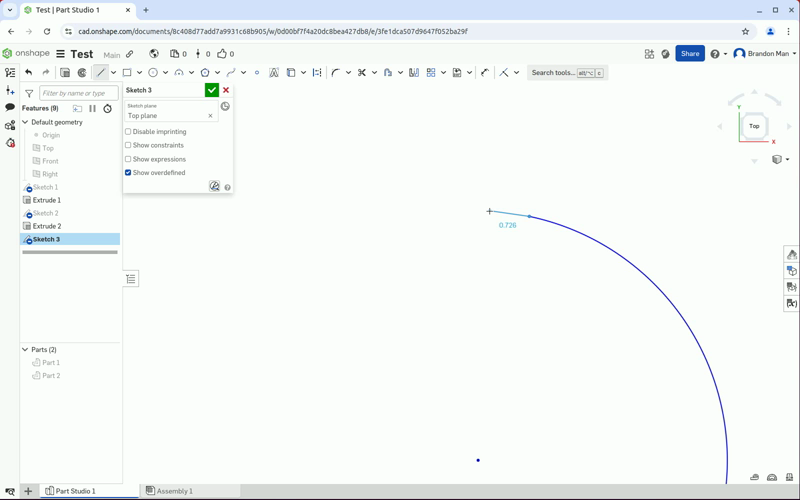
click(489, 210)
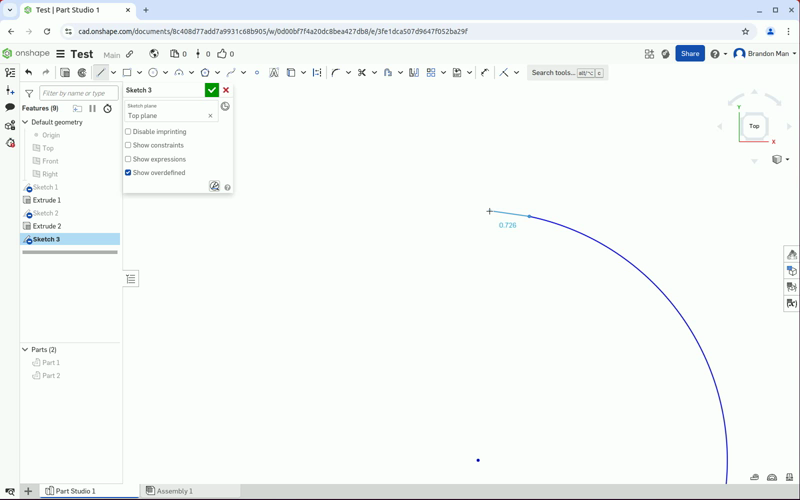
scroll(-6)
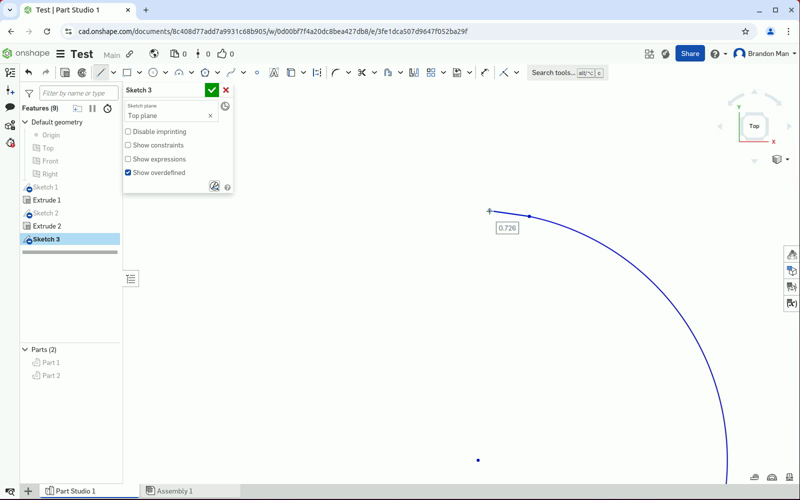
scroll(-6)
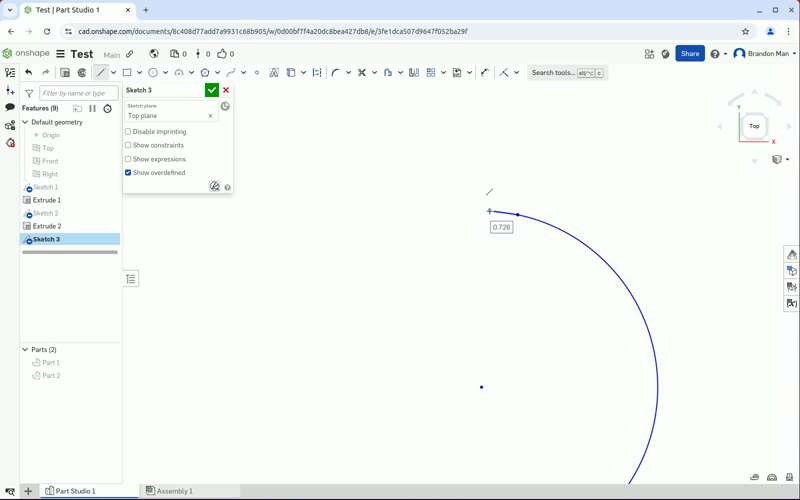
scroll(-6)
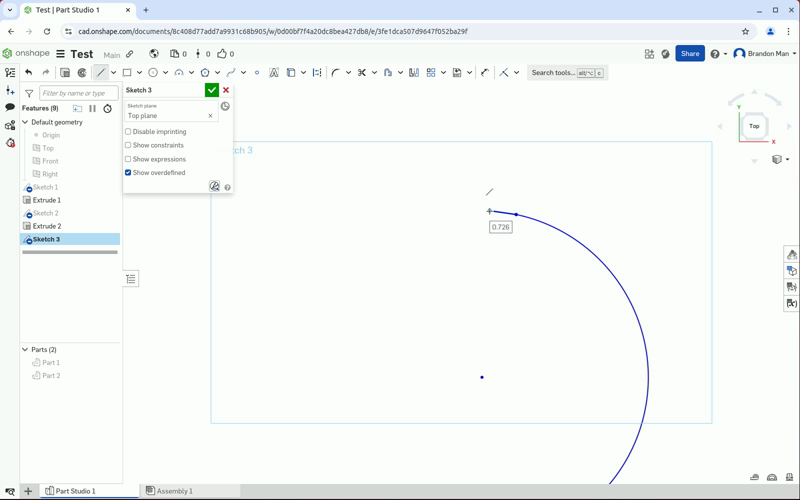
scroll(-6)
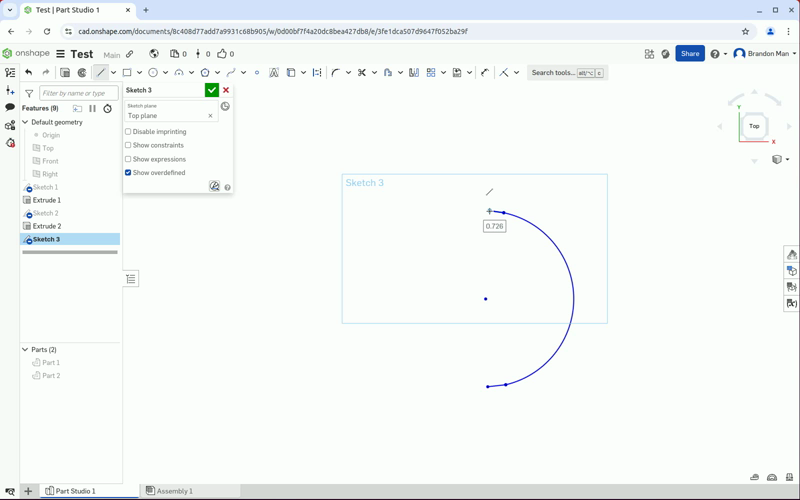
scroll(-6)
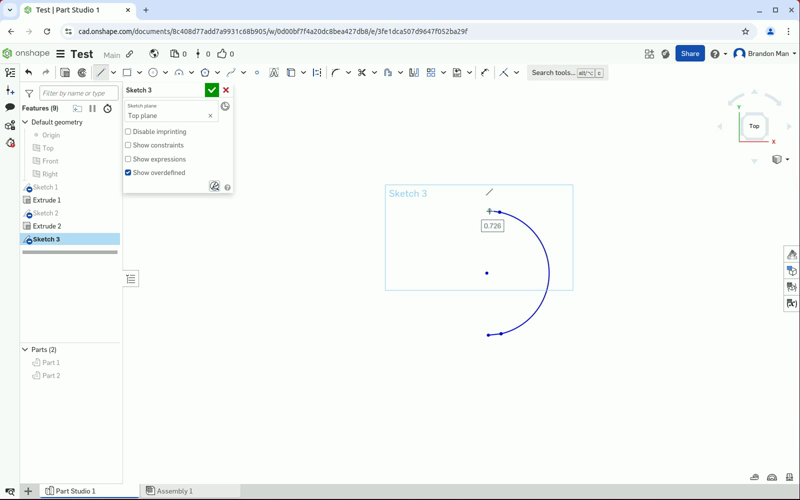
scroll(-6)
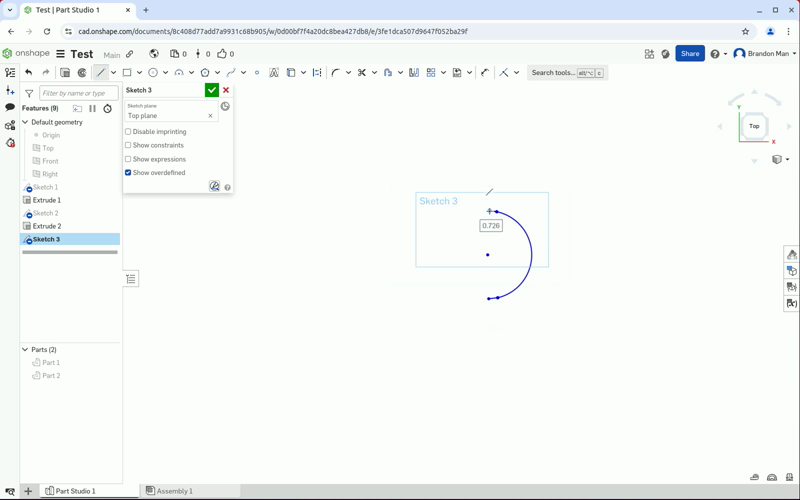
scroll(-6)
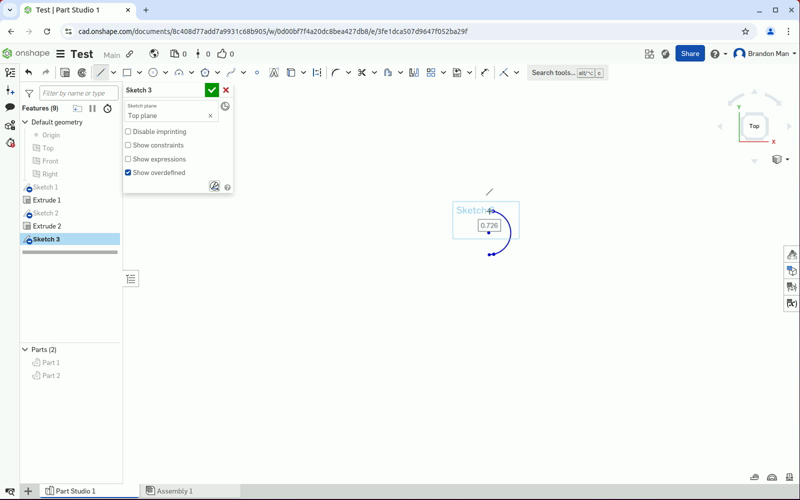
key_up(shift)
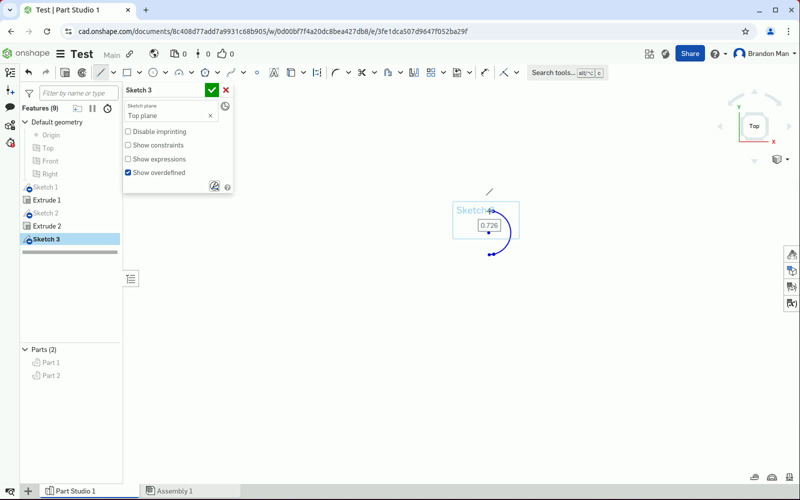
key(esc)
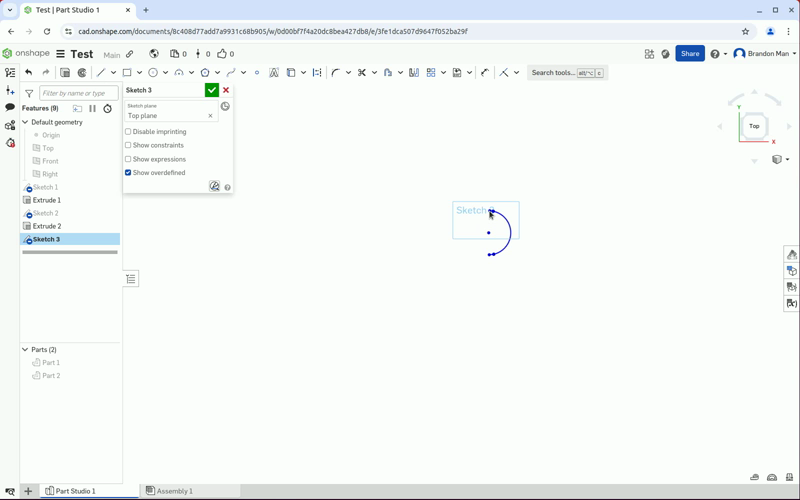
key(a)
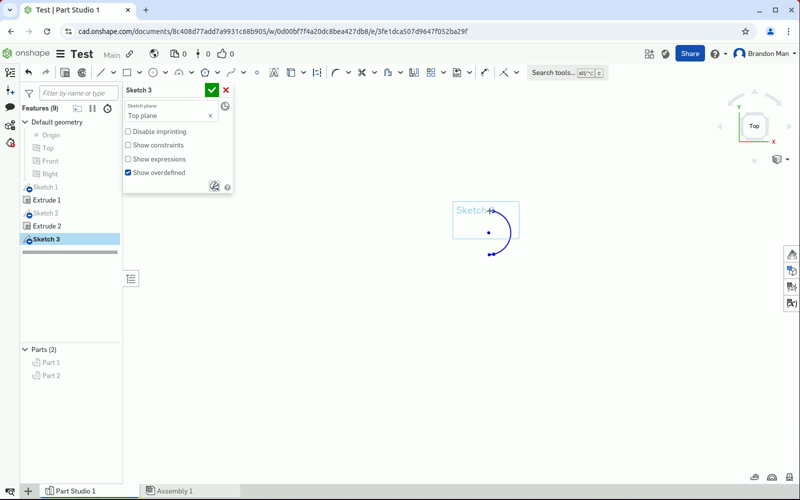
mouse_move(489, 210)
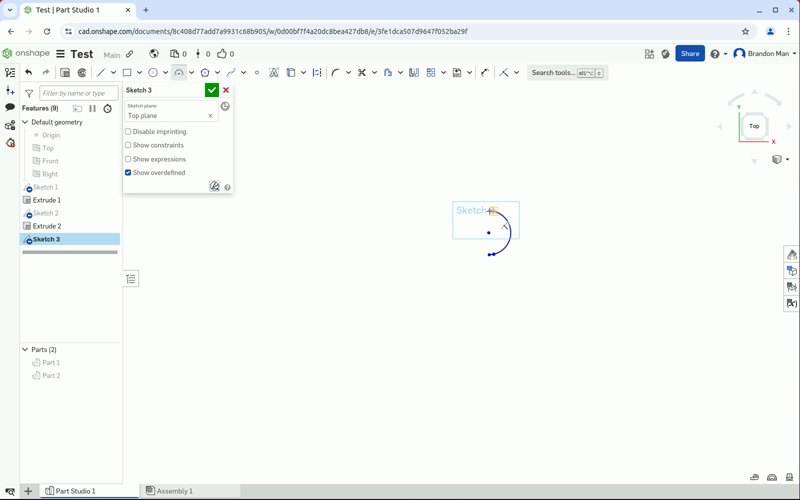
scroll(6)
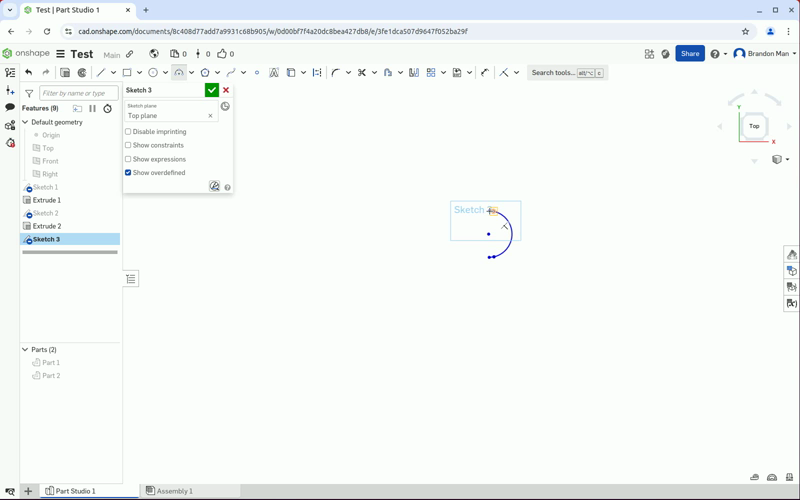
scroll(6)
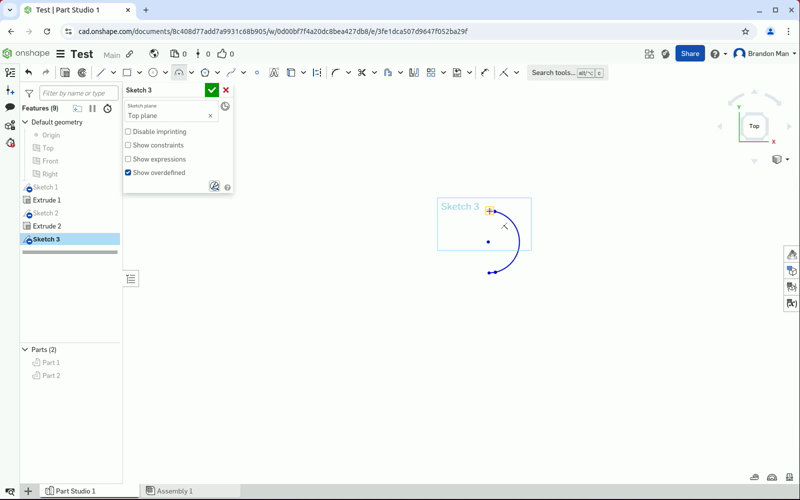
scroll(6)
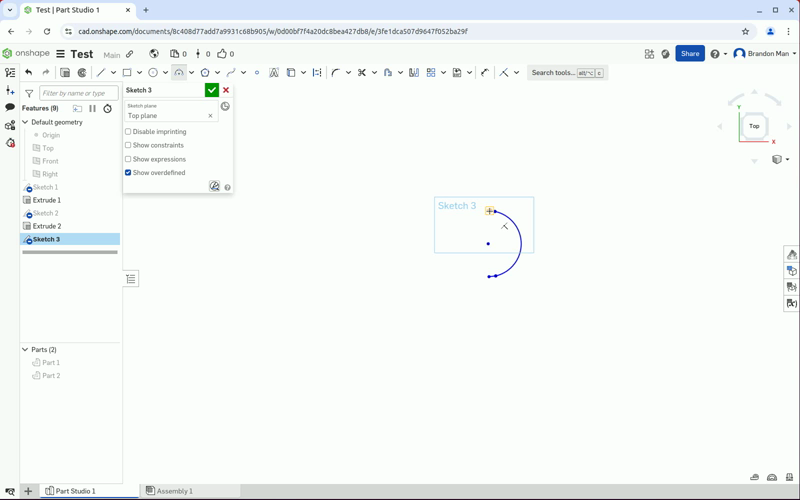
scroll(6)
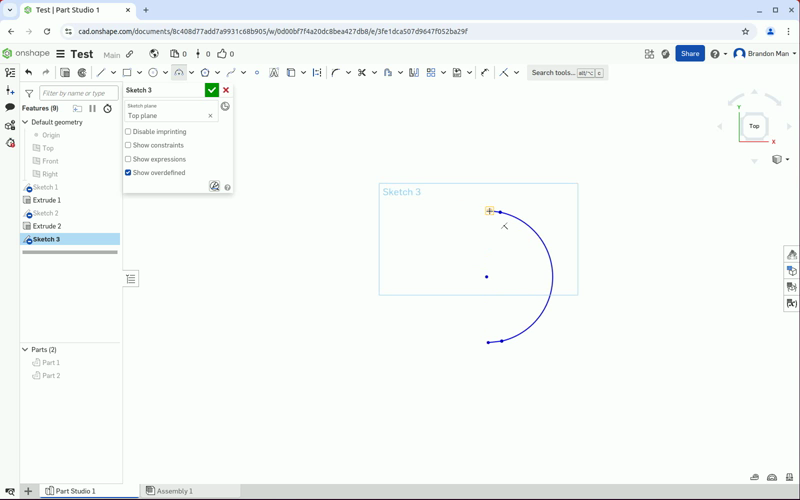
scroll(6)
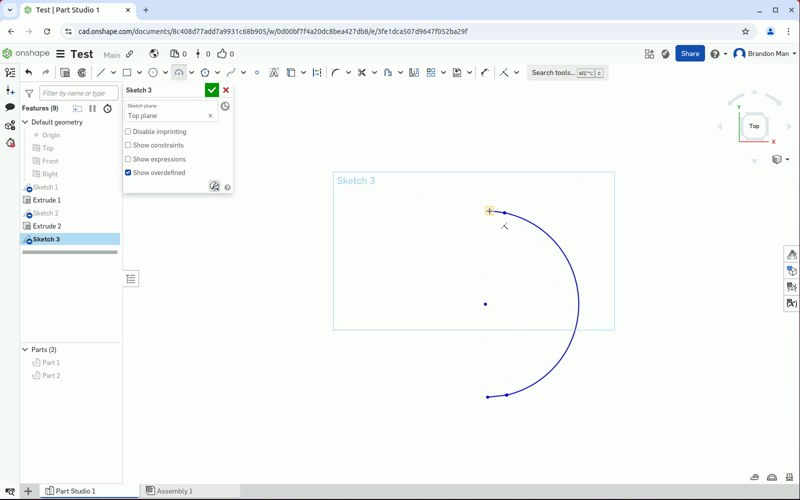
scroll(6)
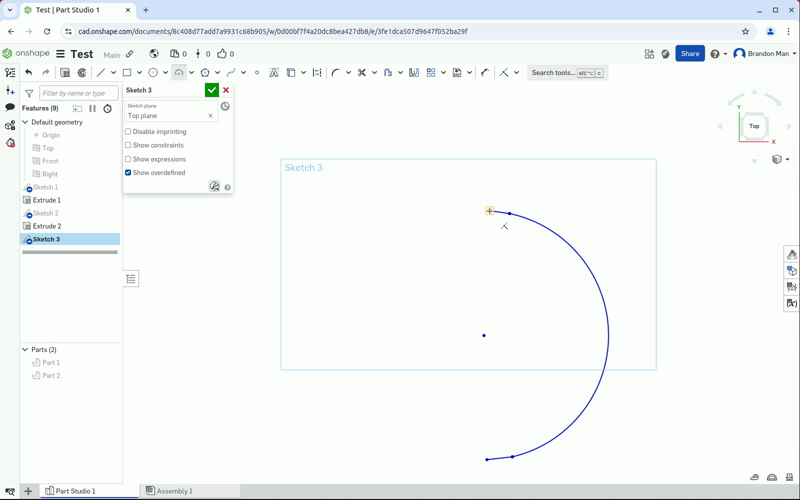
scroll(6)
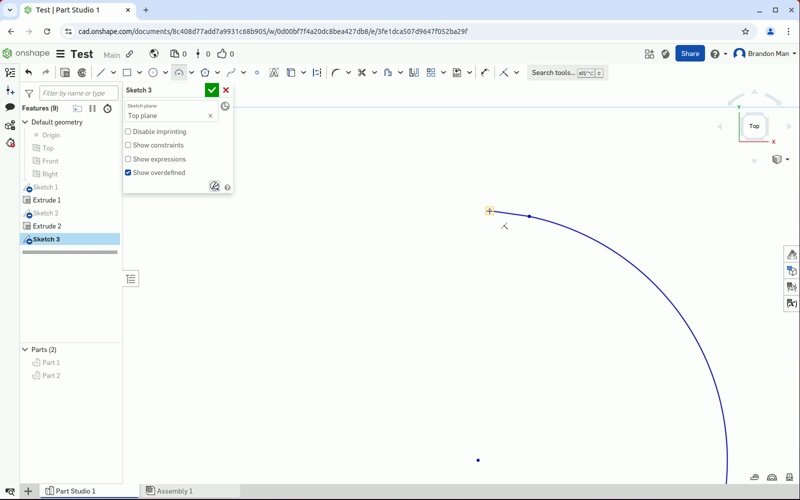
click(489, 210)
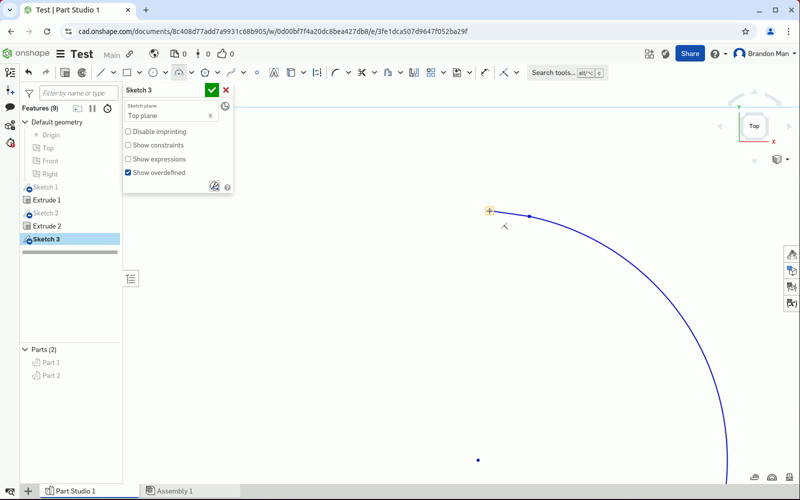
scroll(-6)
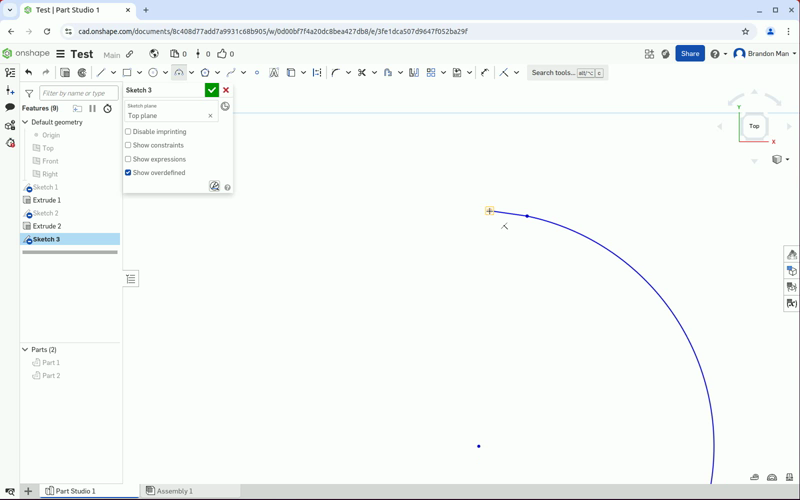
scroll(-6)
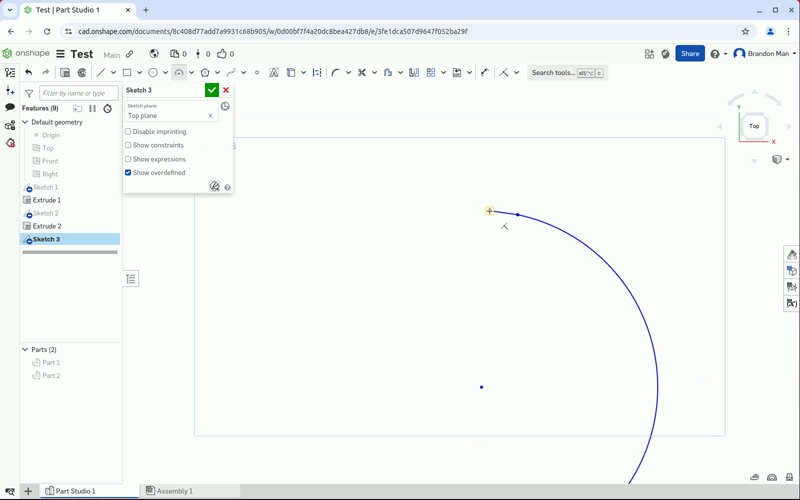
scroll(-6)
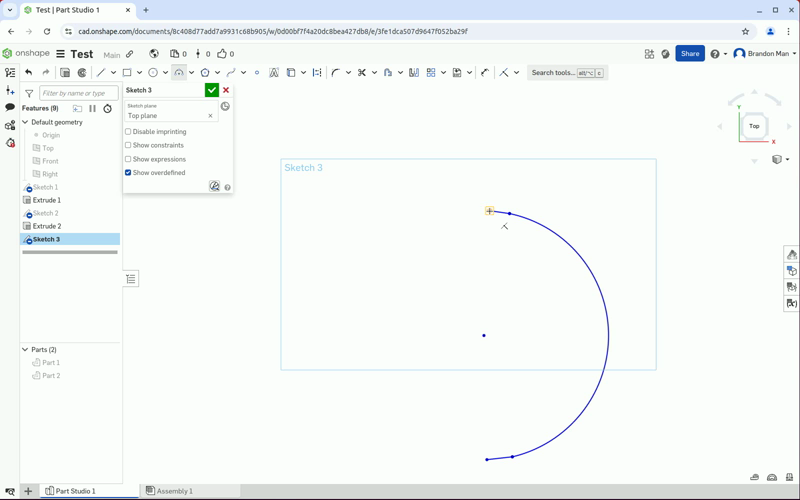
scroll(-6)
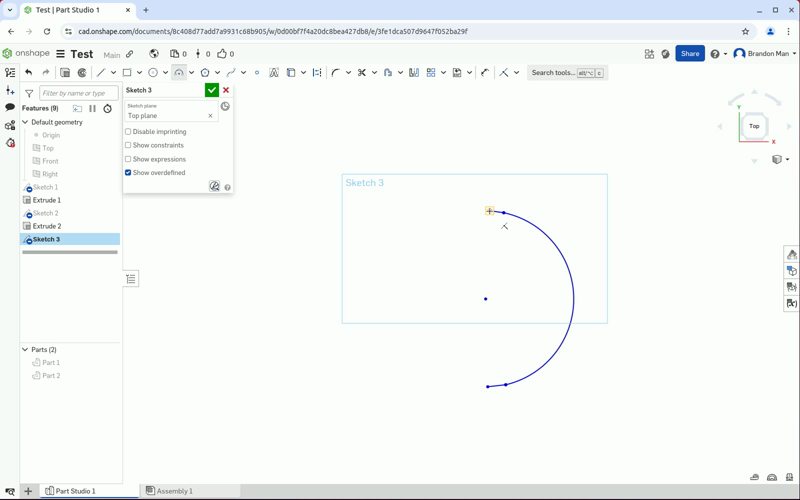
scroll(-6)
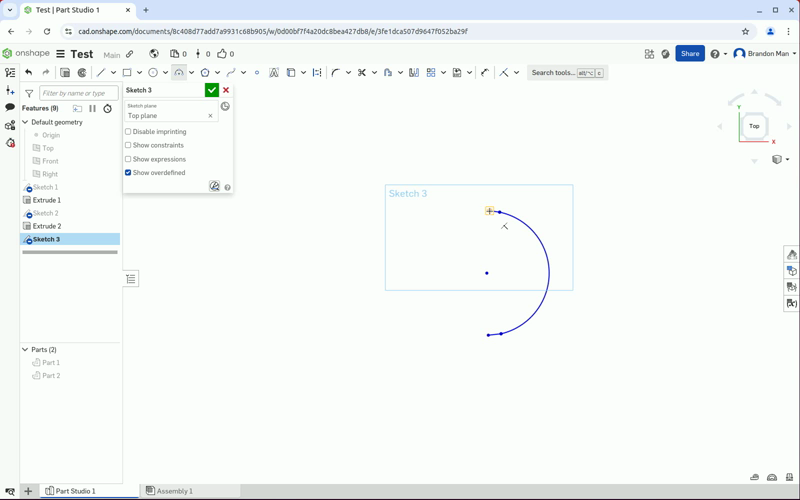
scroll(-6)
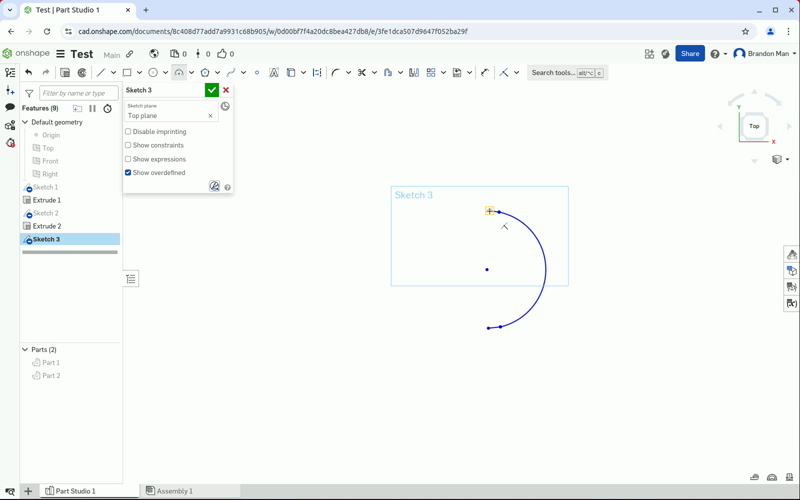
scroll(-6)
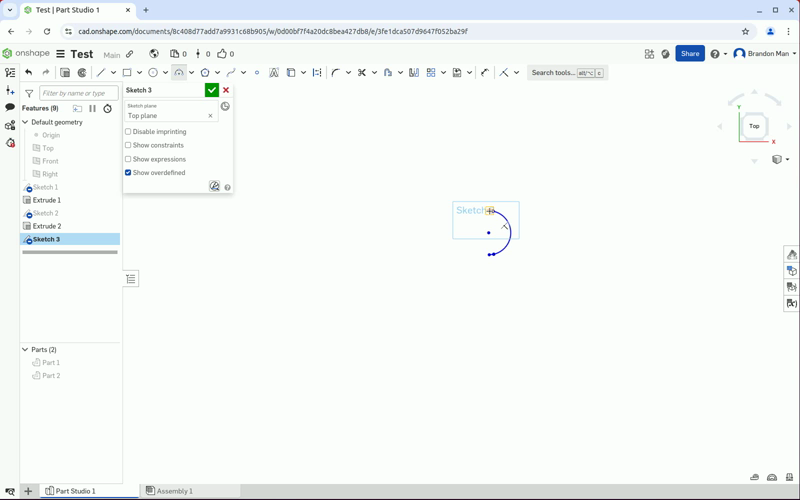
mouse_move(489, 254)
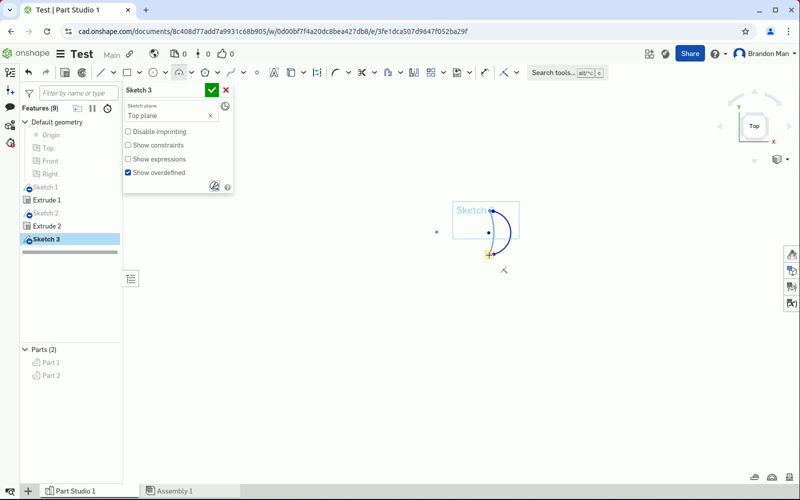
click(489, 254)
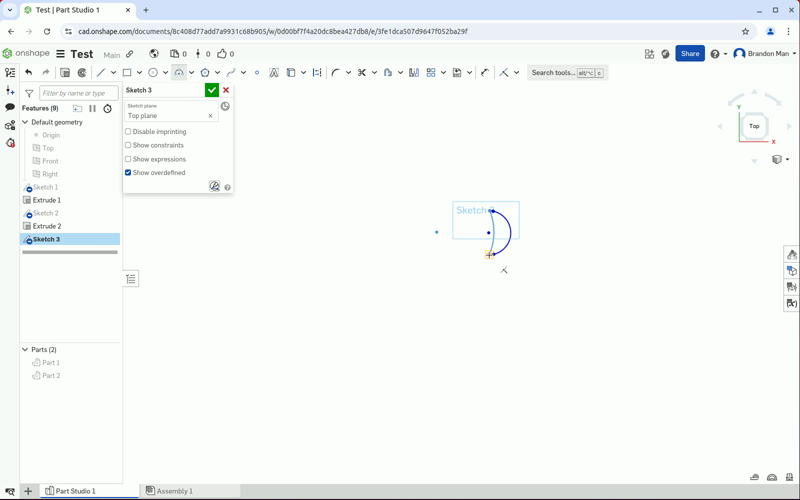
key_down(shift)
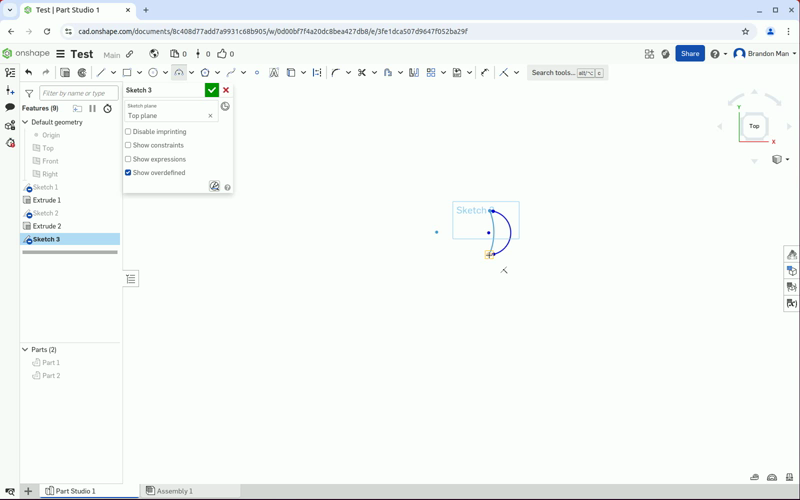
mouse_move(466, 232)
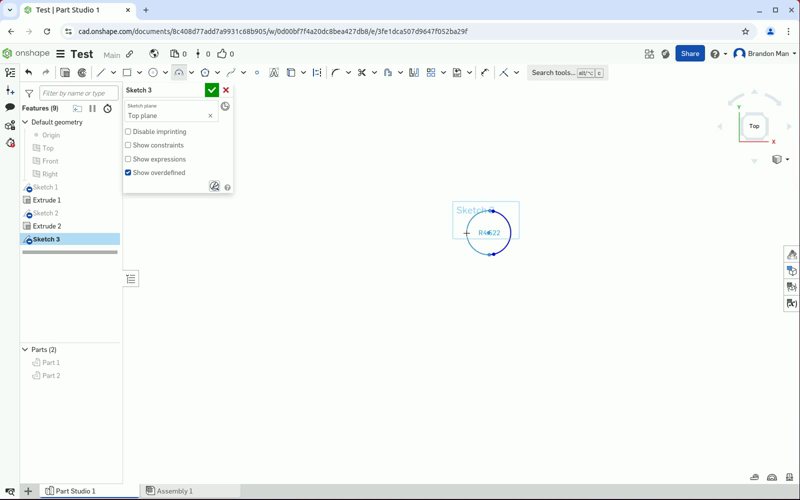
click(466, 232)
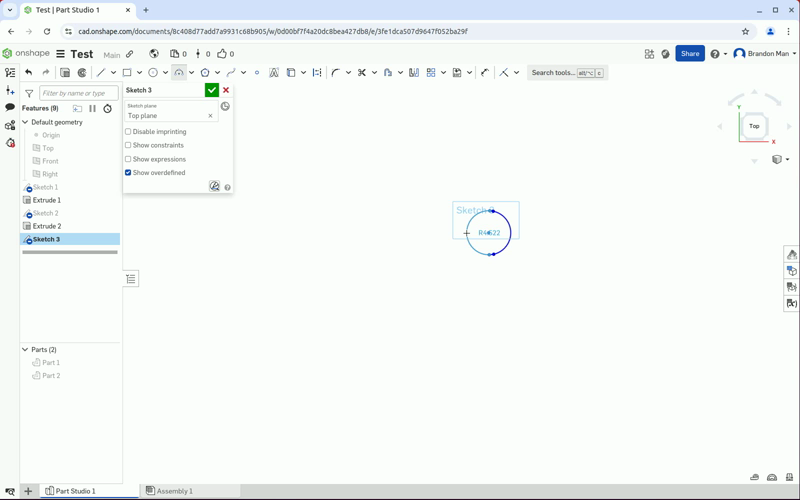
key_up(shift)
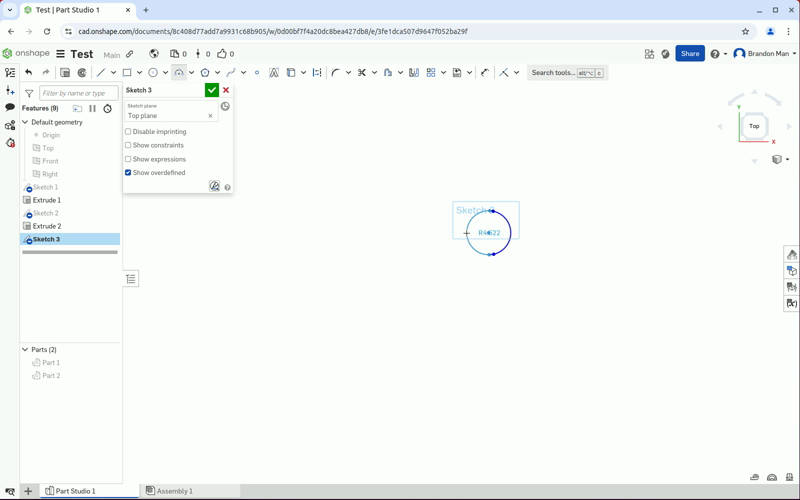
key(esc)
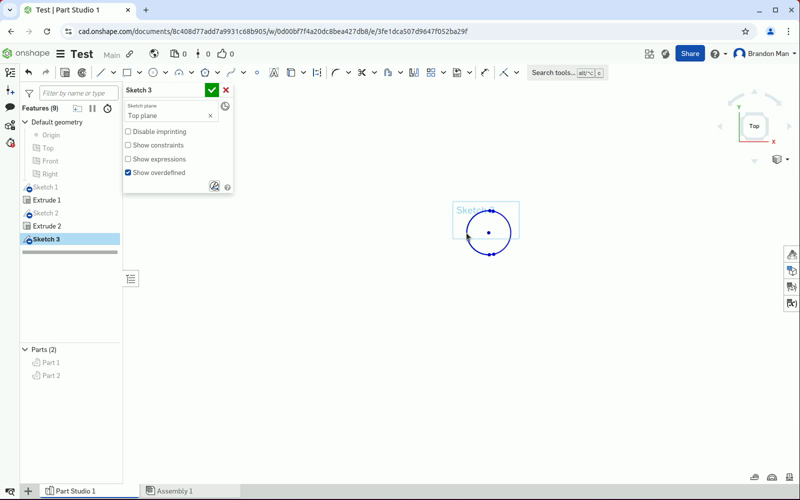
key(c)
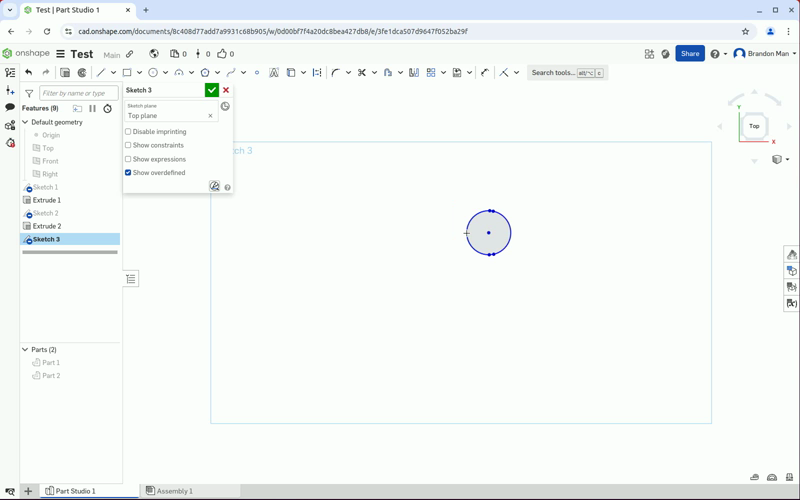
key_down(shift)
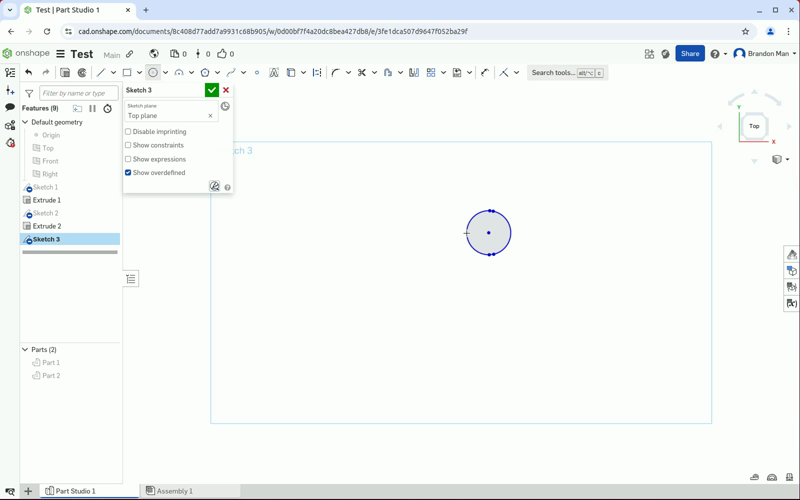
mouse_move(489, 232)
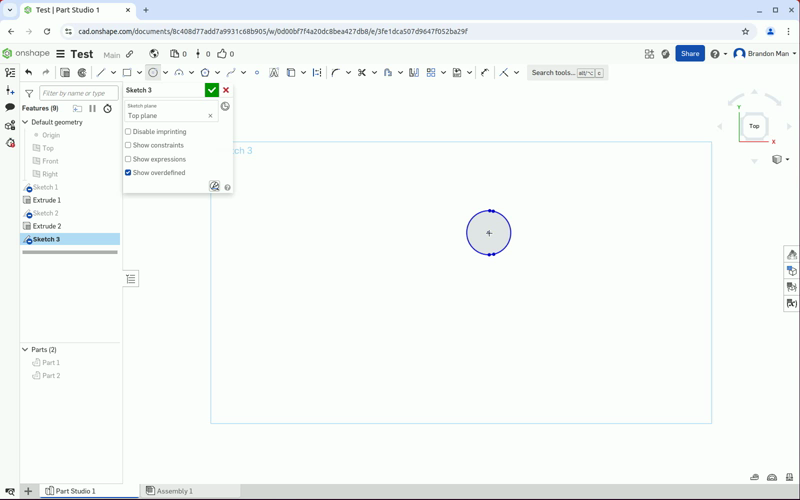
click(489, 232)
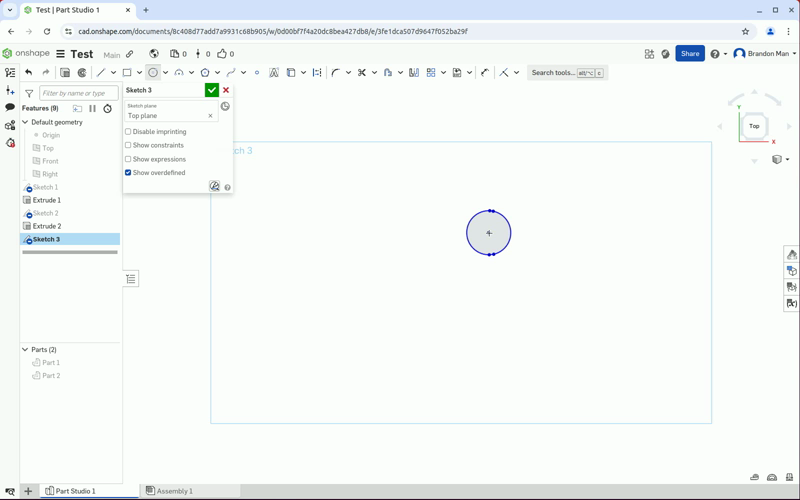
key_up(shift)
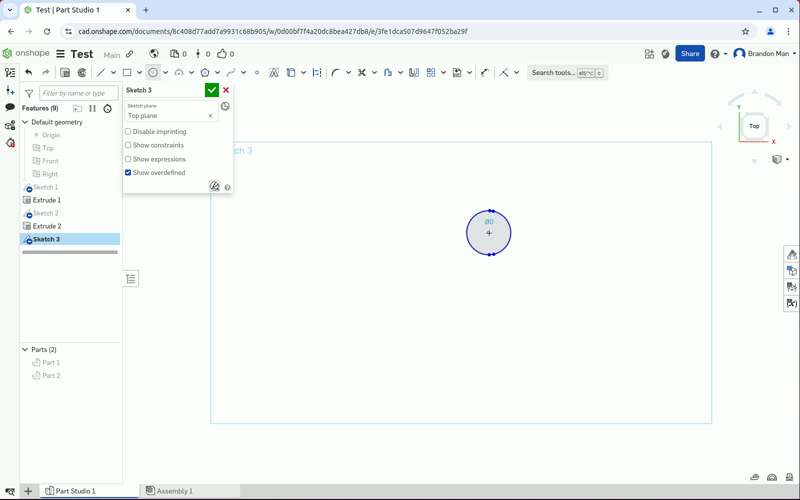
mouse_move(503, 232)
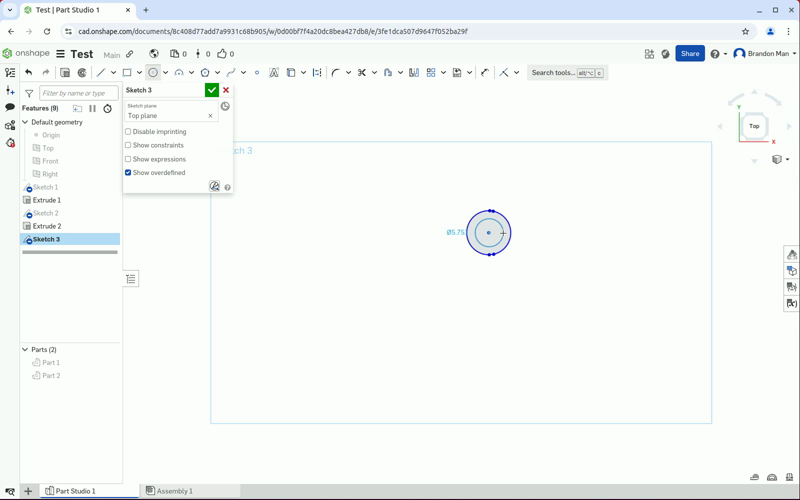
click(503, 232)
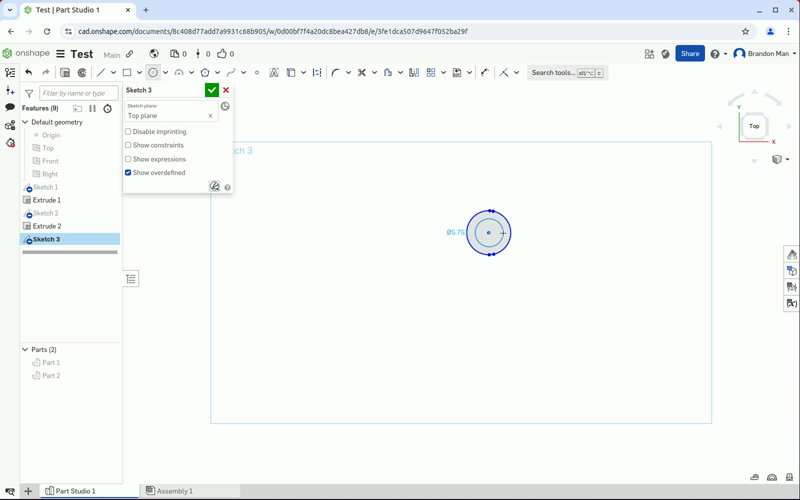
key(esc)
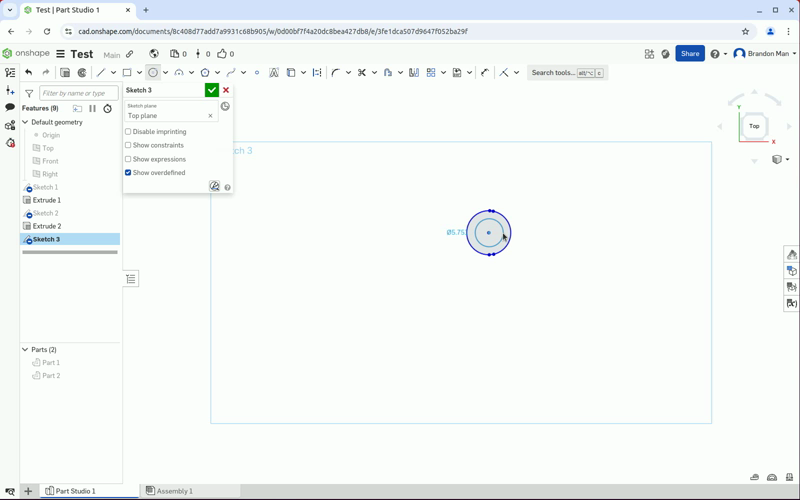
mouse_move(478, 245)
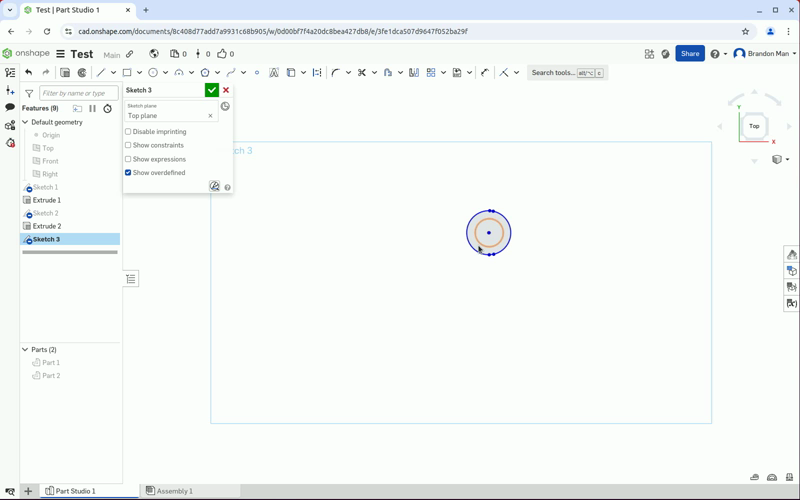
scroll(6)
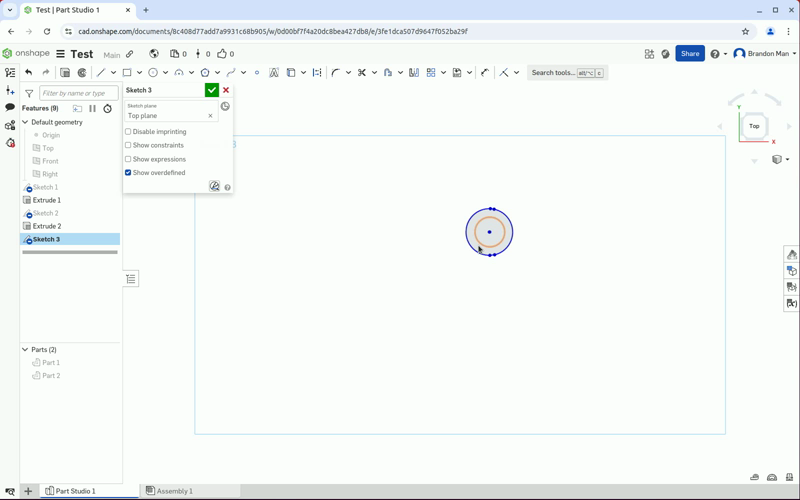
scroll(6)
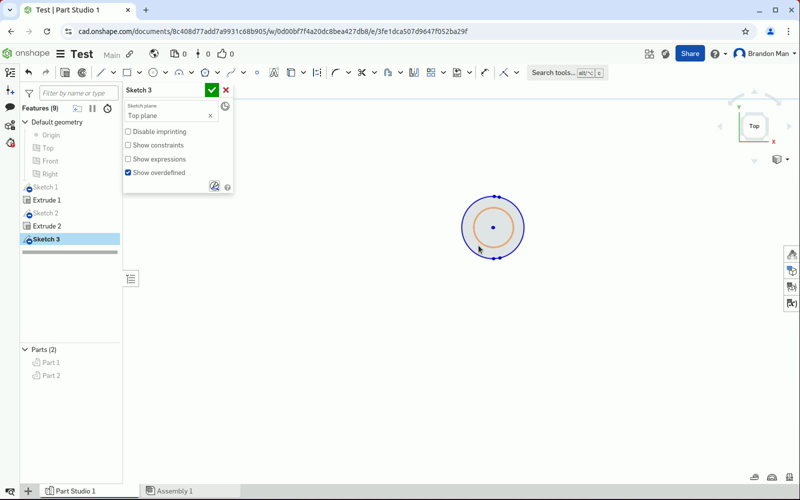
scroll(6)
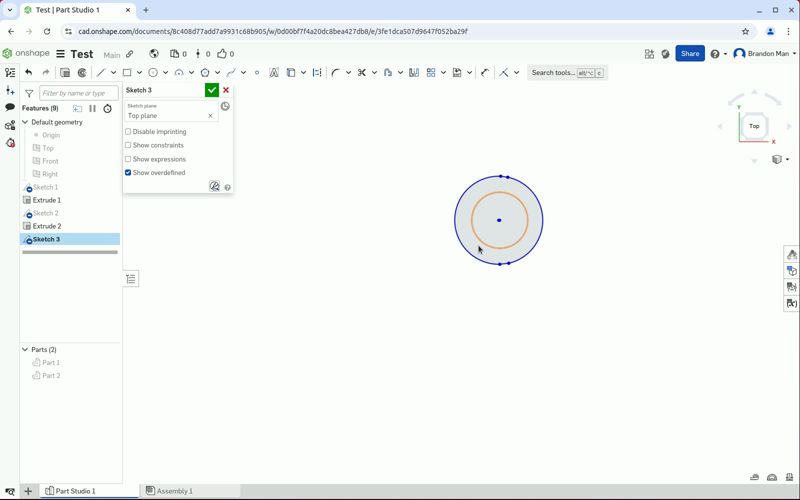
scroll(6)
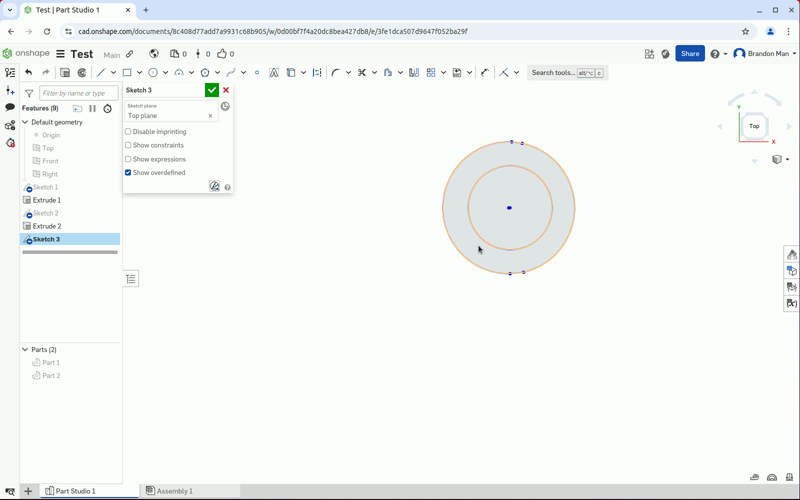
scroll(6)
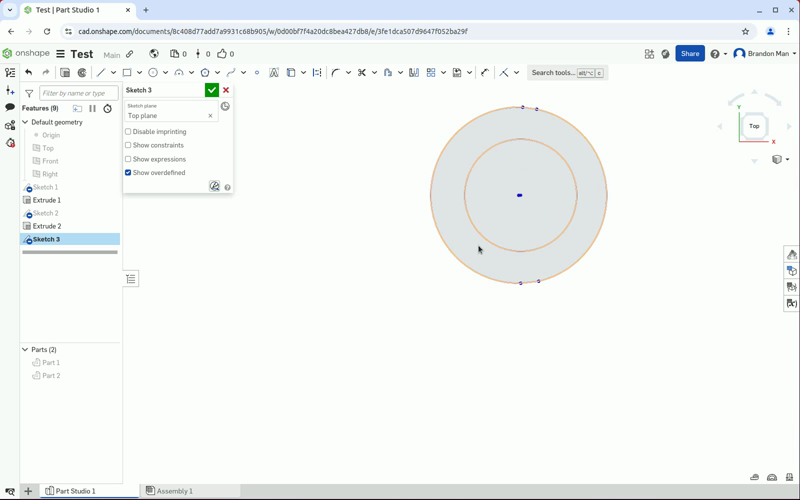
scroll(6)
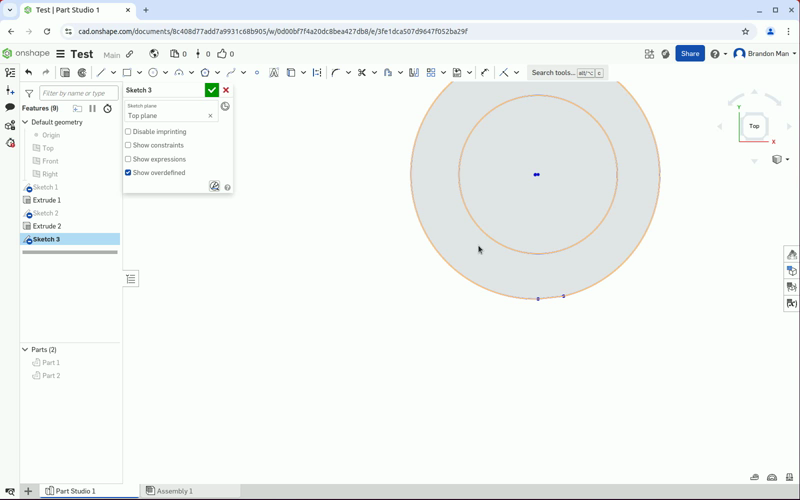
scroll(6)
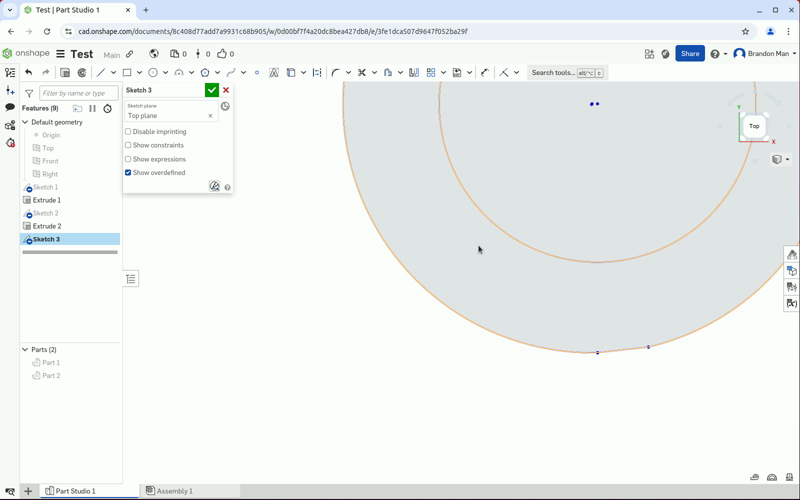
click(478, 245)
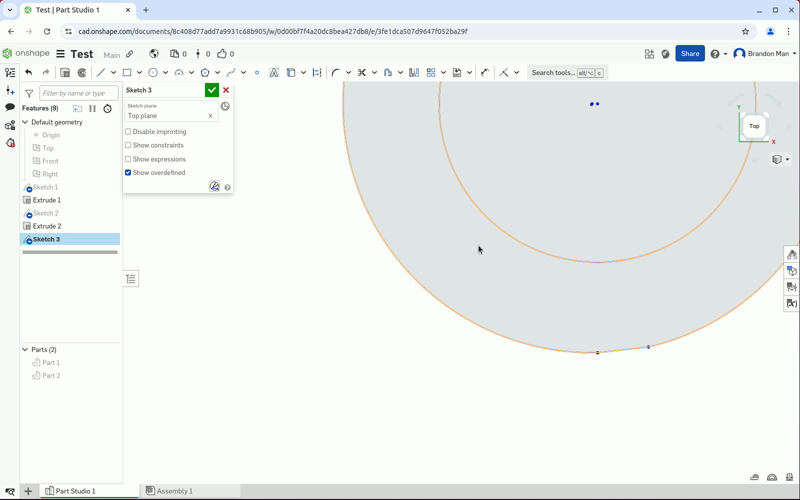
scroll(-6)
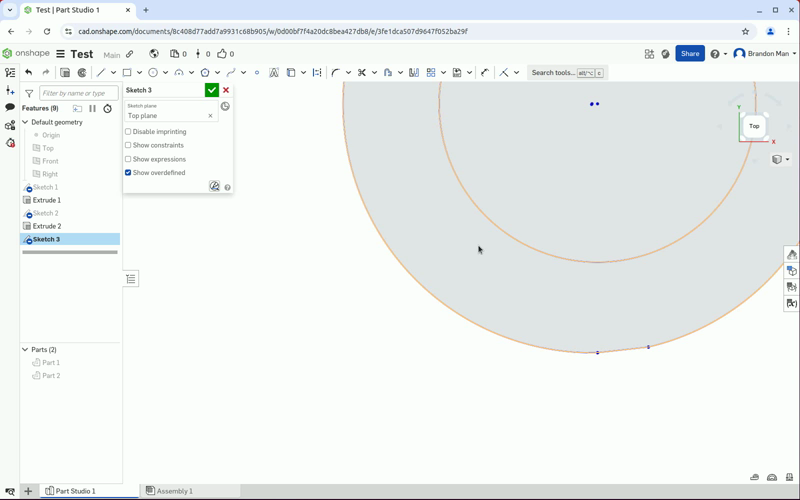
scroll(-6)
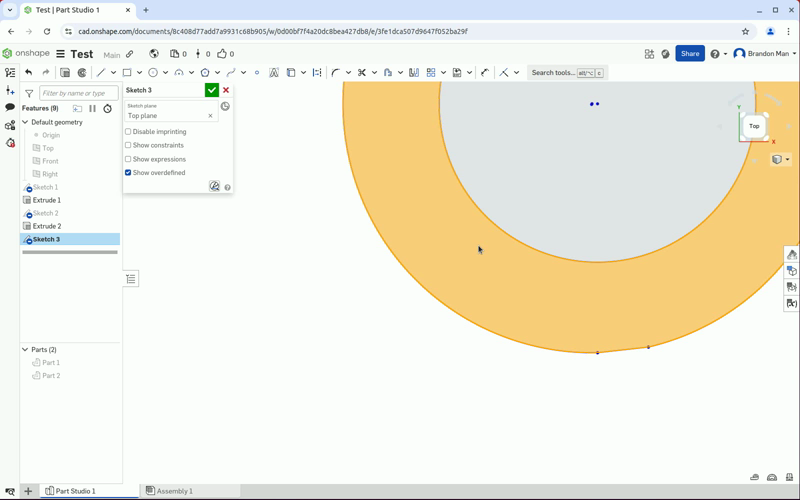
scroll(-6)
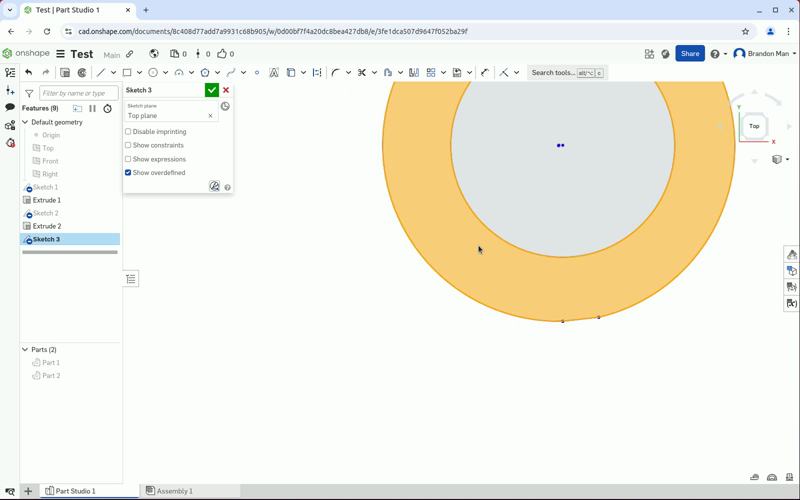
scroll(-6)
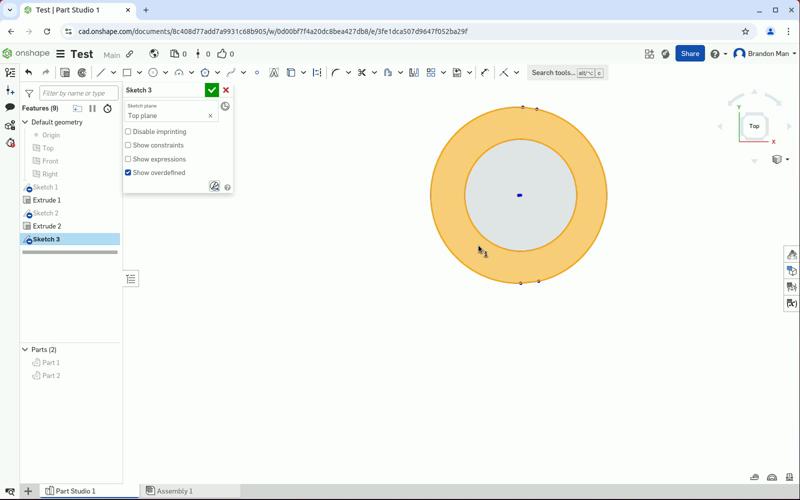
scroll(-6)
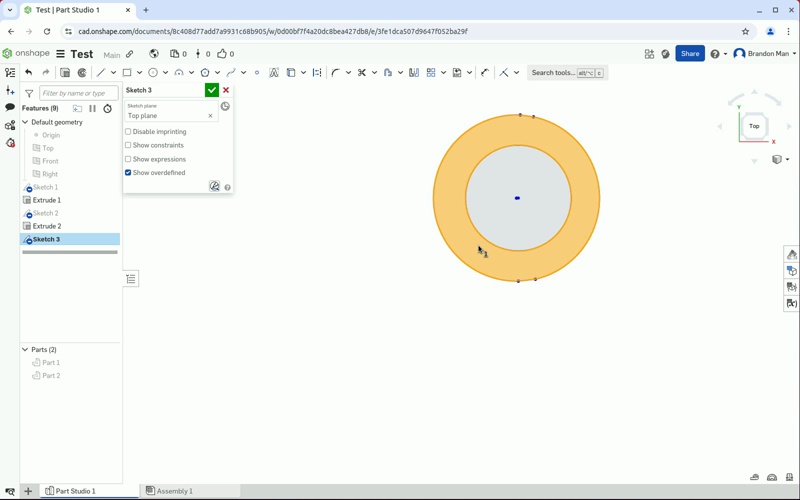
scroll(-6)
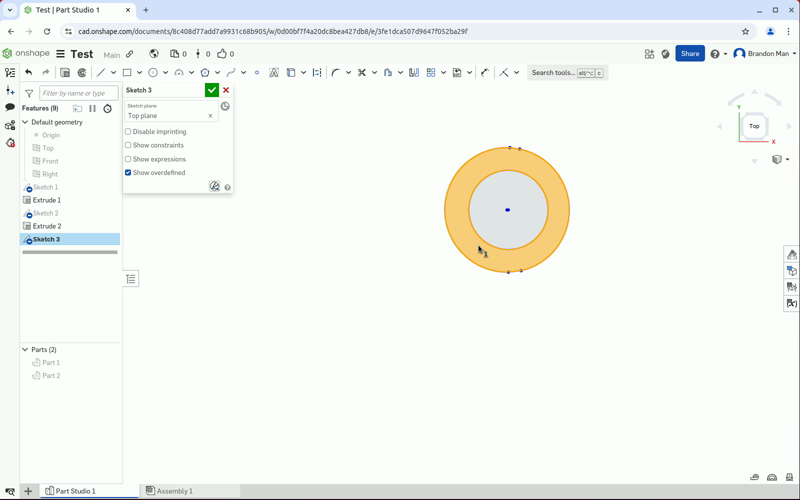
scroll(-6)
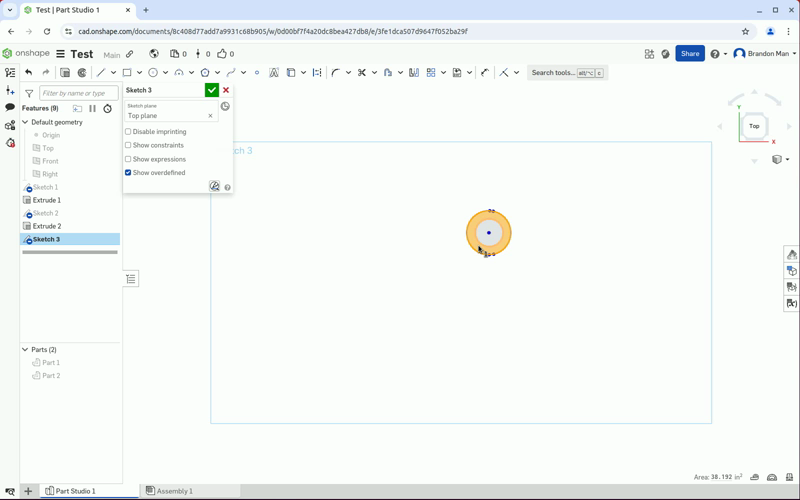
mouse_move(73, 352)
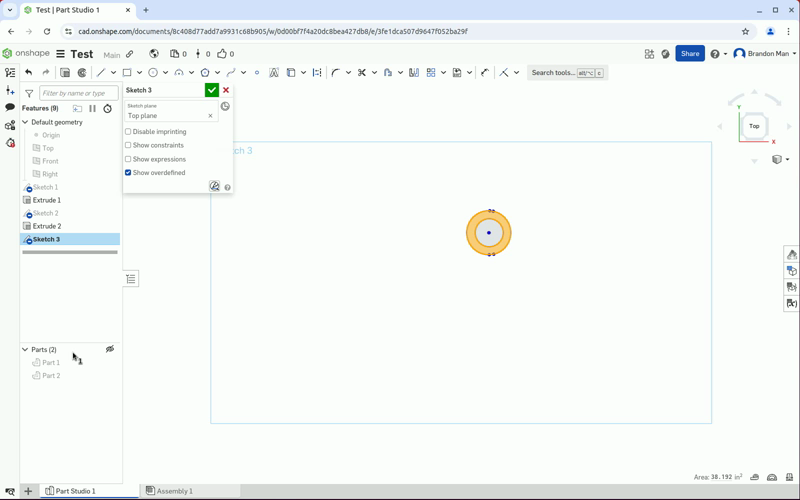
key(shift+y)
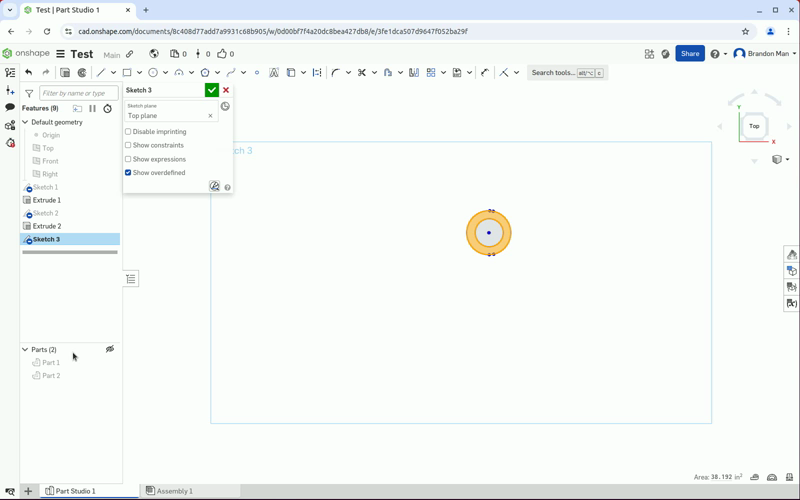
key(shift+e)
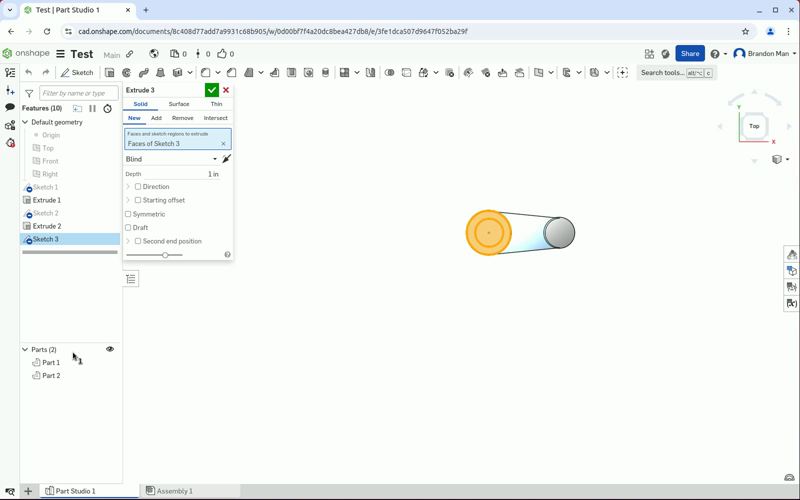
mouse_move(143, 106)
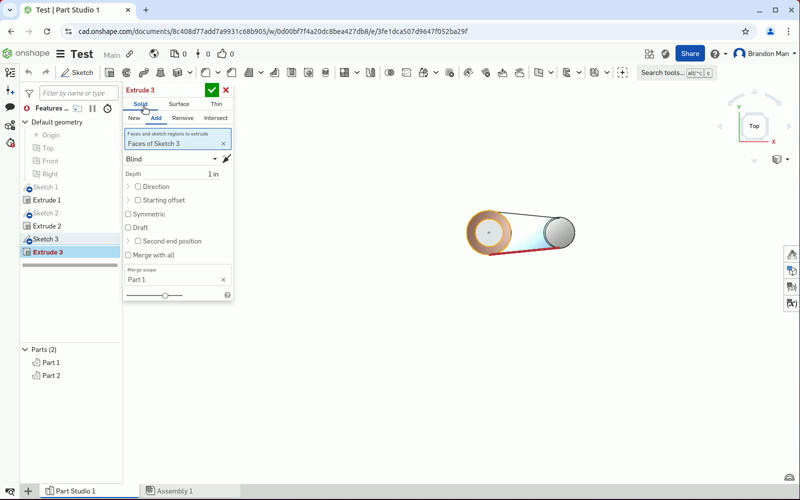
click(143, 106)
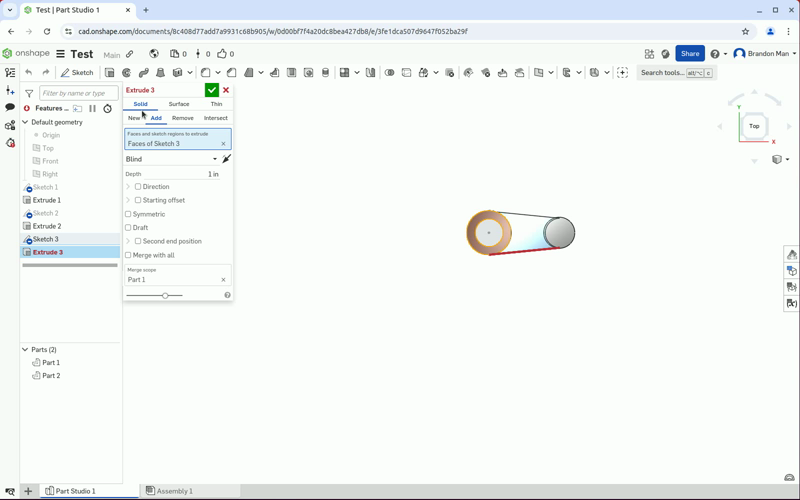
mouse_move(137, 120)
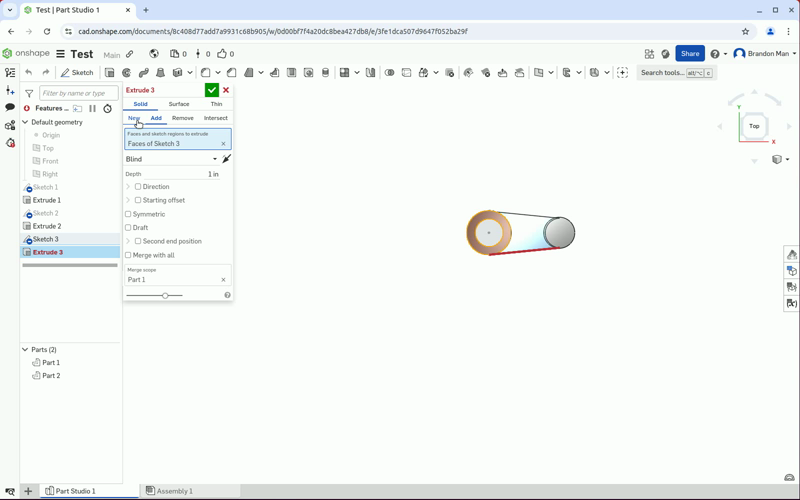
click(137, 120)
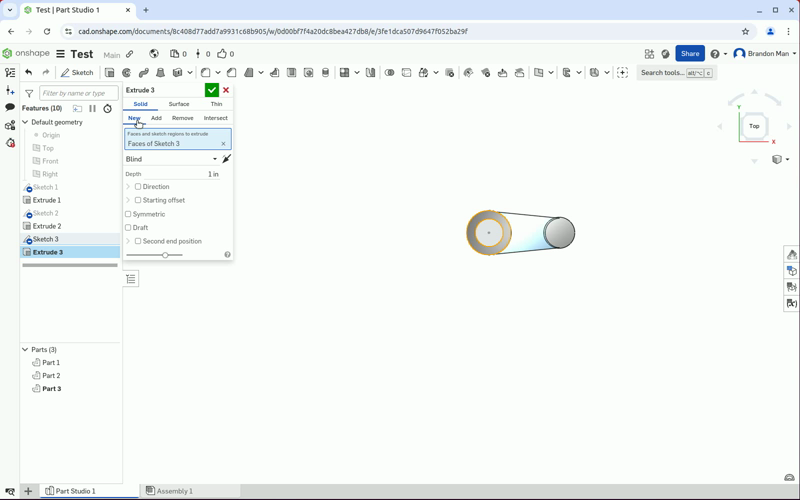
key(tab, 4)
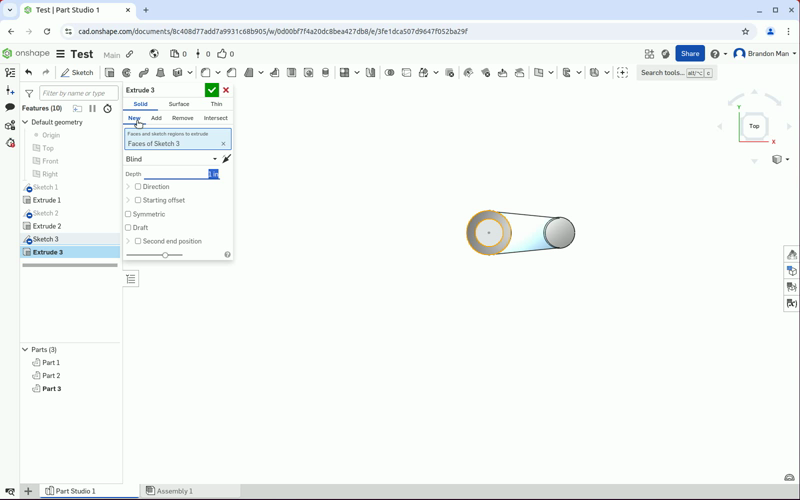
text(6.018)
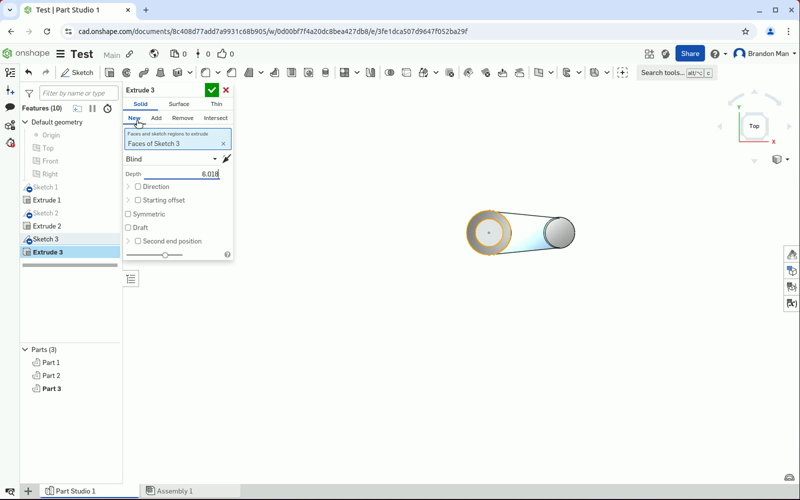
key(enter)
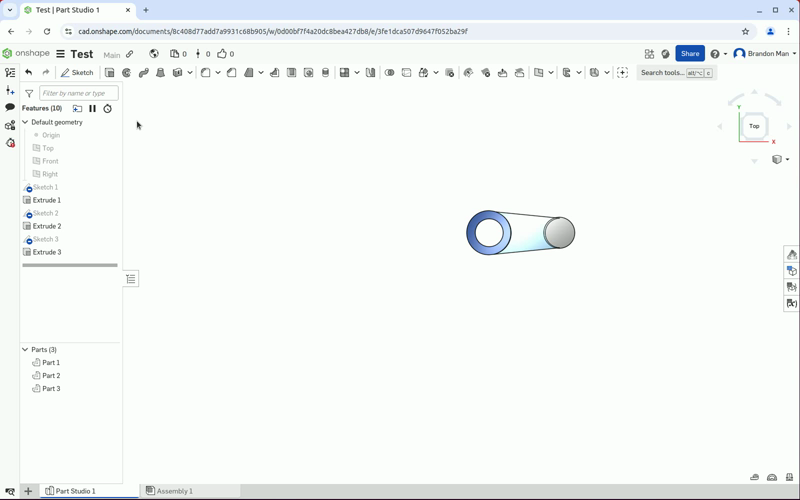
key(shift+h)
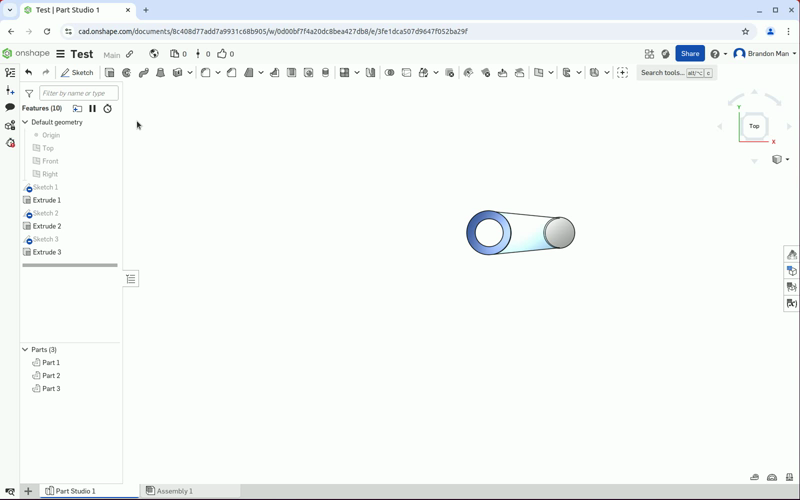
key(shift+h)
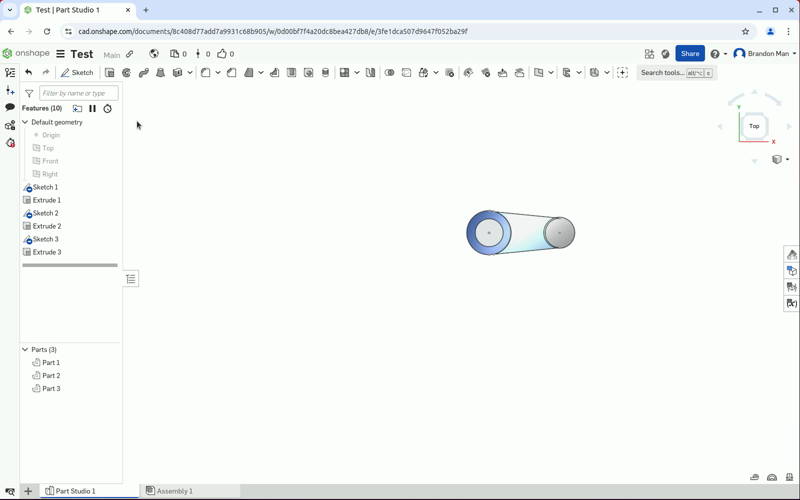
key(shift+7)
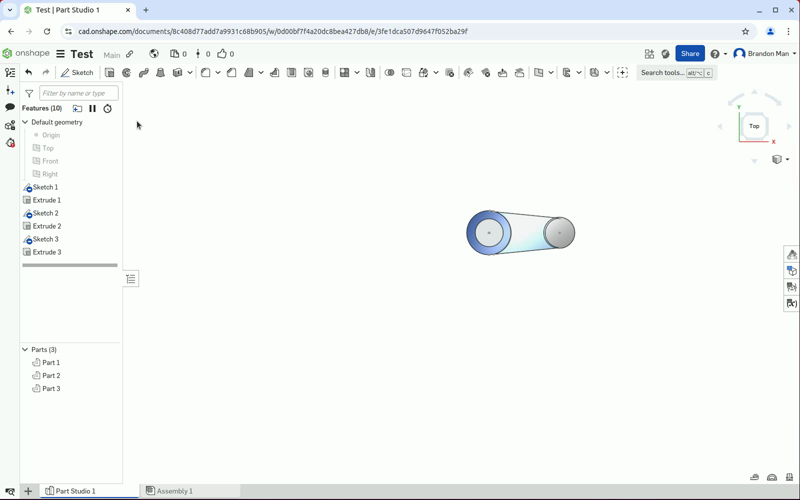
key(up, 3)
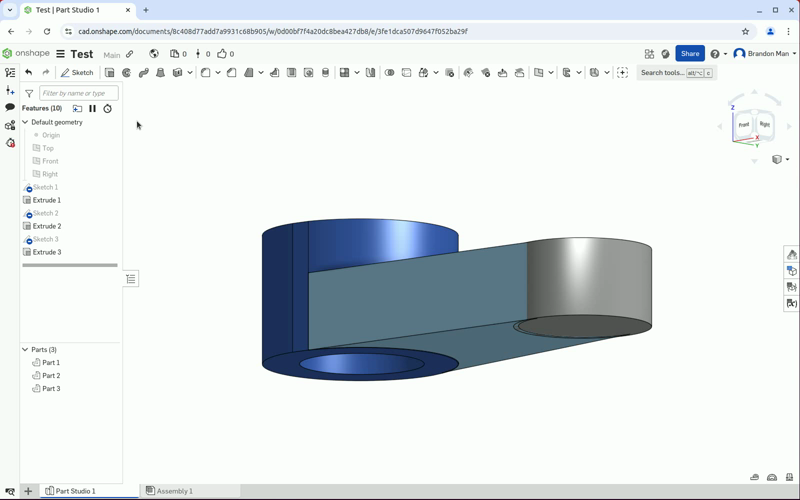
key(left, 3)
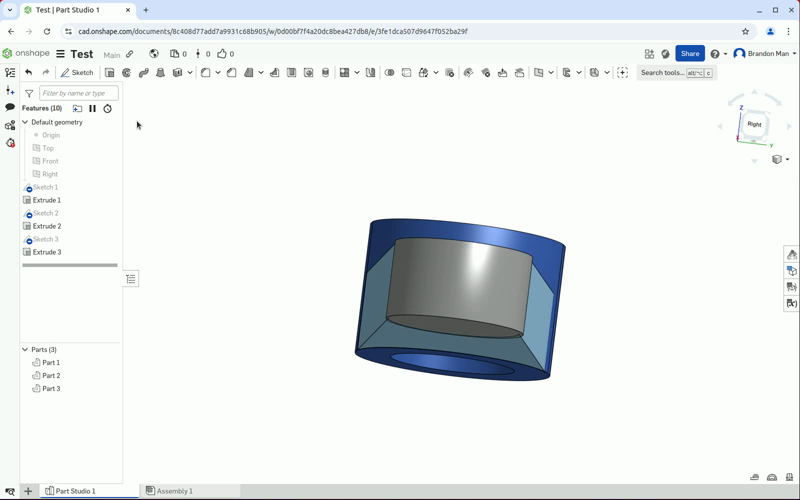
key(right, 3)
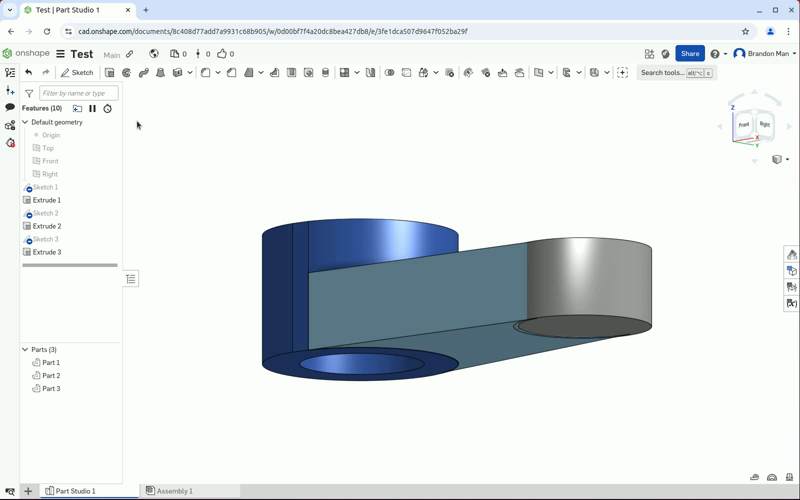
key(down, 3)
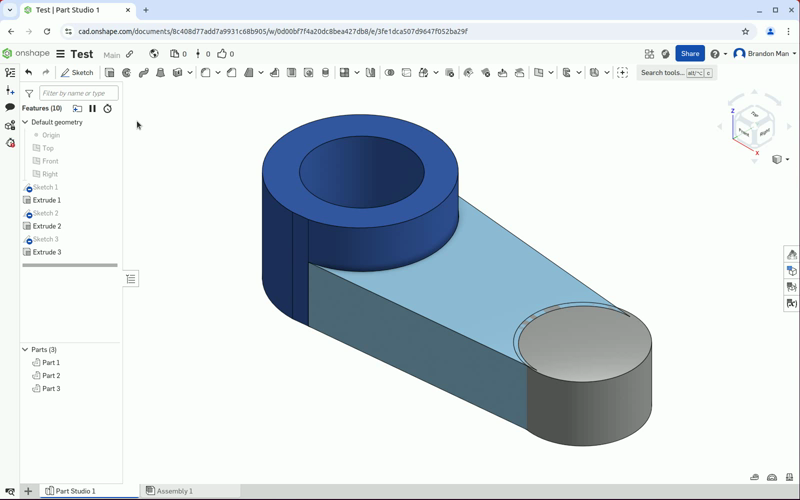
mouse_move(73, 189)
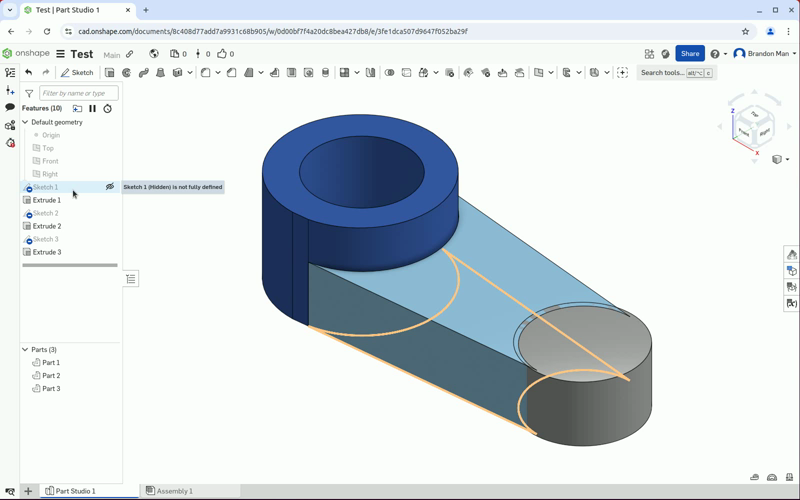
click(73, 189)